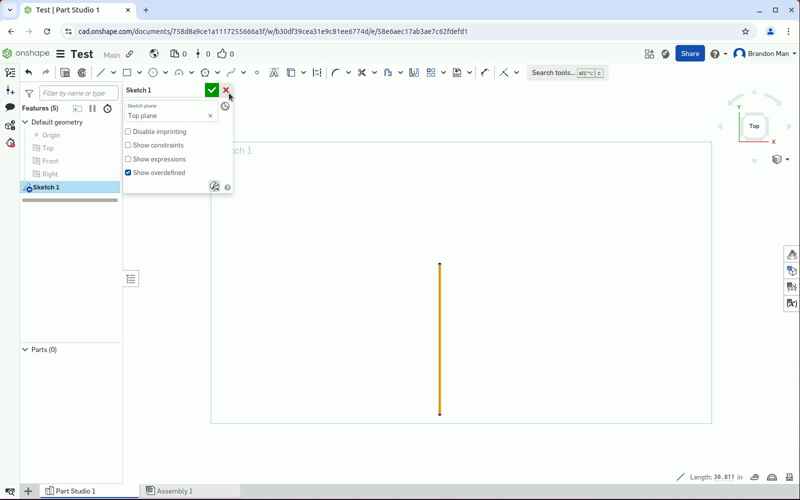
key(shift+h)
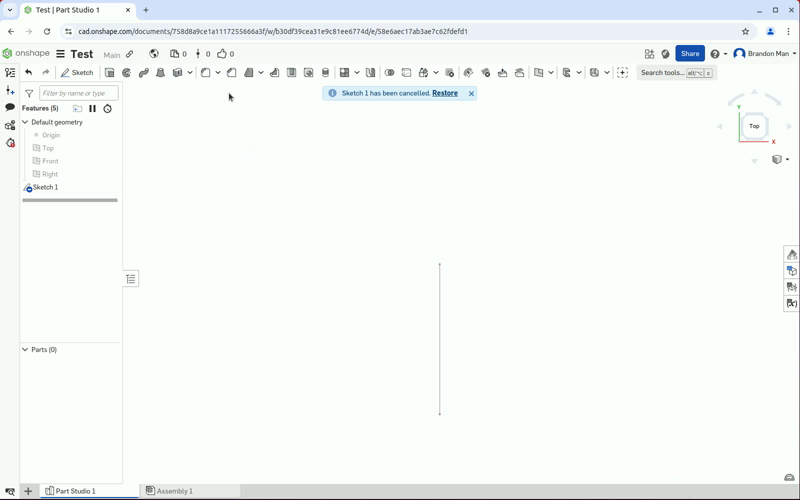
key(shift+s)
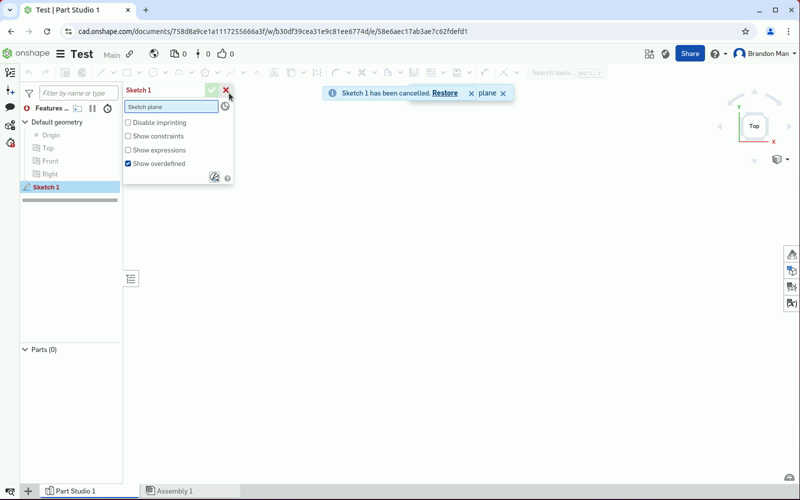
mouse_move(73, 150)
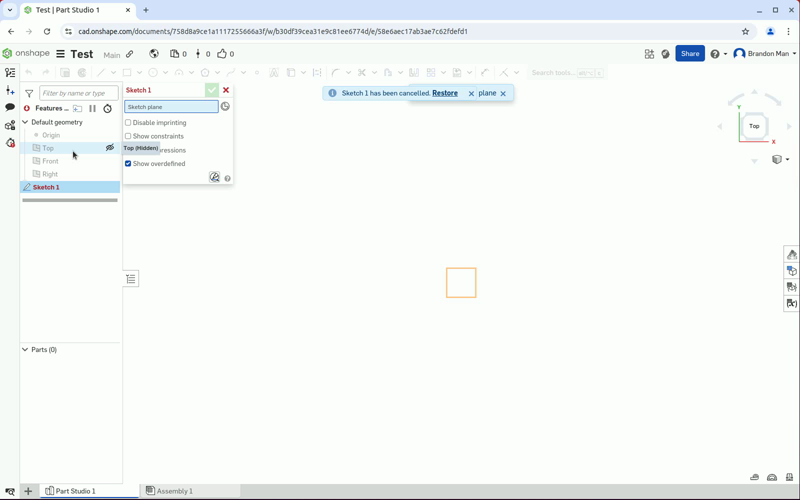
click(73, 150)
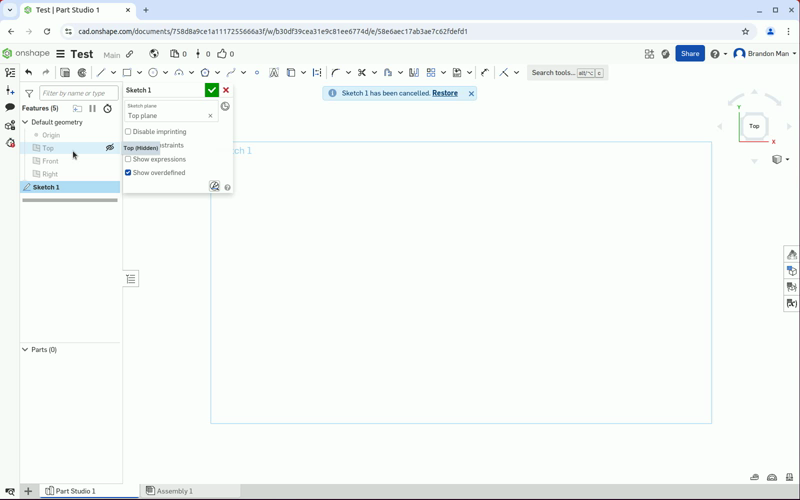
mouse_move(73, 352)
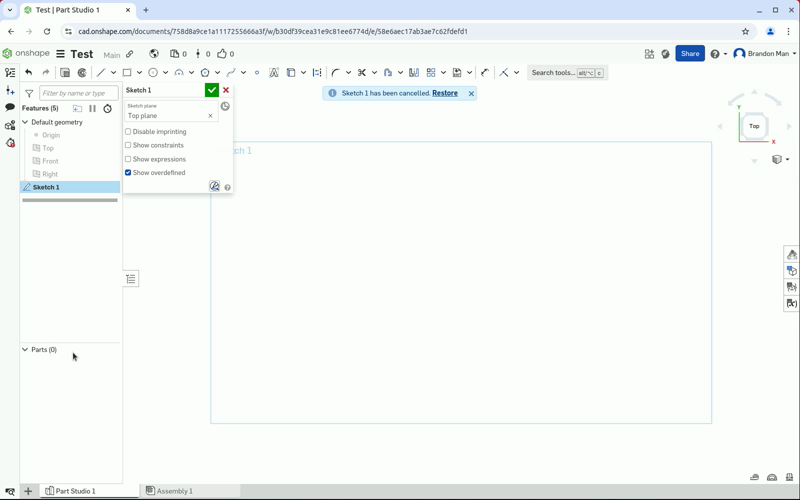
key(y)
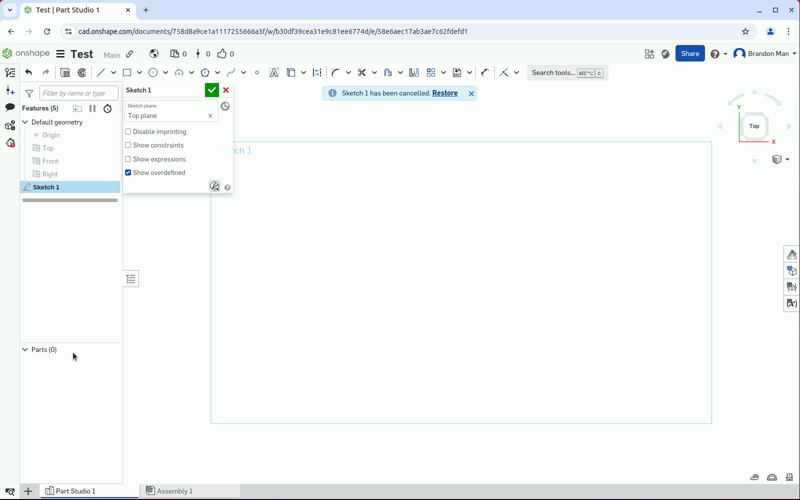
key(a)
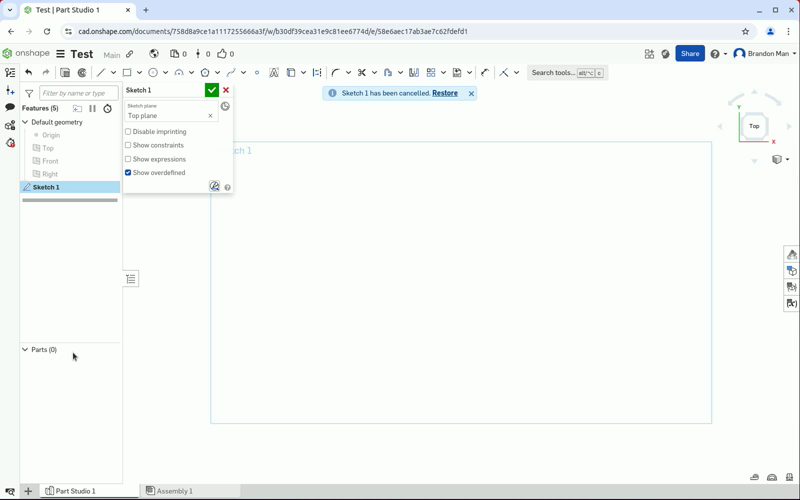
key_down(shift)
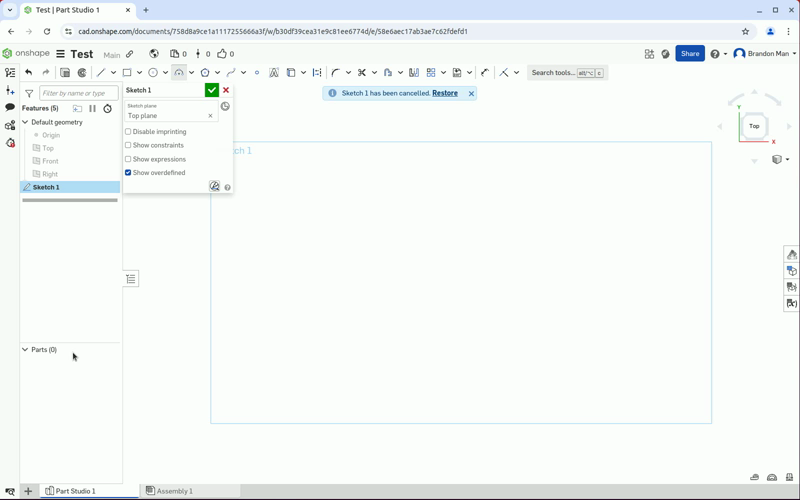
mouse_move(437, 254)
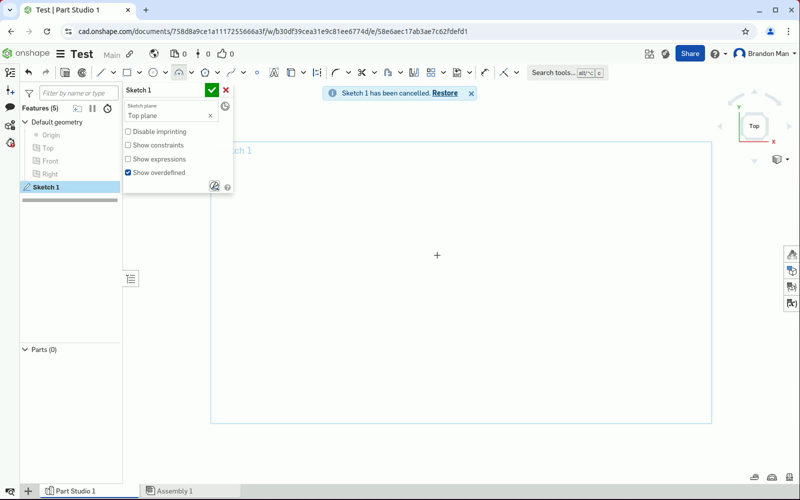
click(437, 254)
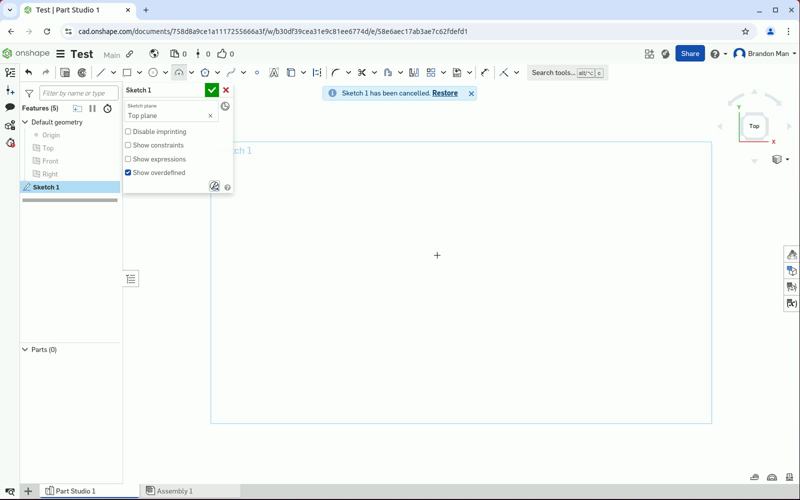
key_up(shift)
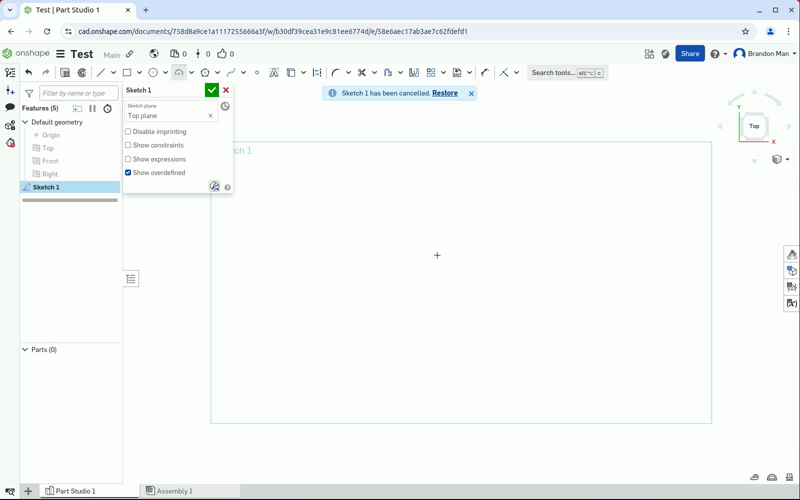
key_down(shift)
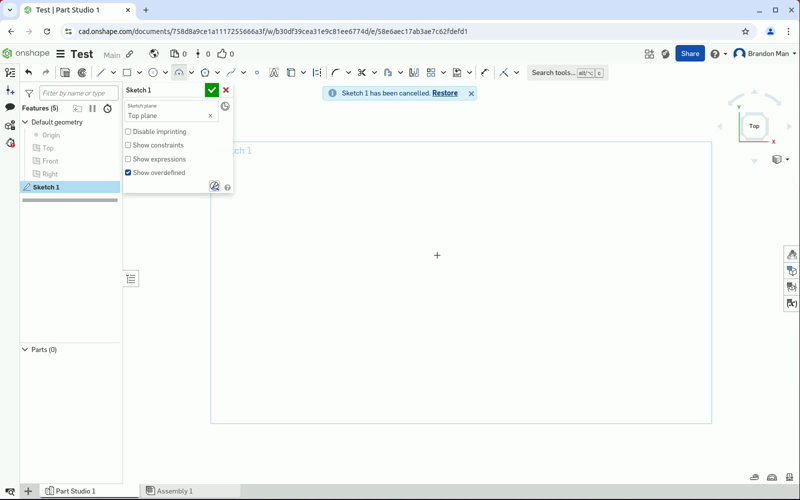
mouse_move(483, 254)
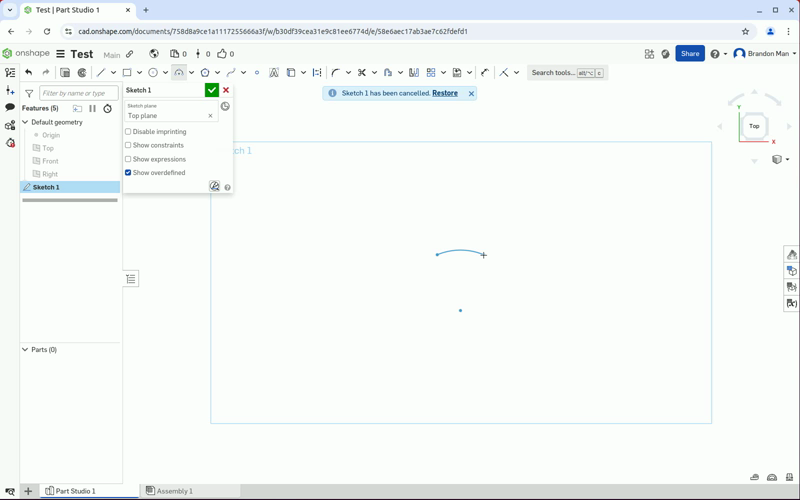
click(483, 254)
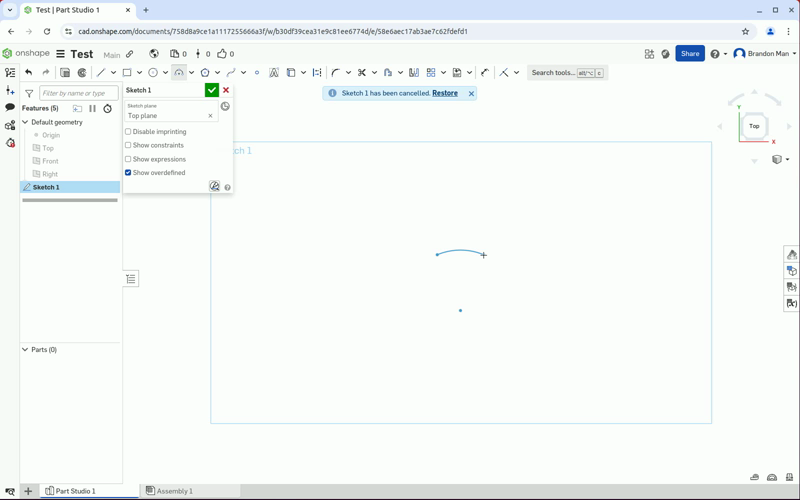
mouse_move(460, 246)
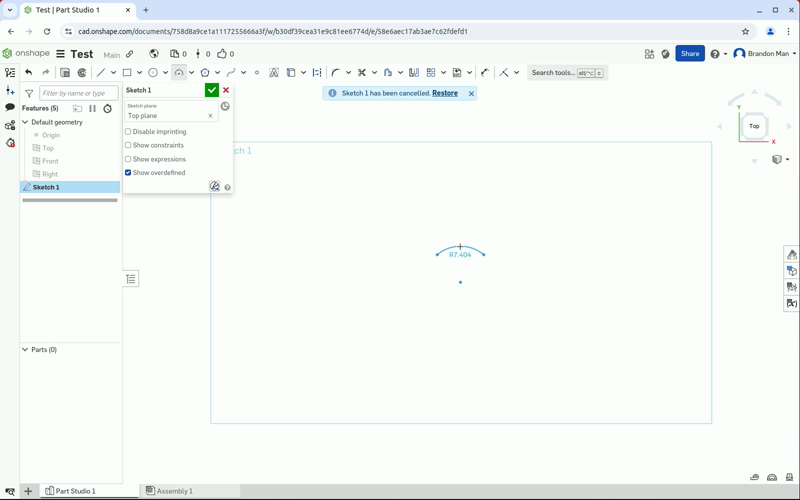
click(460, 246)
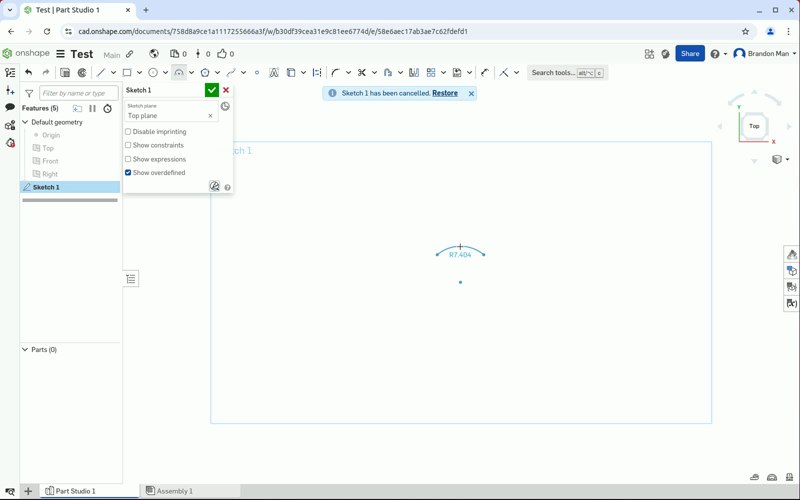
key_up(shift)
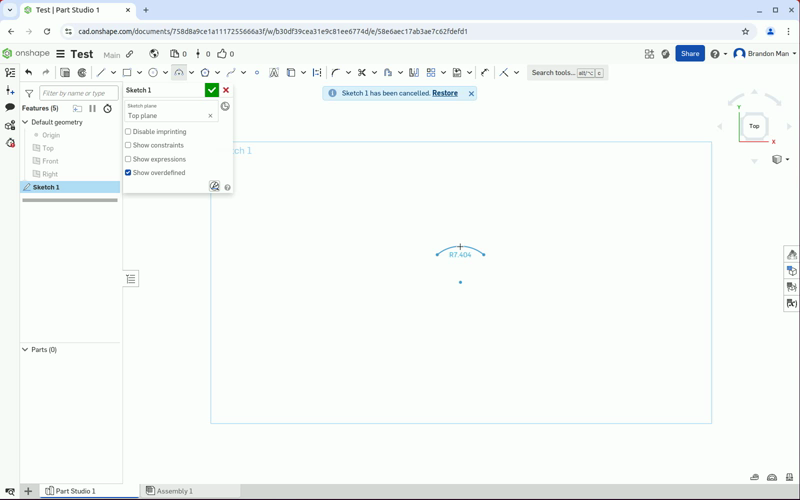
key(esc)
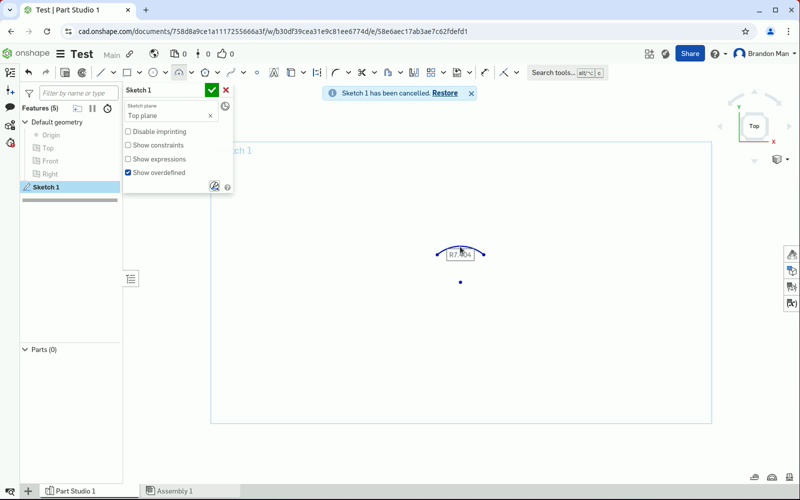
key(l)
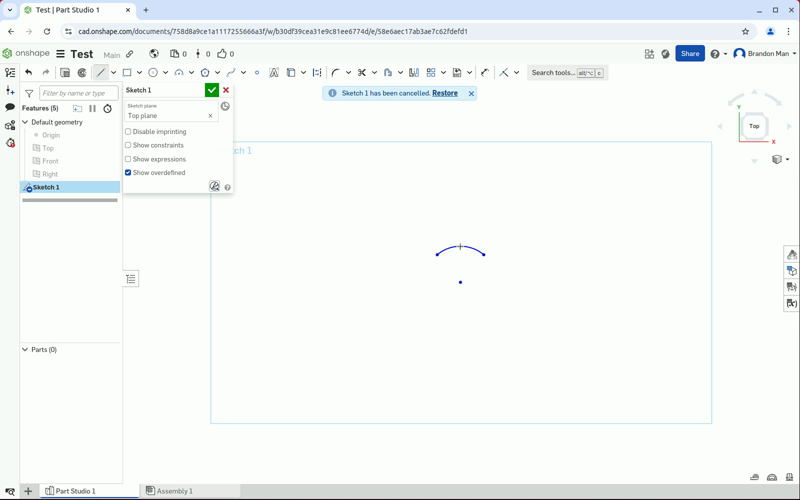
mouse_move(483, 254)
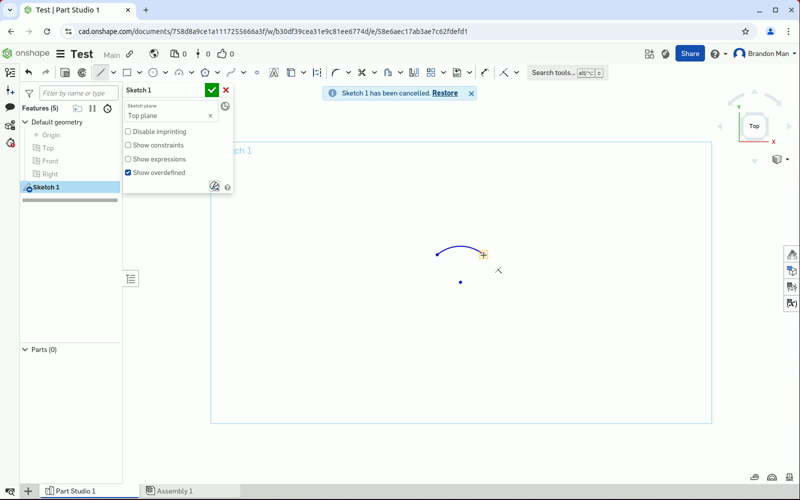
click(483, 254)
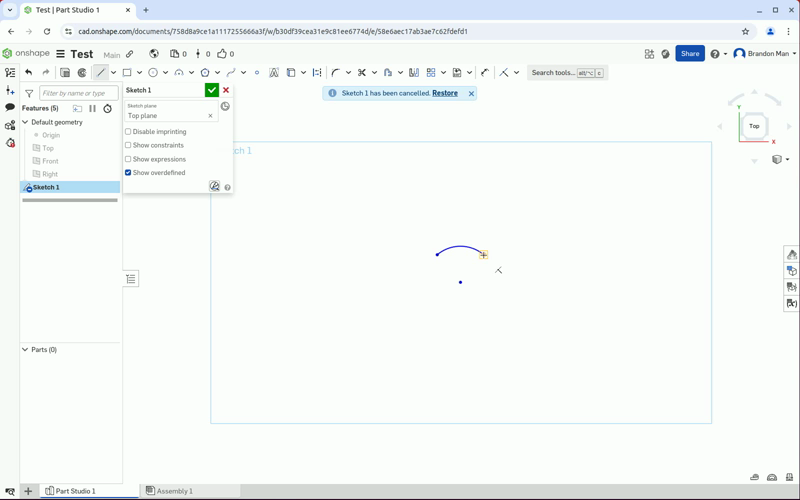
key_down(shift)
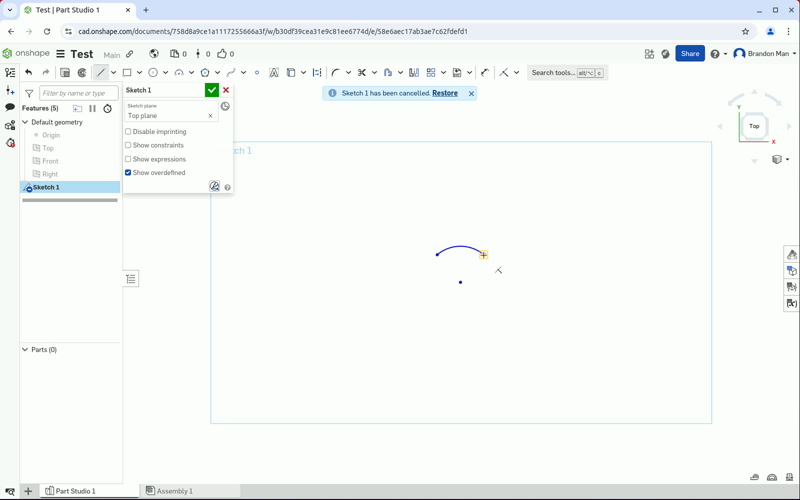
mouse_move(513, 254)
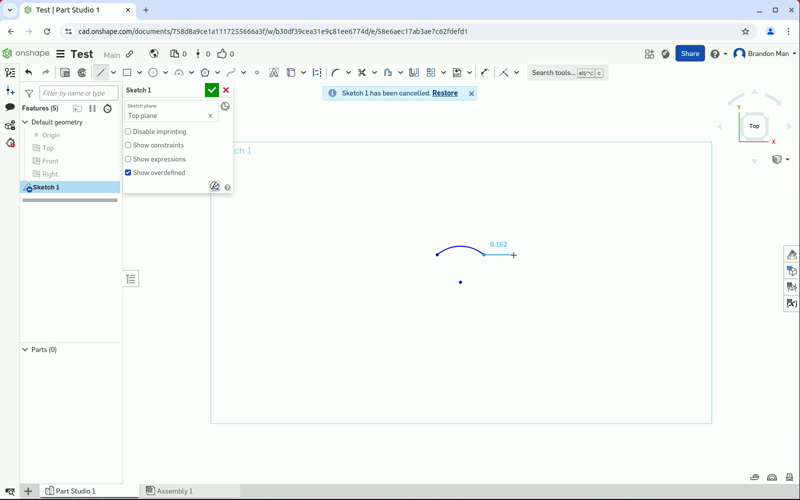
mouse_move(483, 243)
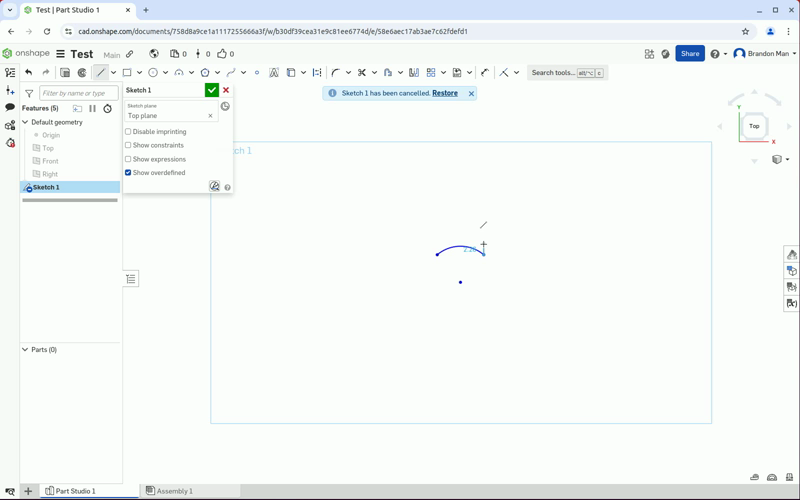
click(483, 243)
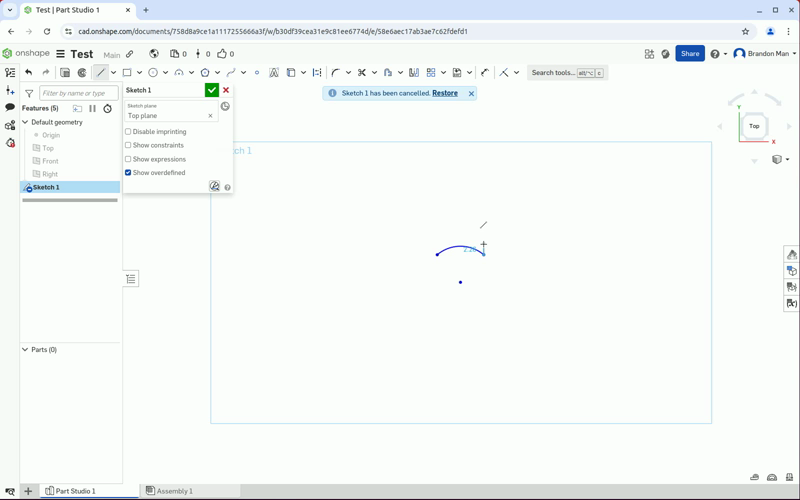
key_up(shift)
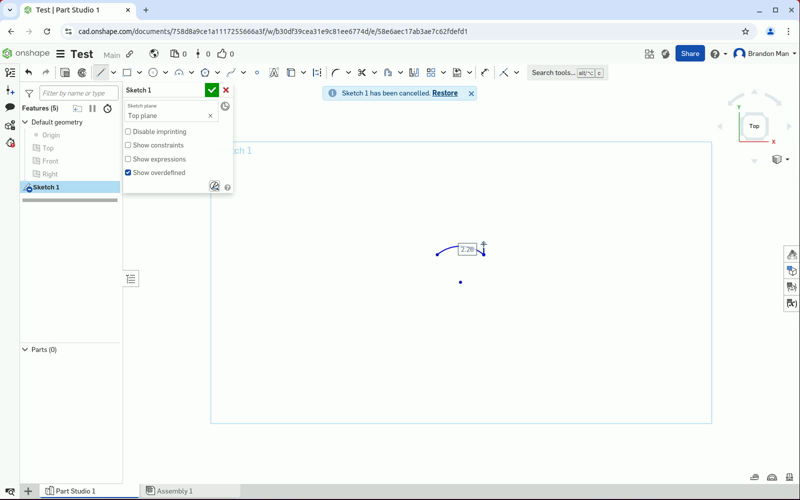
key_down(shift)
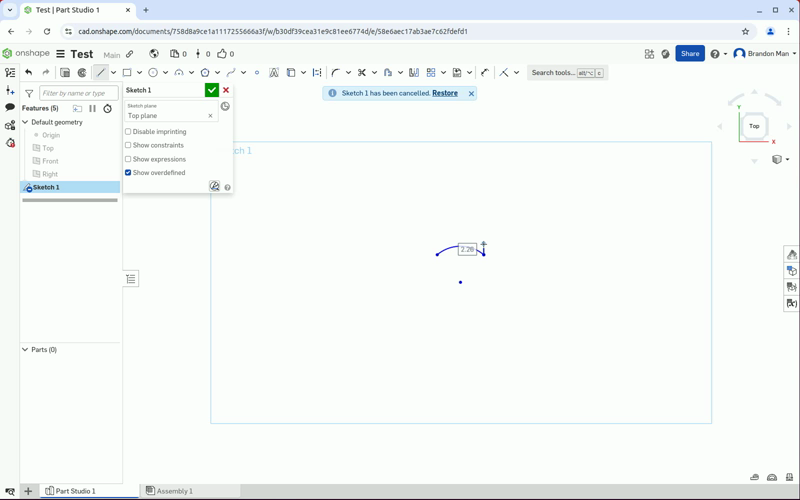
mouse_move(513, 243)
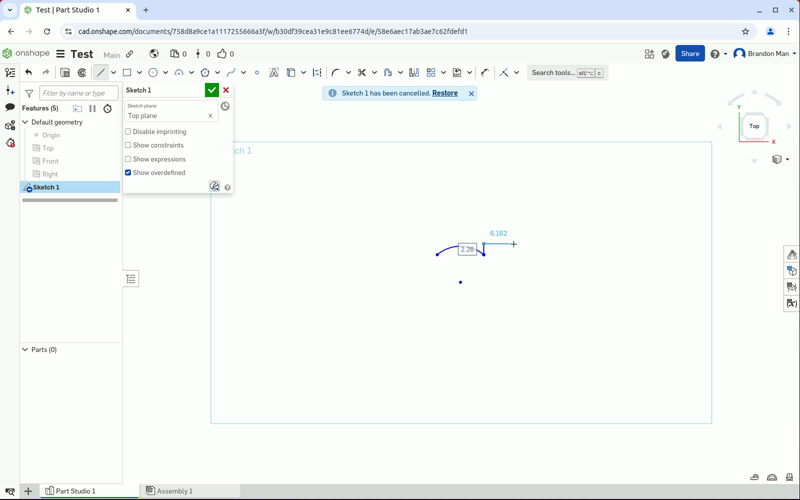
mouse_move(437, 243)
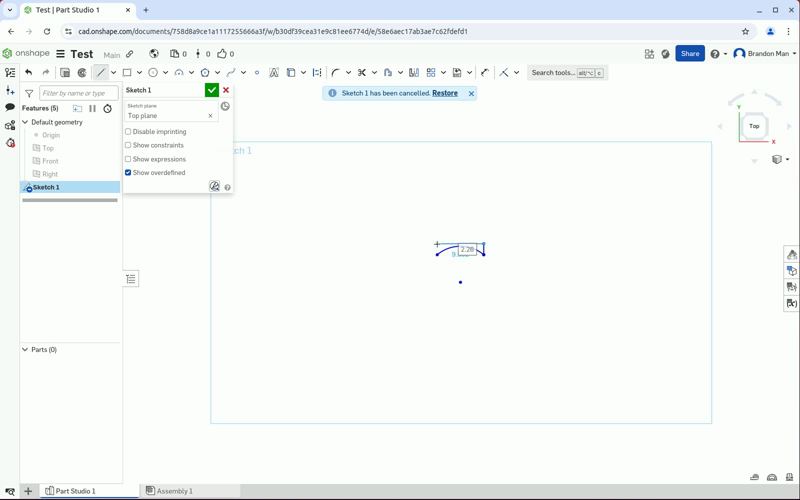
click(437, 243)
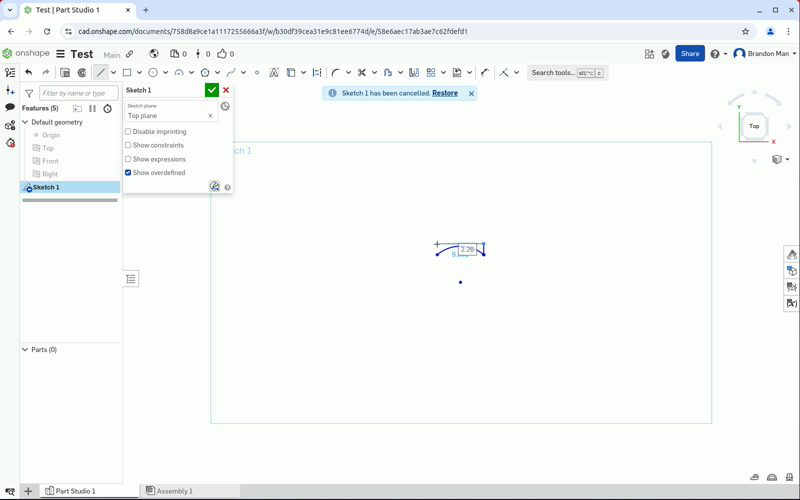
key_up(shift)
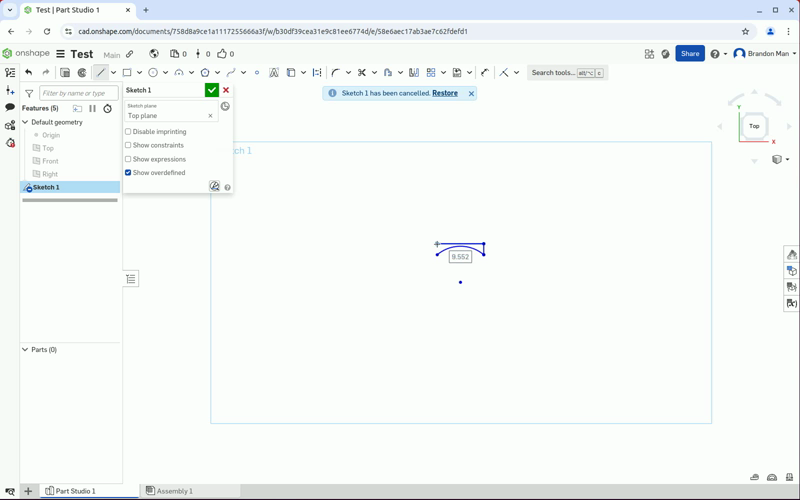
mouse_move(467, 243)
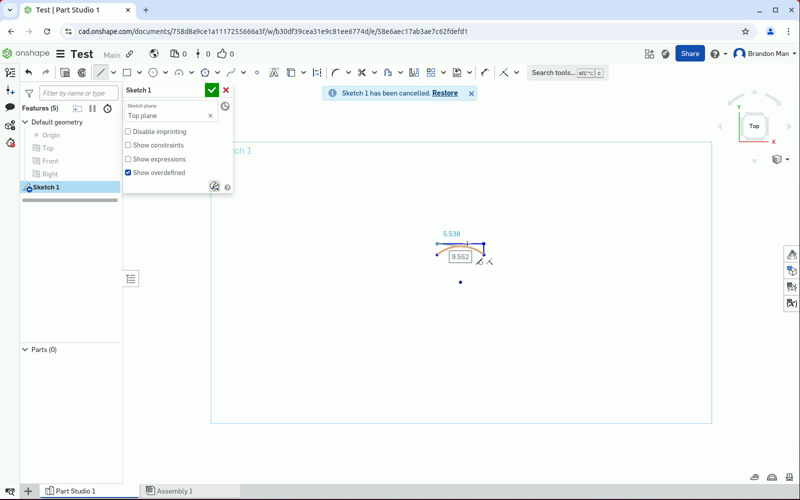
key_down(shift)
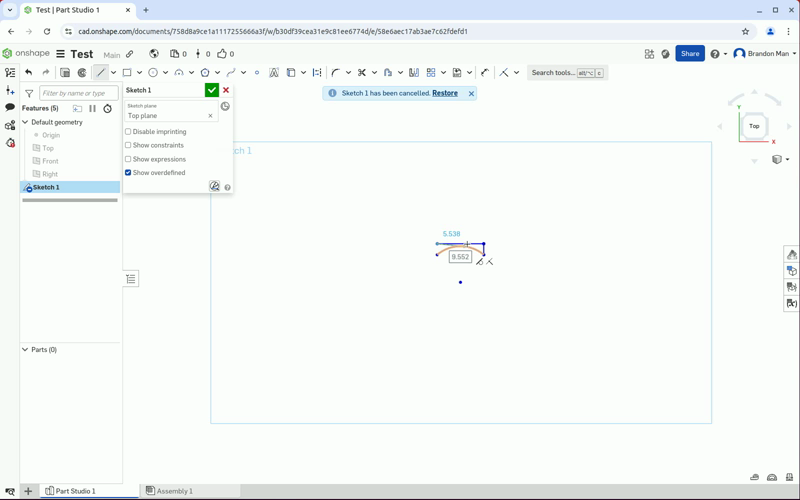
mouse_move(437, 254)
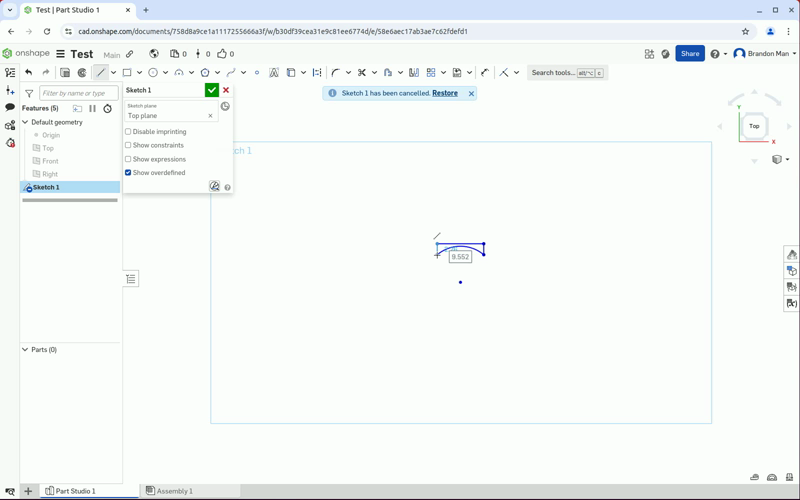
key_up(shift)
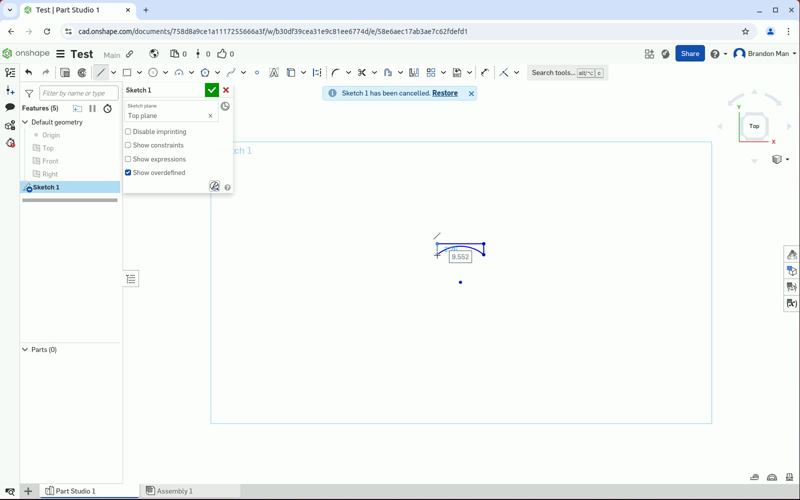
click(437, 254)
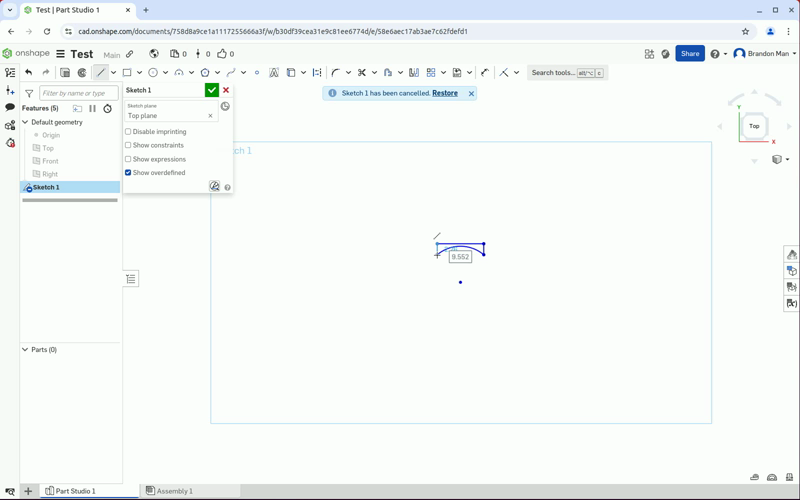
key(esc)
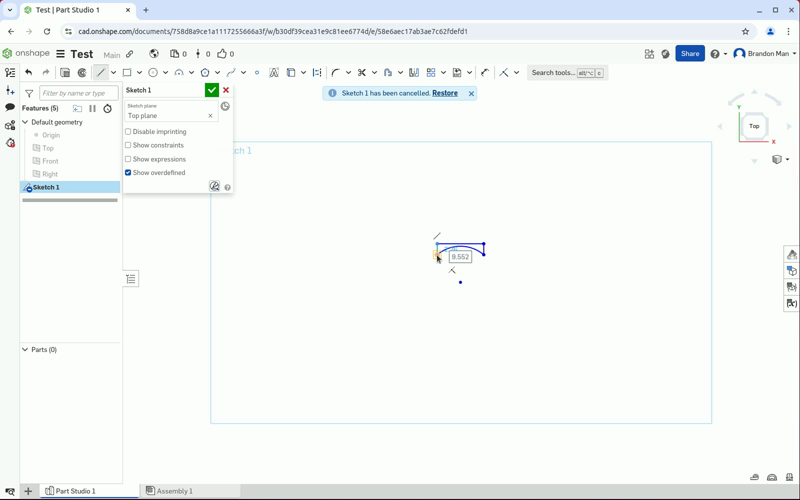
mouse_move(450, 247)
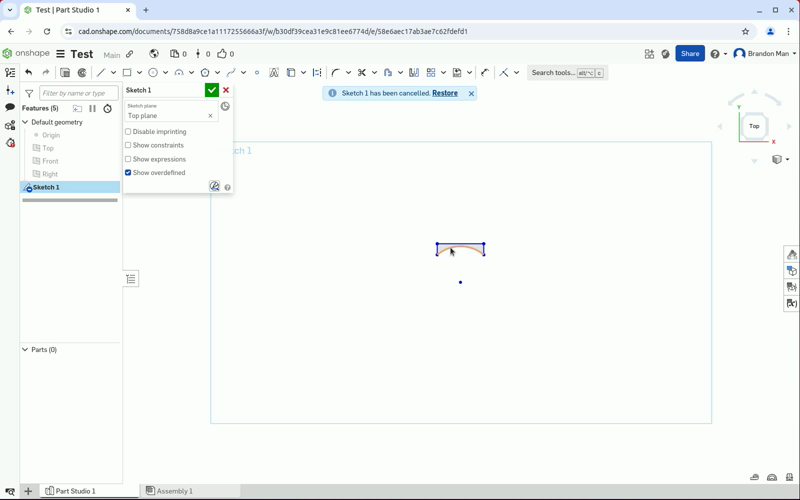
scroll(6)
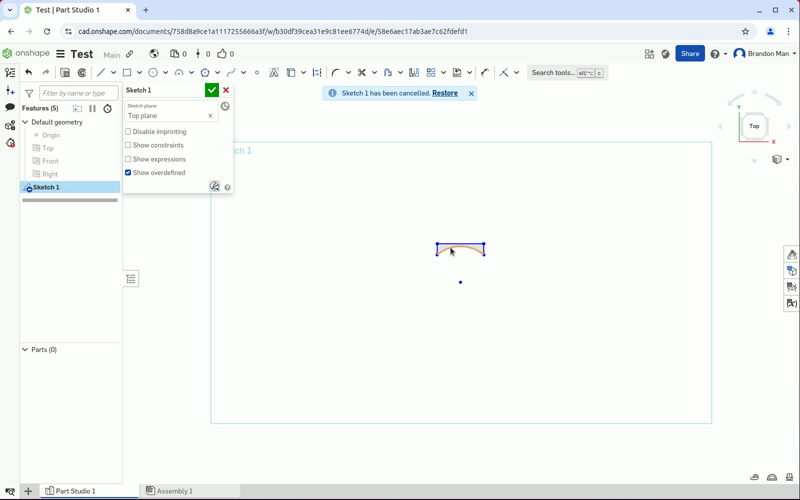
scroll(6)
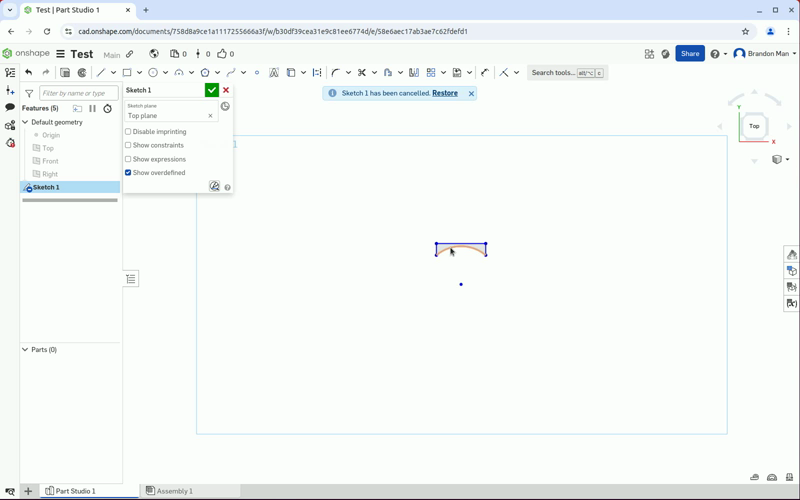
scroll(6)
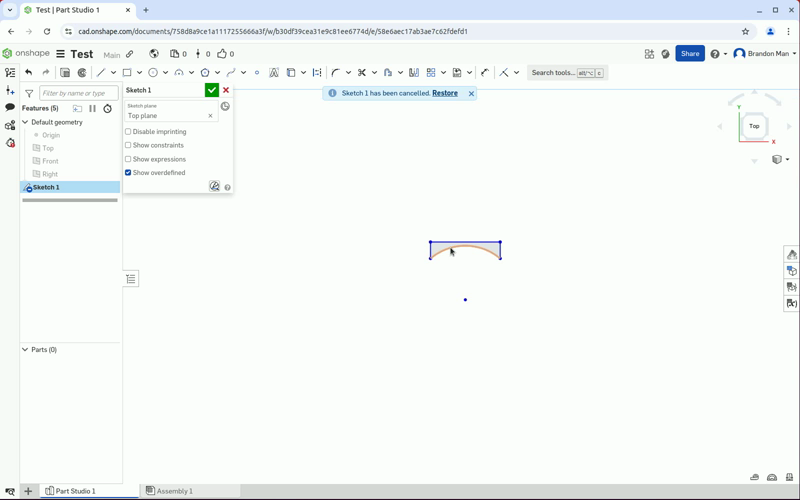
scroll(6)
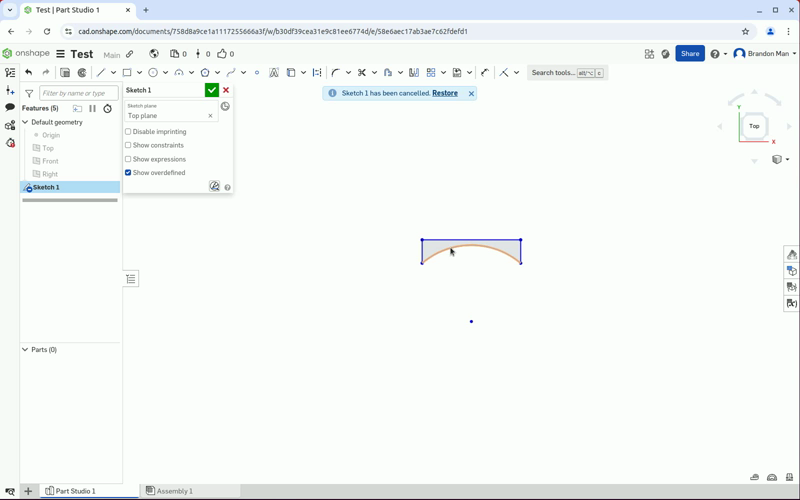
scroll(6)
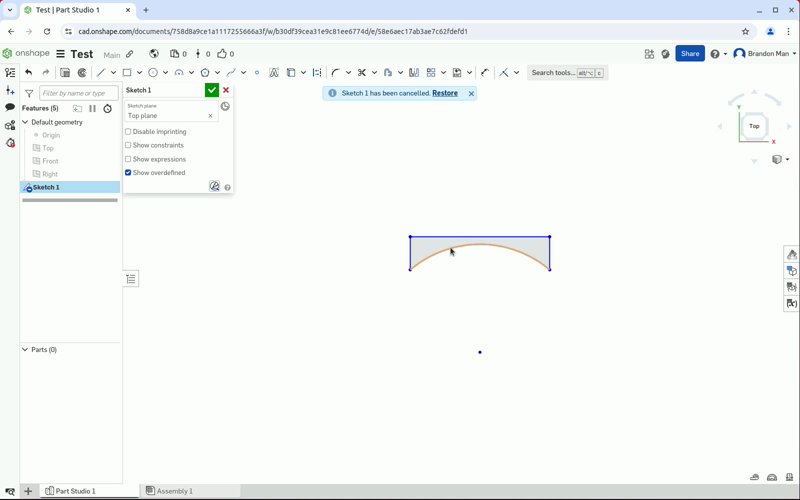
scroll(6)
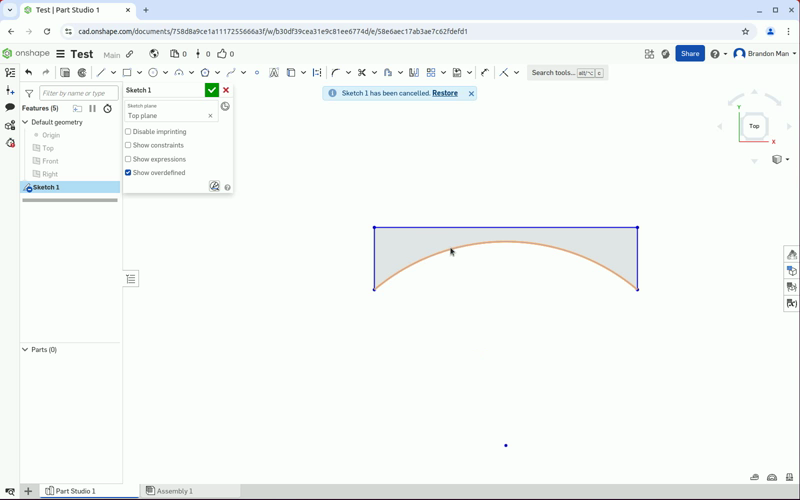
scroll(6)
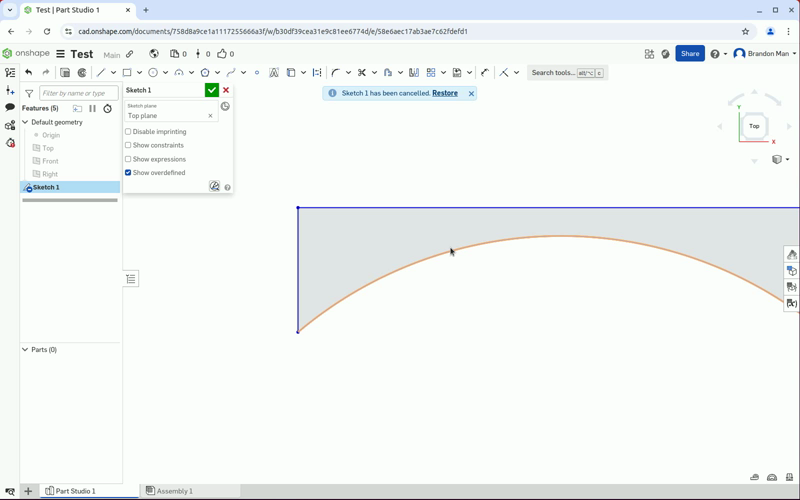
click(450, 247)
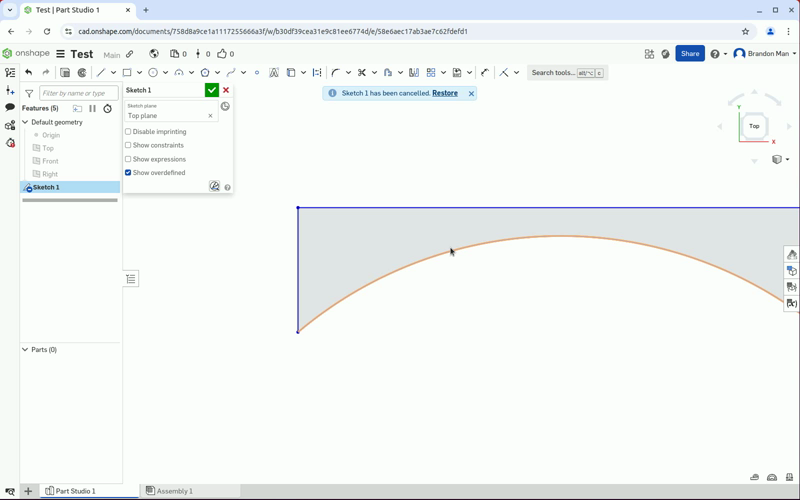
scroll(-6)
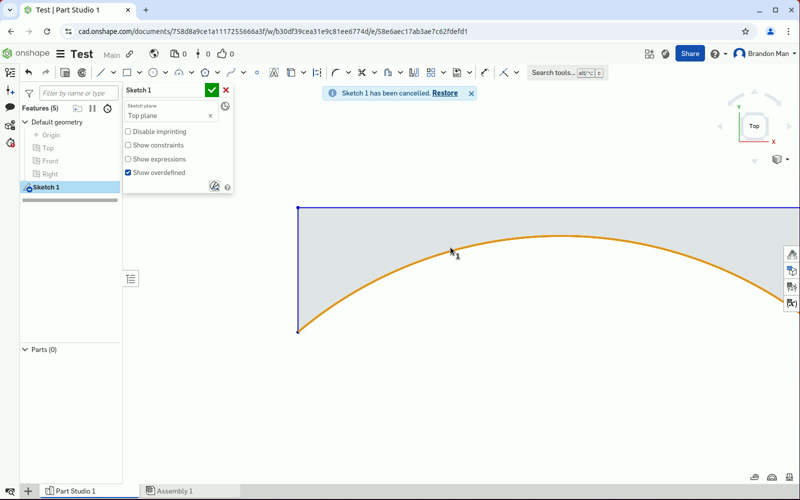
scroll(-6)
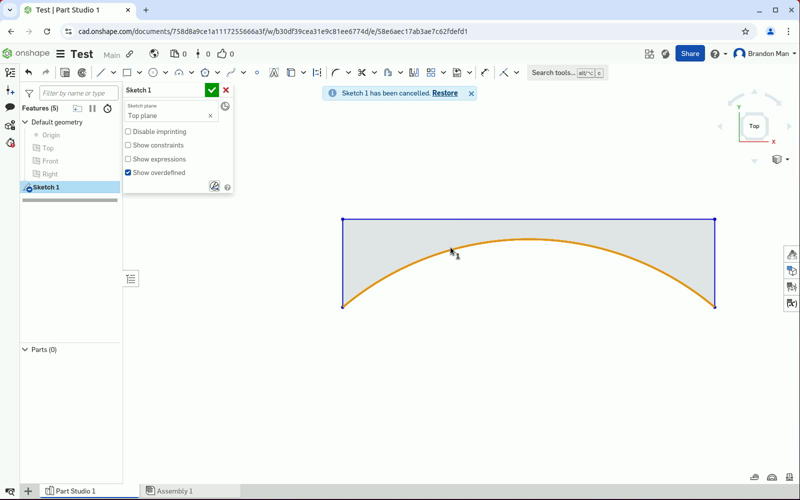
scroll(-6)
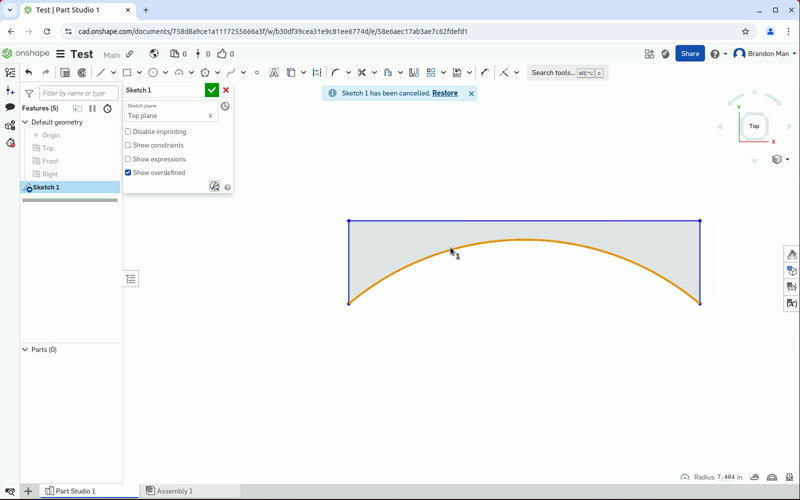
scroll(-6)
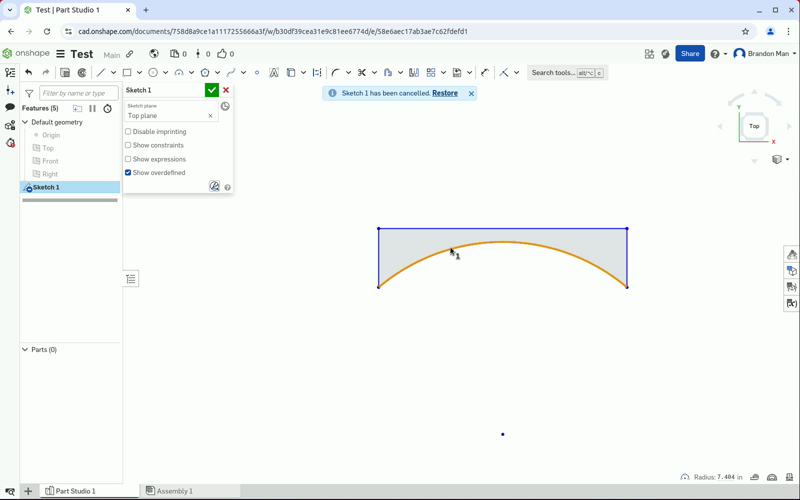
scroll(-6)
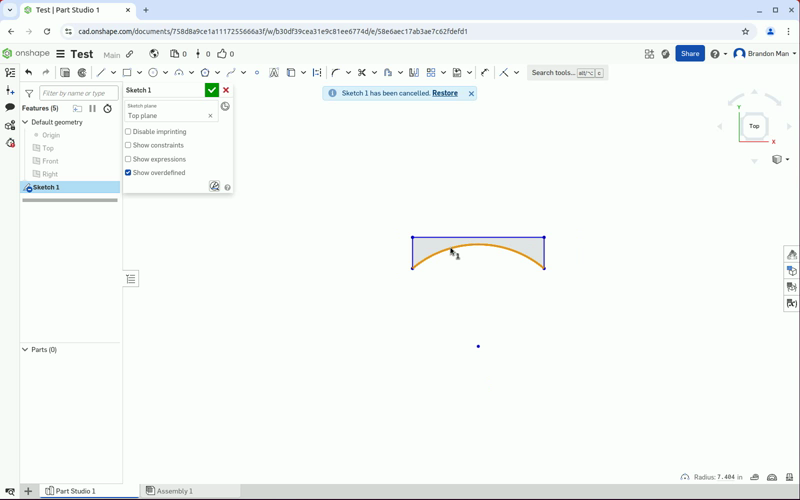
scroll(-6)
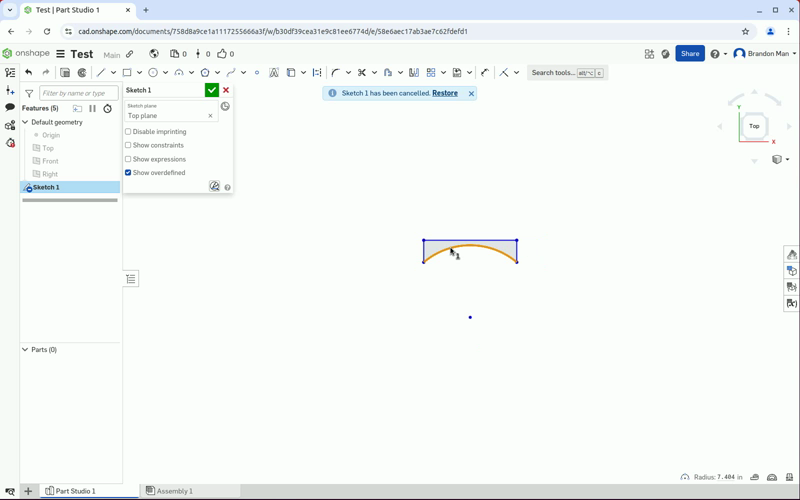
scroll(-6)
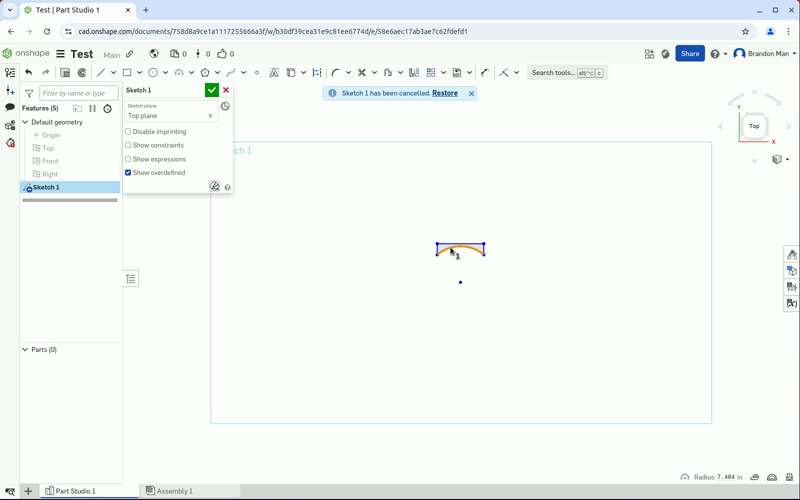
mouse_move(73, 352)
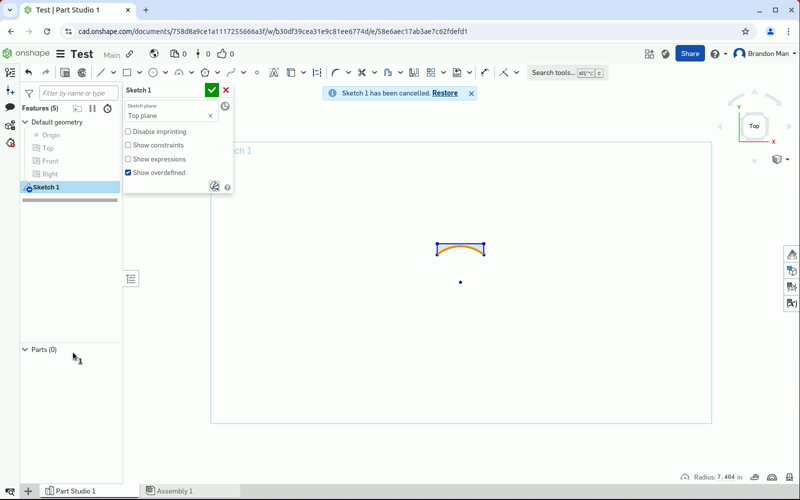
key(shift+y)
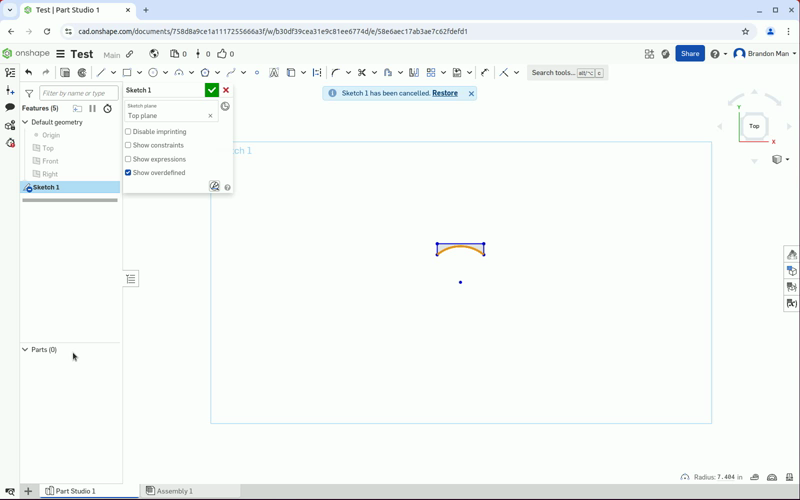
key(shift+e)
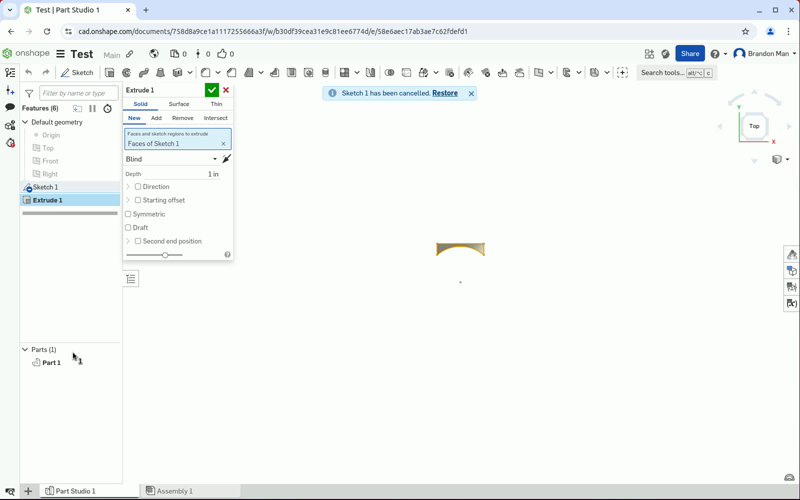
mouse_move(143, 106)
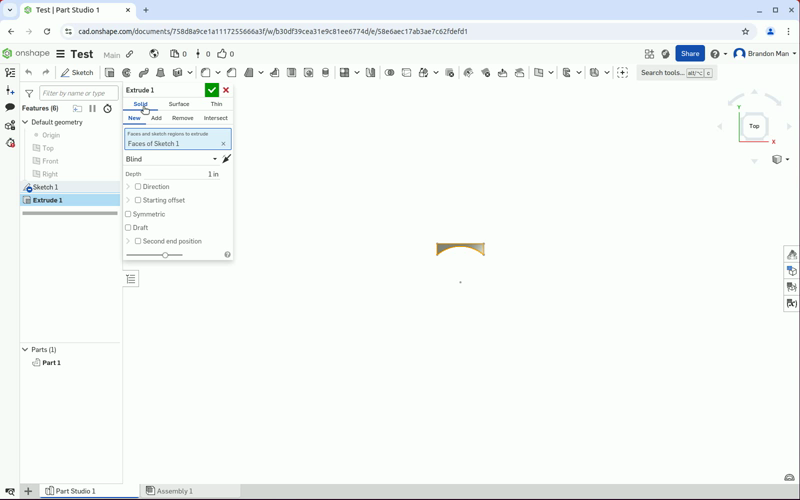
click(143, 106)
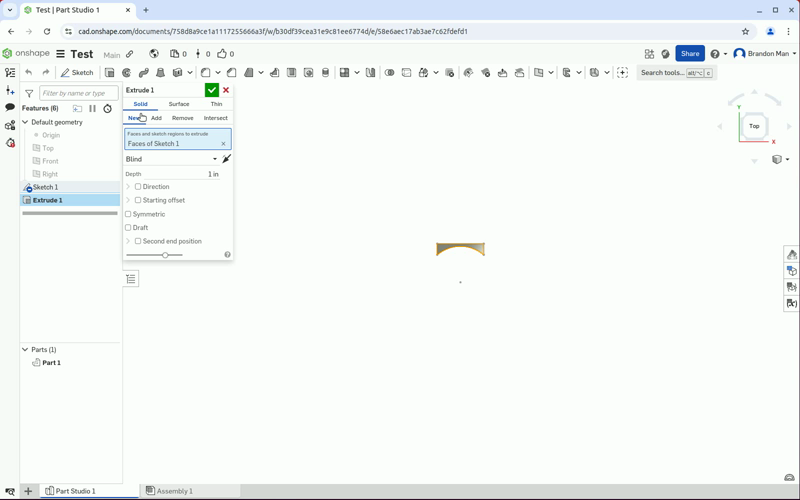
mouse_move(137, 120)
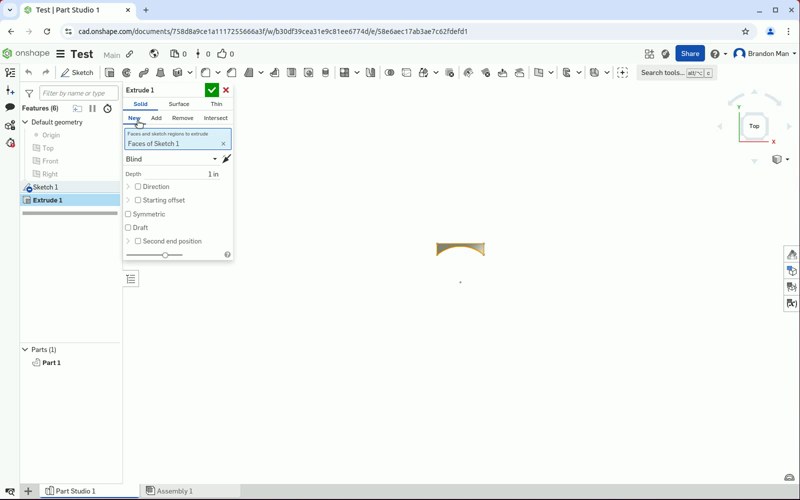
click(137, 120)
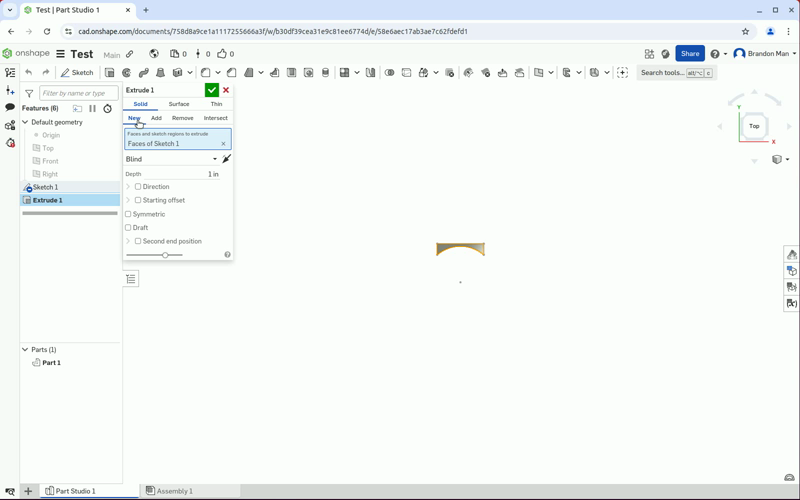
key(tab, 4)
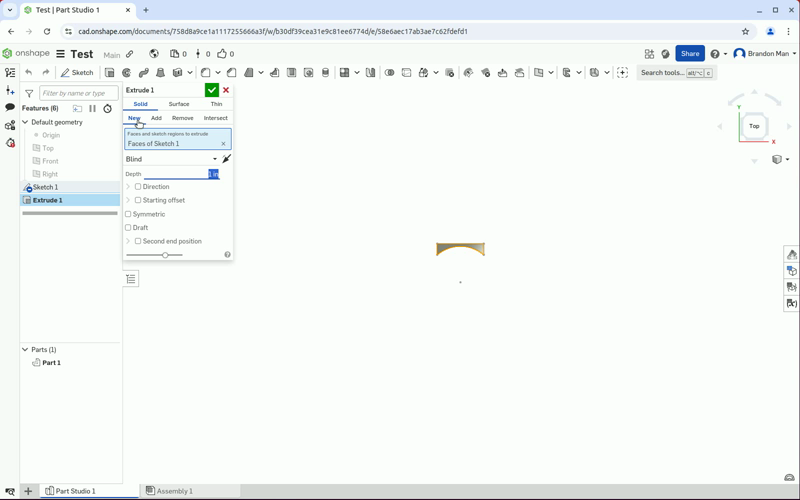
text(0.722)
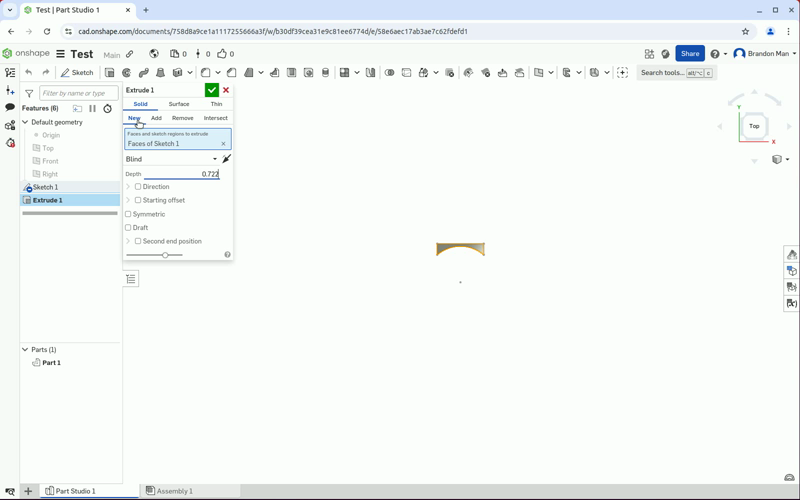
key(enter)
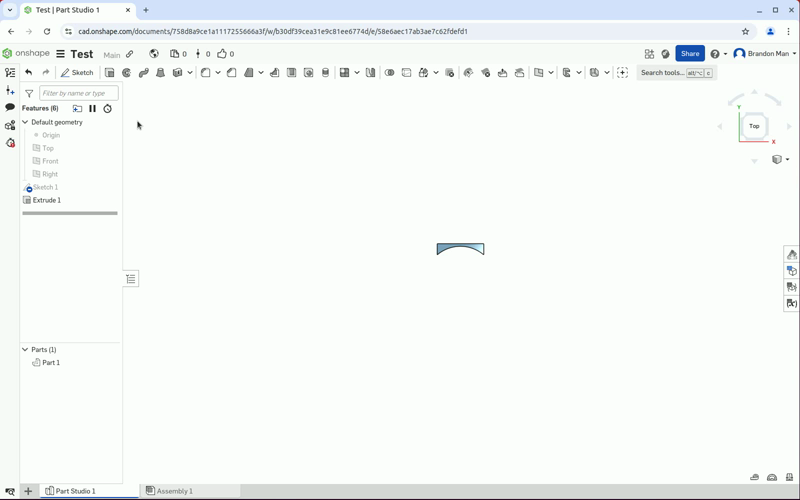
key(shift+h)
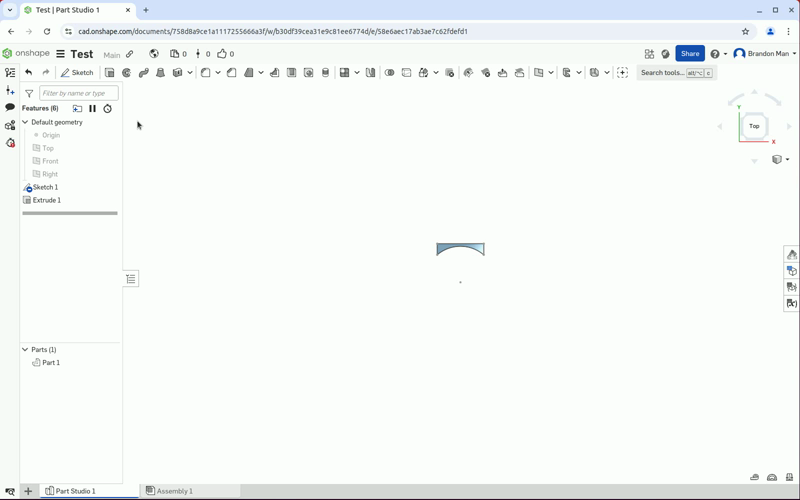
key(shift+h)
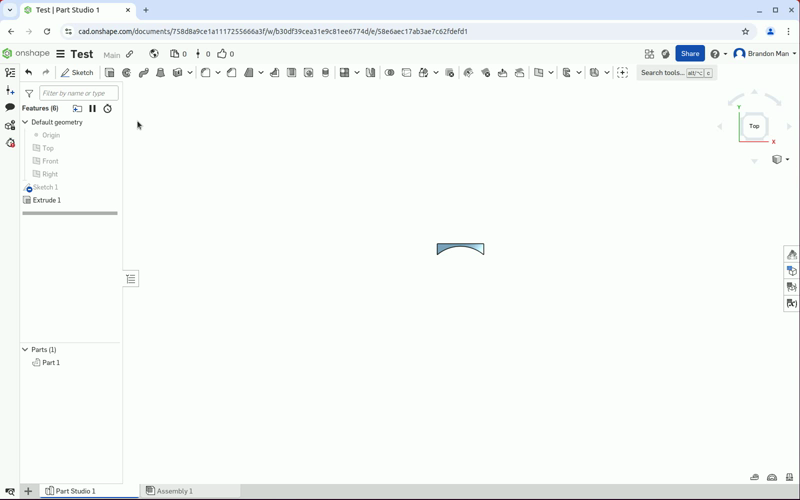
mouse_move(73, 189)
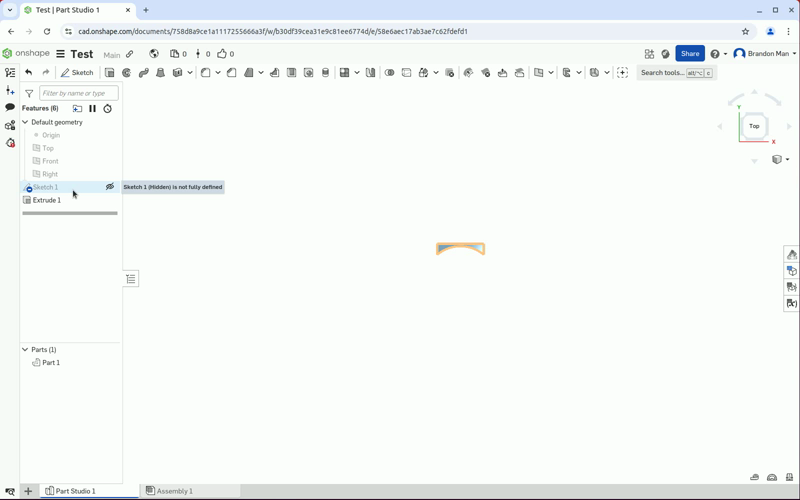
click(73, 189)
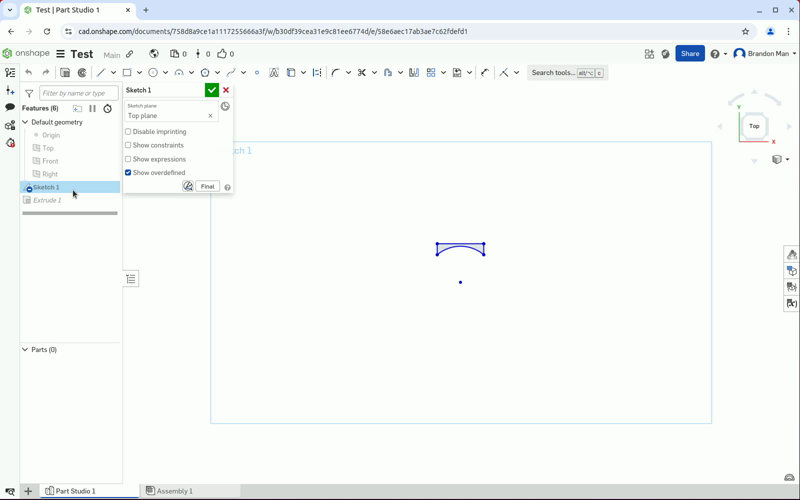
mouse_move(229, 92)
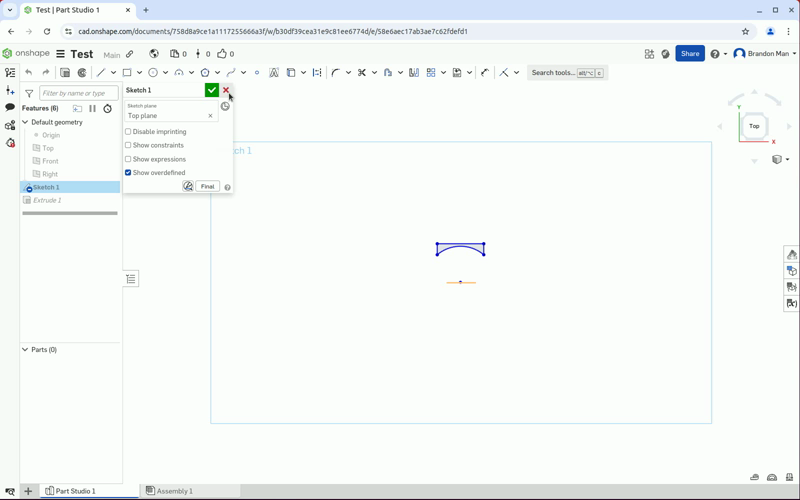
click(229, 92)
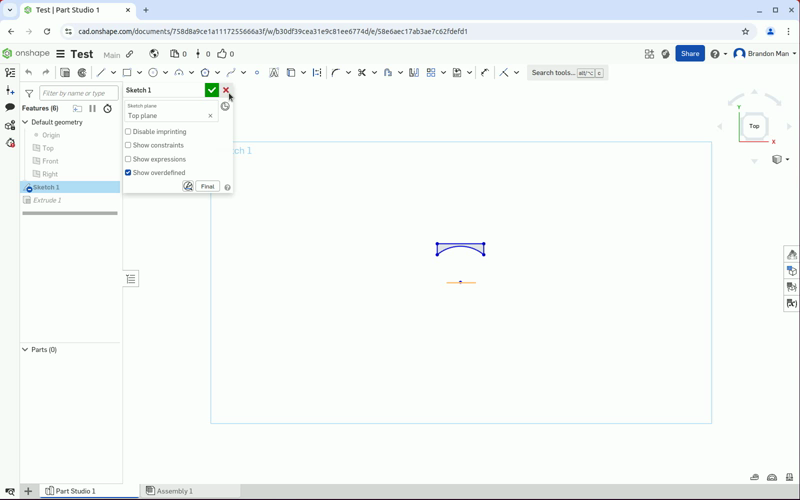
key(shift+s)
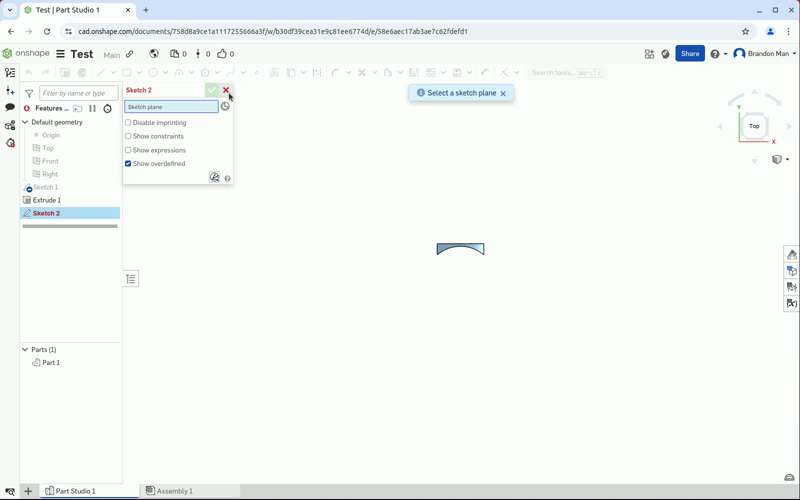
mouse_move(73, 150)
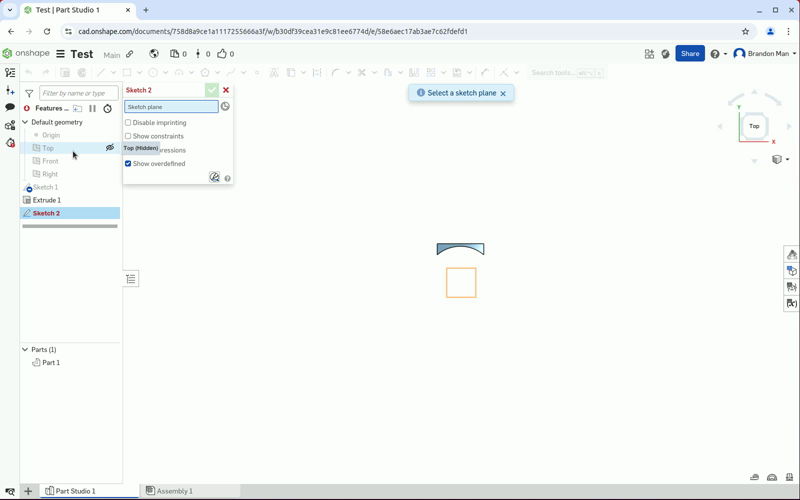
click(73, 150)
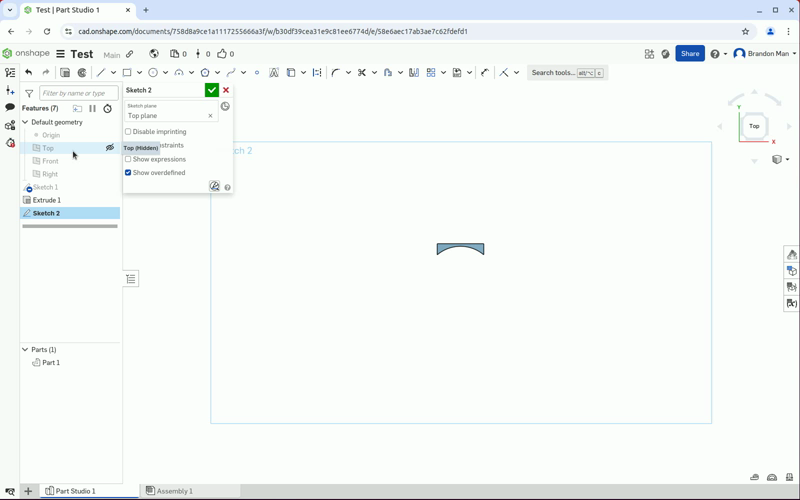
mouse_move(73, 352)
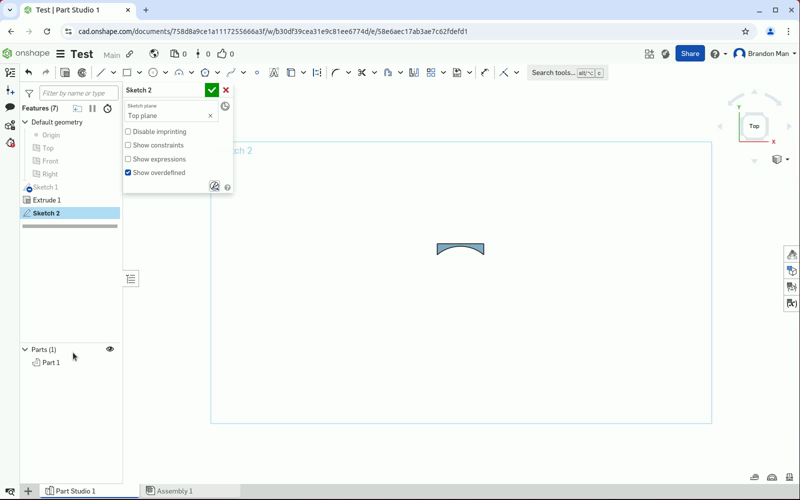
key(y)
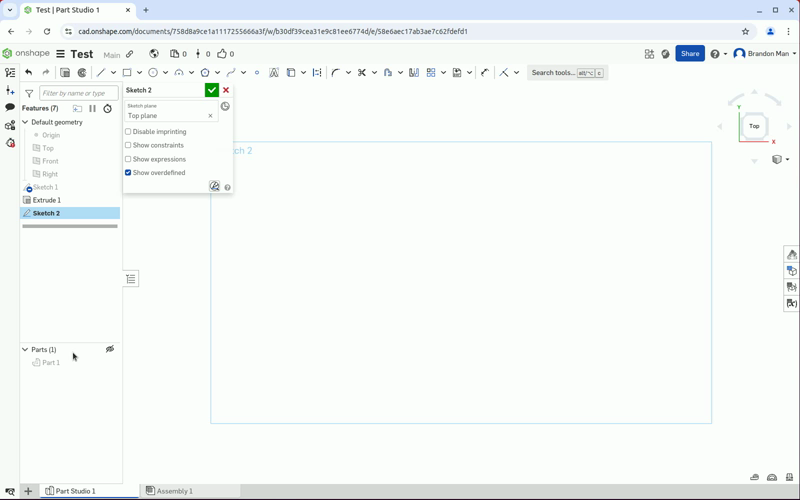
key(l)
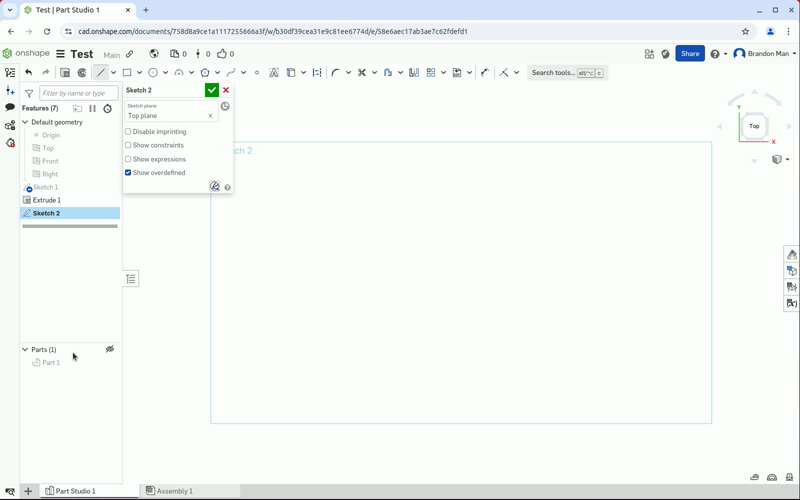
key_down(shift)
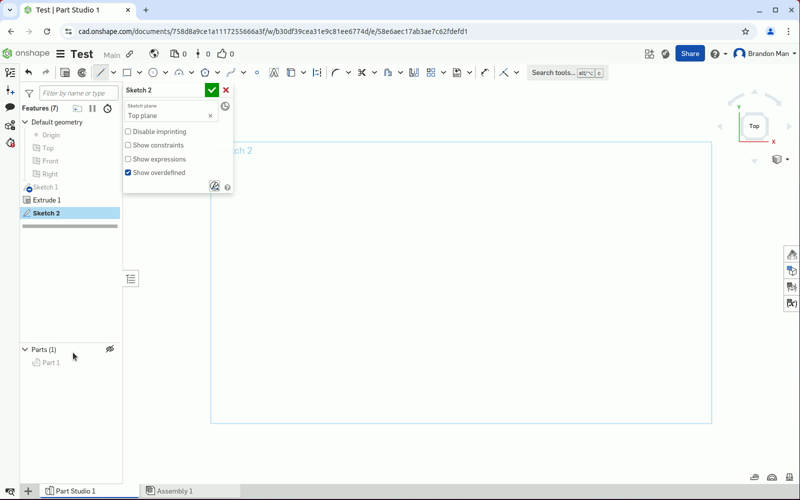
mouse_move(437, 322)
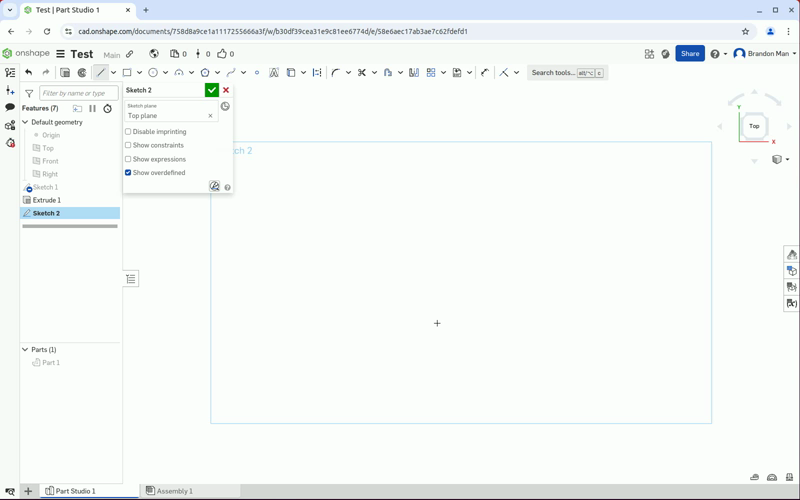
click(437, 322)
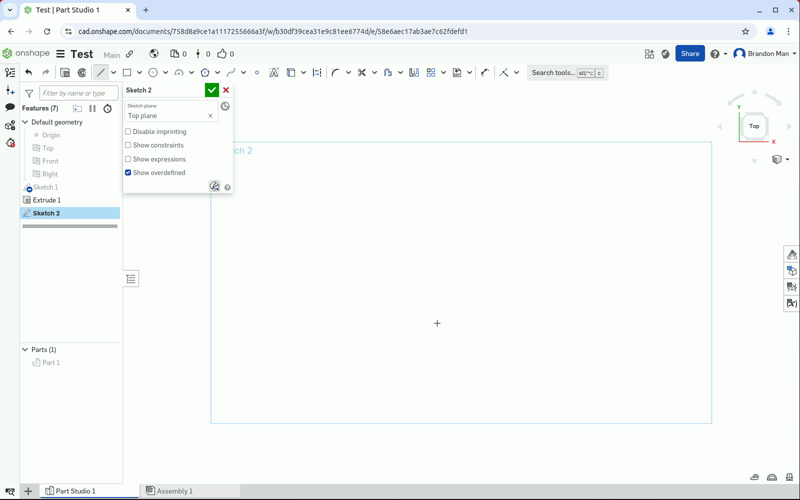
key_up(shift)
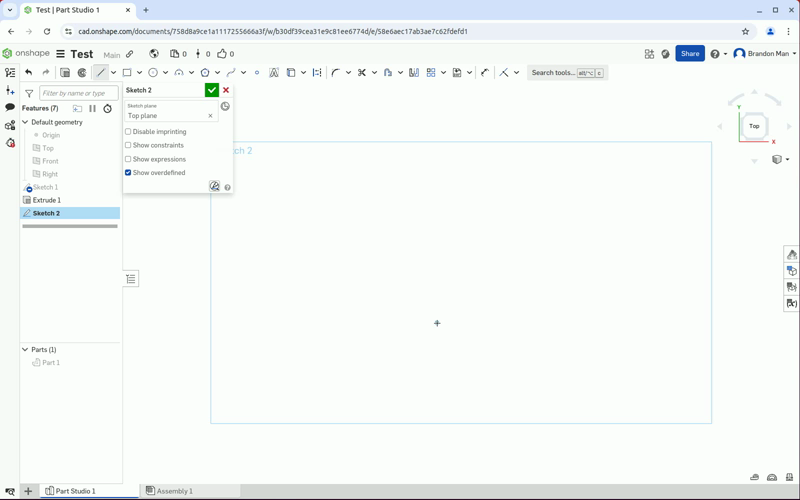
key_down(shift)
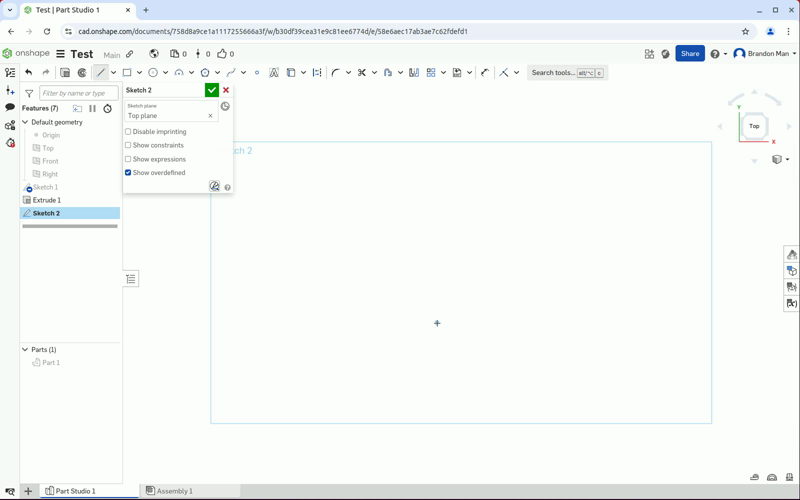
mouse_move(467, 322)
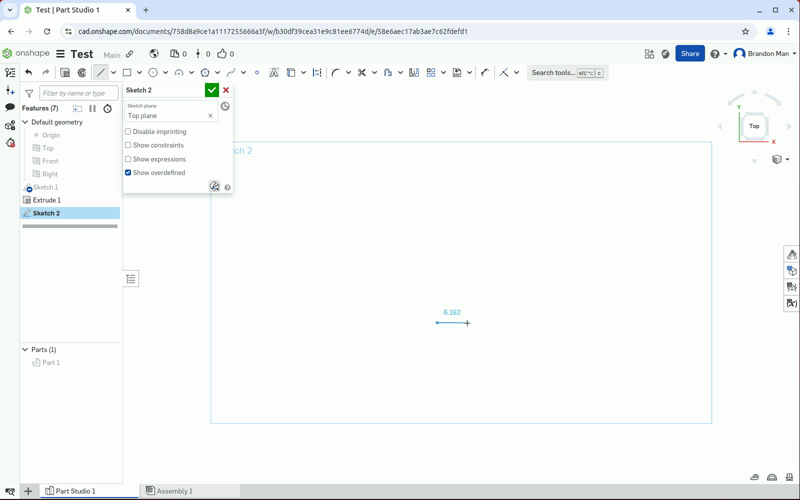
mouse_move(483, 322)
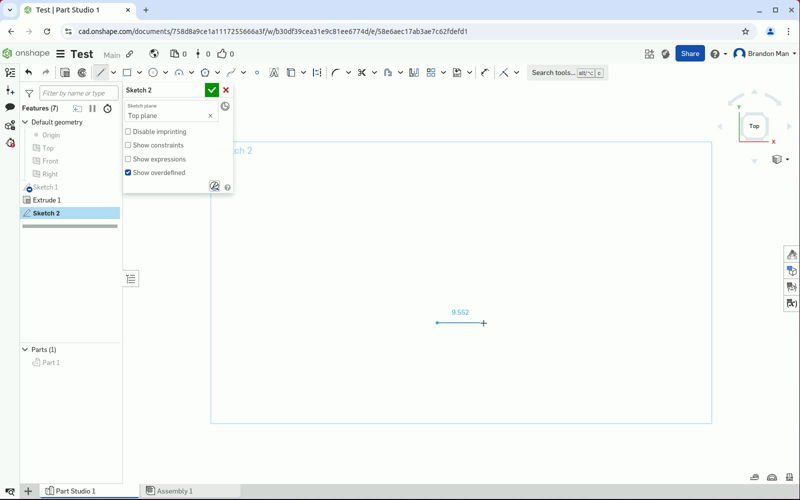
click(483, 322)
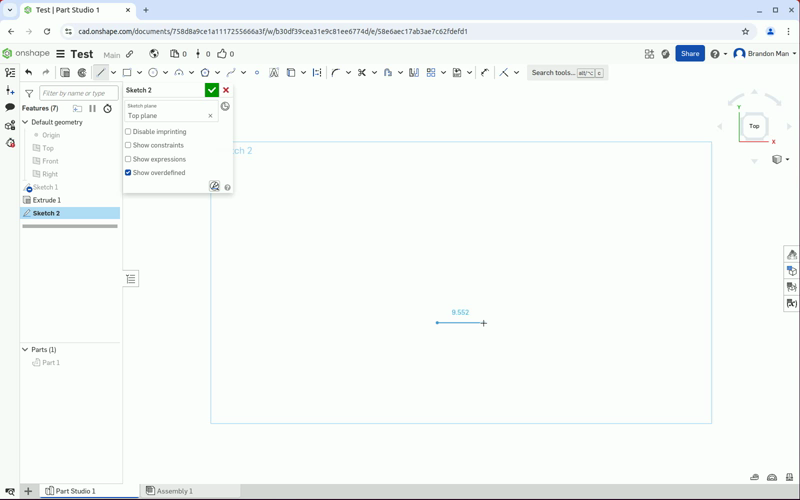
key_up(shift)
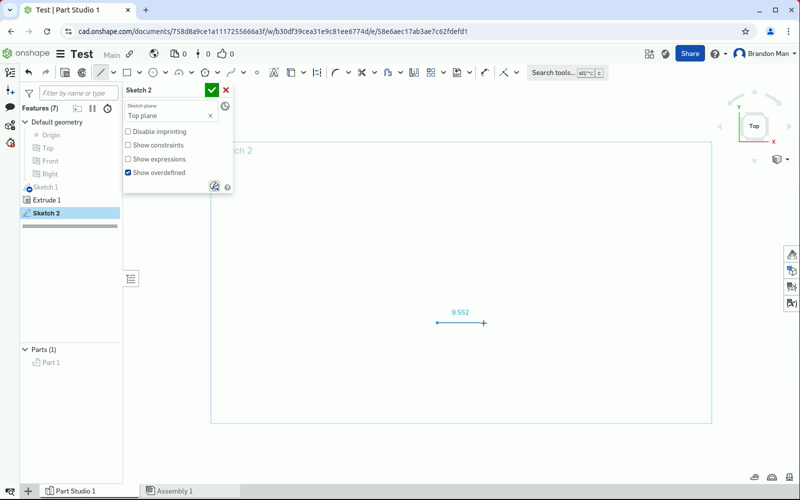
key_down(shift)
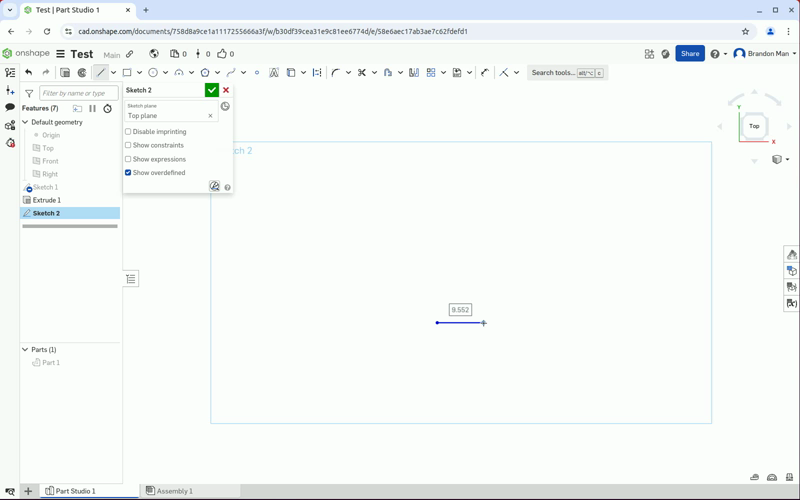
mouse_move(513, 322)
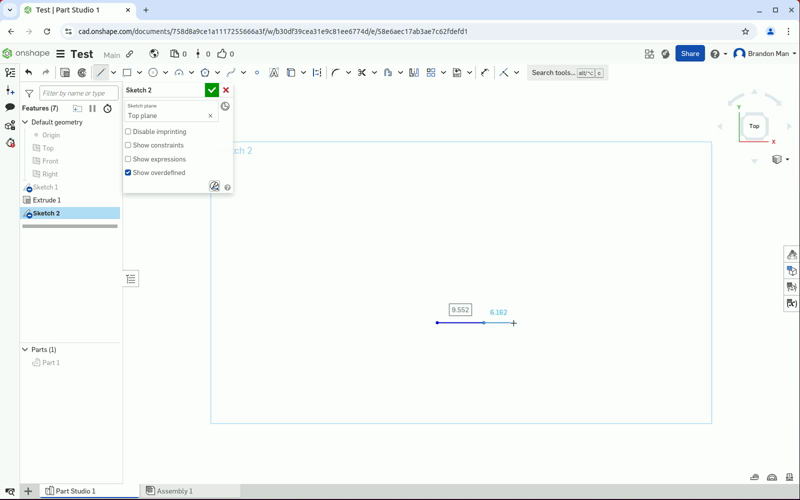
mouse_move(483, 311)
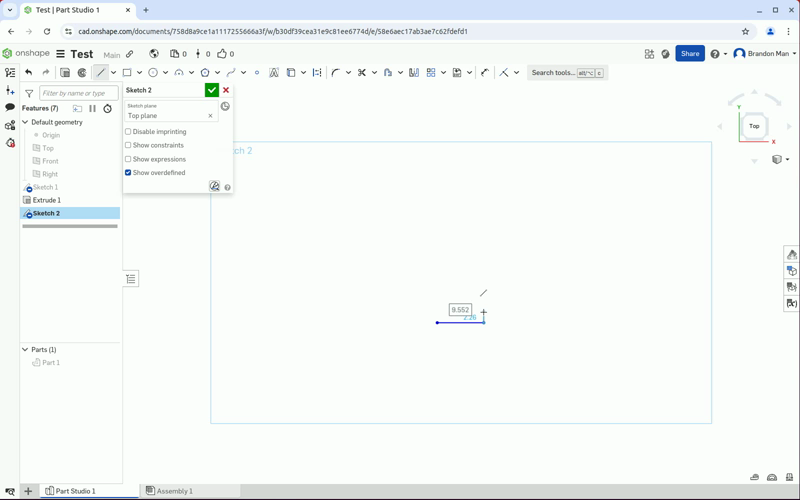
click(483, 311)
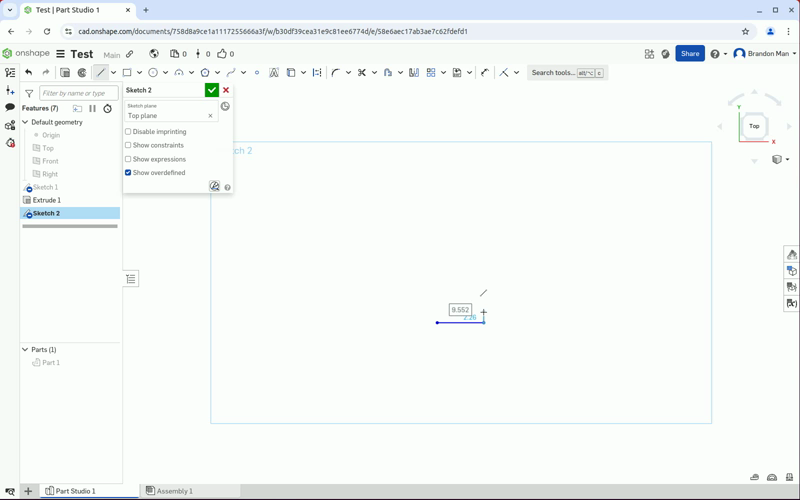
key_up(shift)
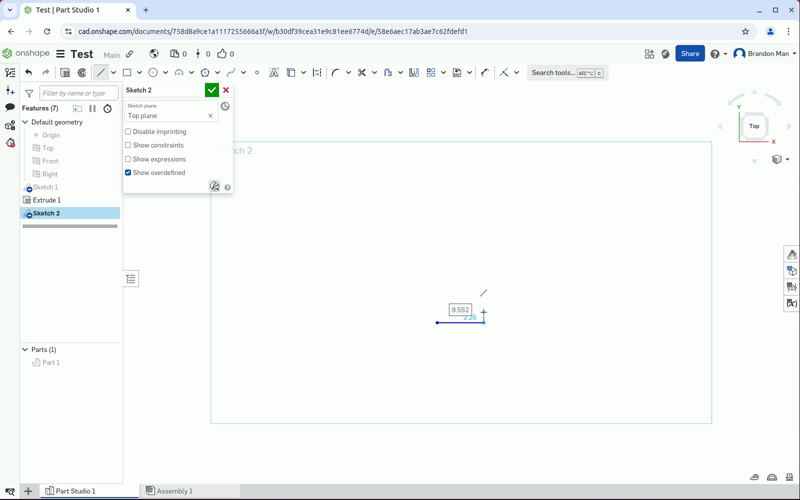
key(esc)
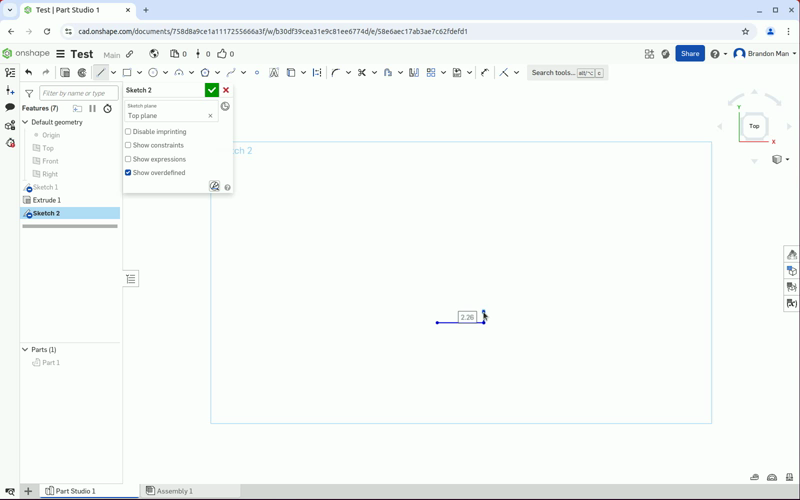
key(a)
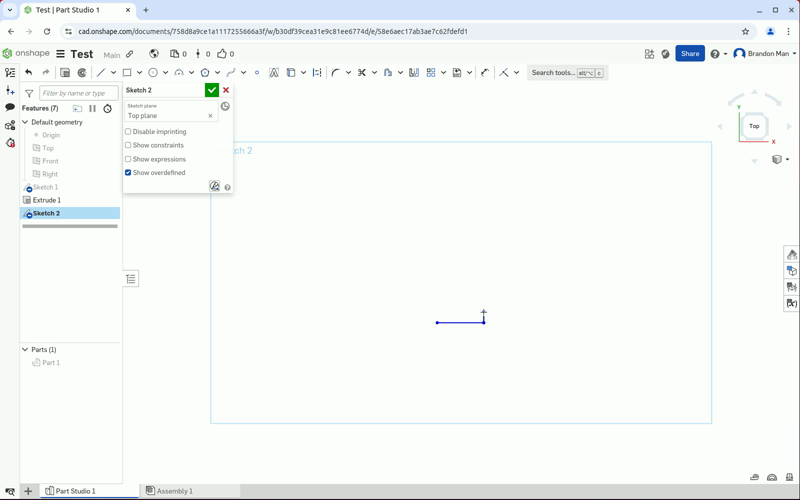
mouse_move(483, 311)
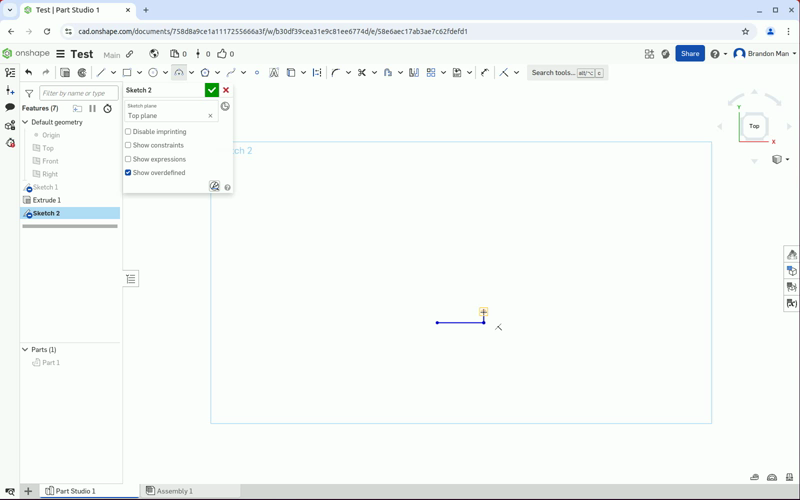
click(483, 311)
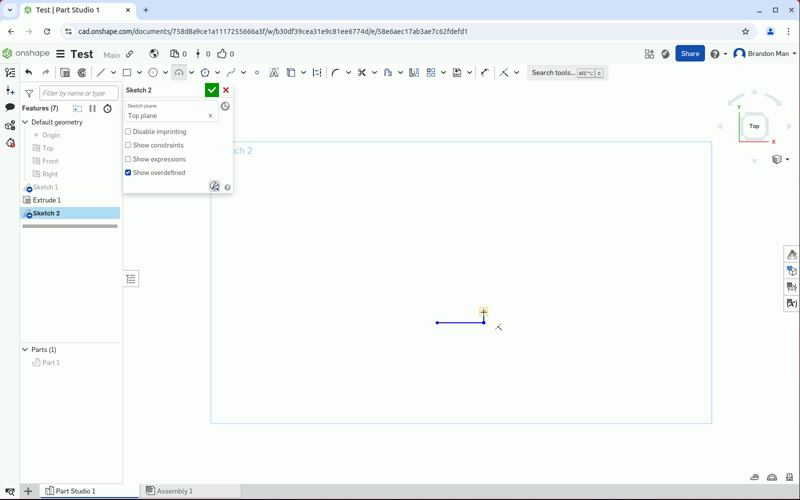
key_down(shift)
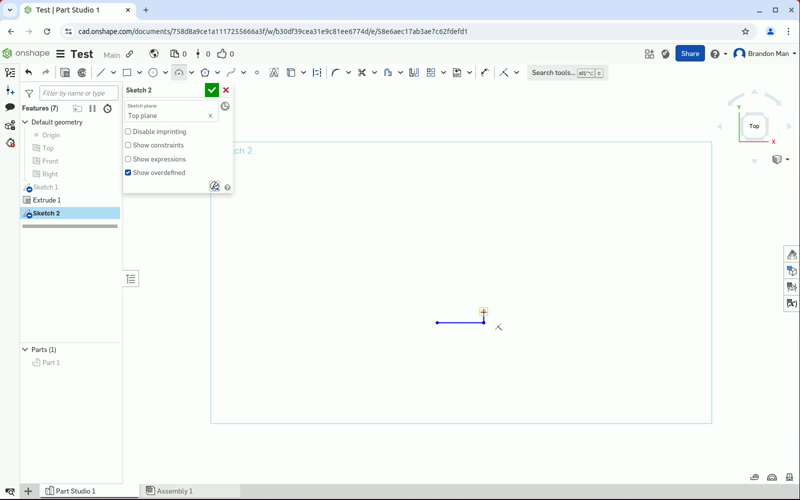
mouse_move(437, 311)
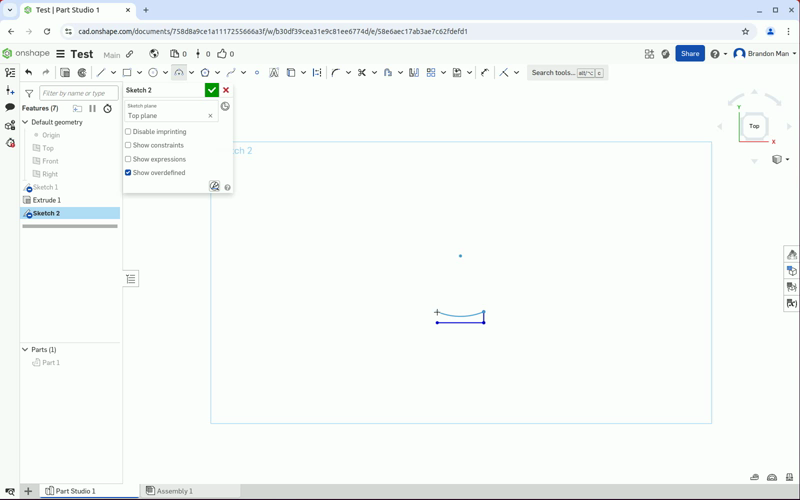
click(437, 311)
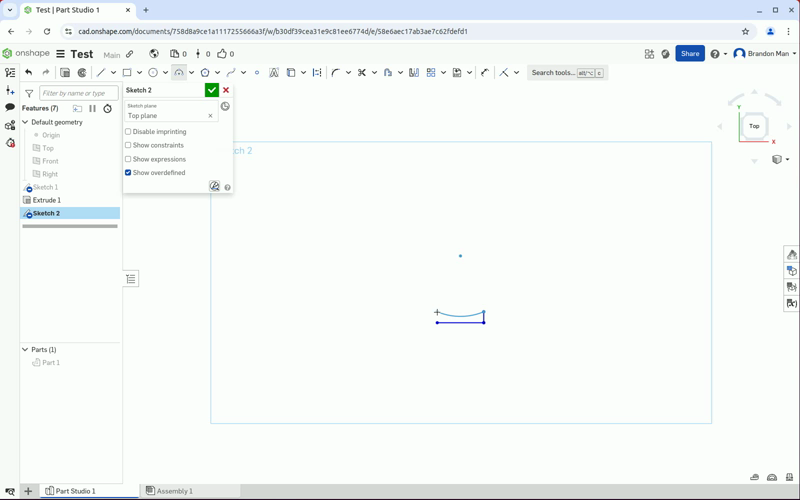
mouse_move(460, 319)
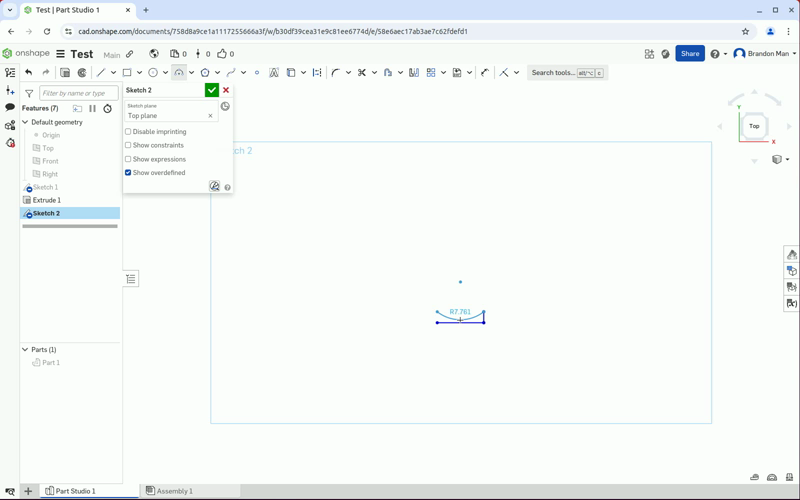
click(460, 319)
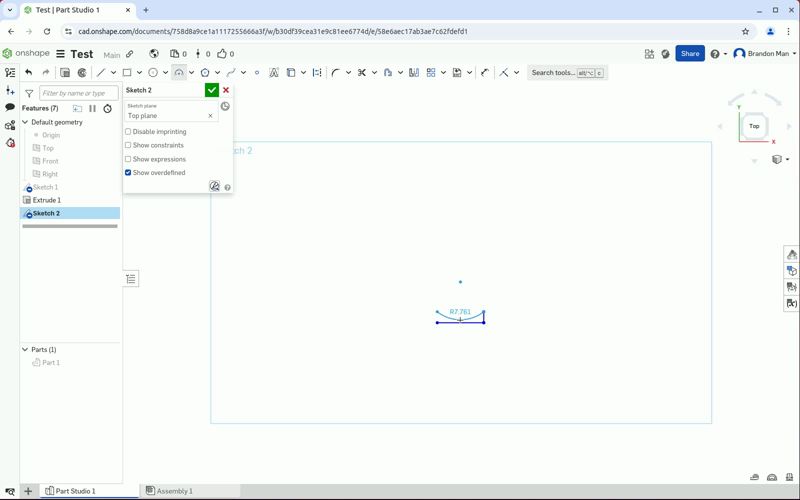
key_up(shift)
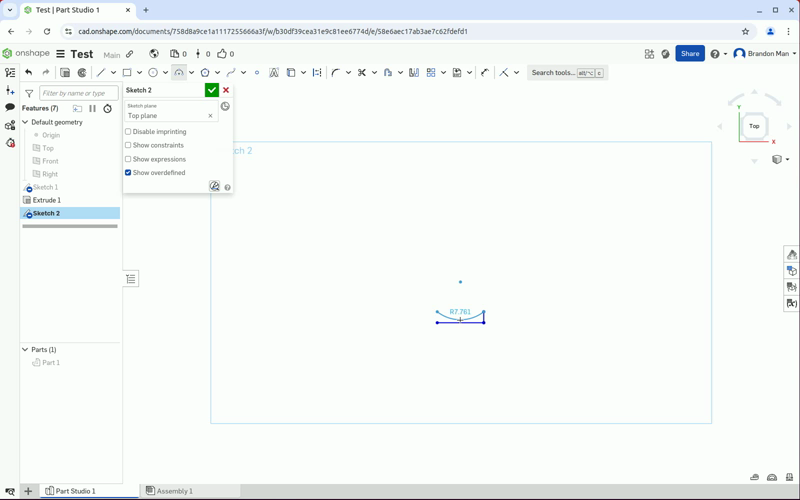
key(esc)
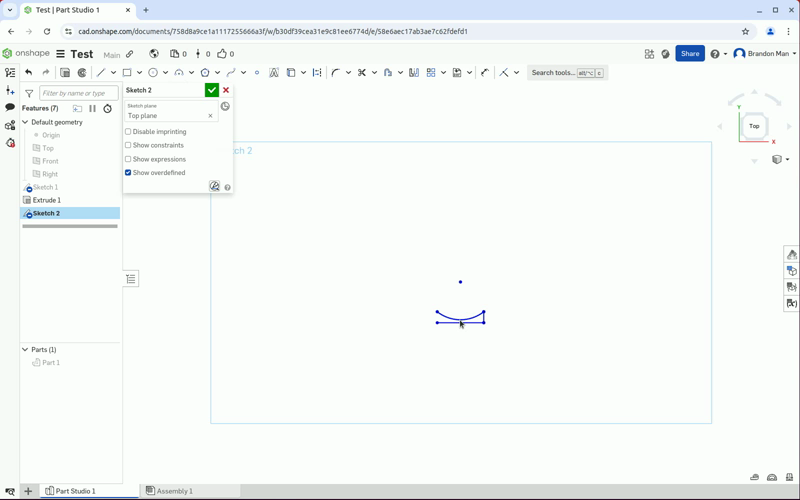
key(l)
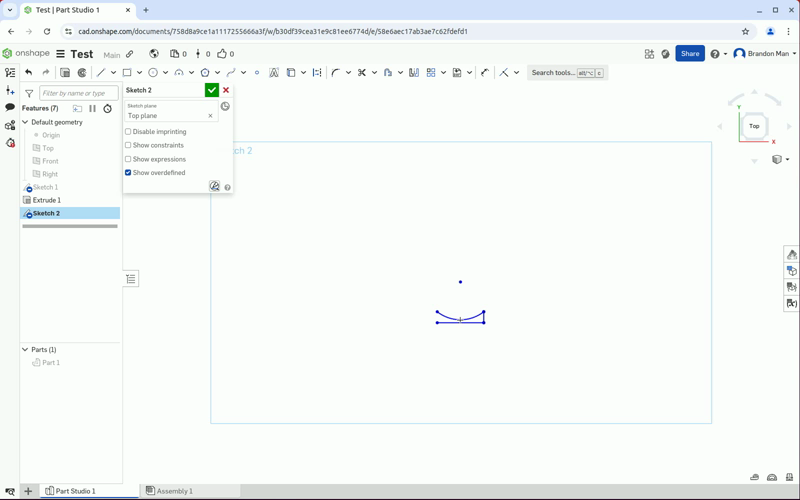
mouse_move(437, 311)
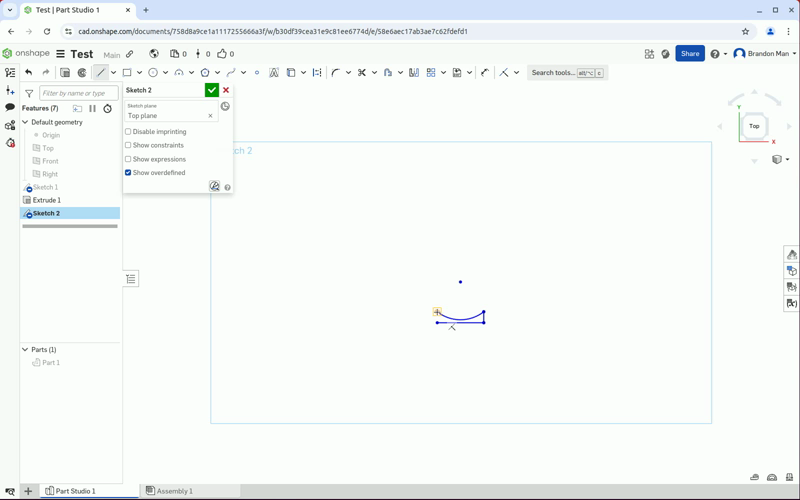
click(437, 311)
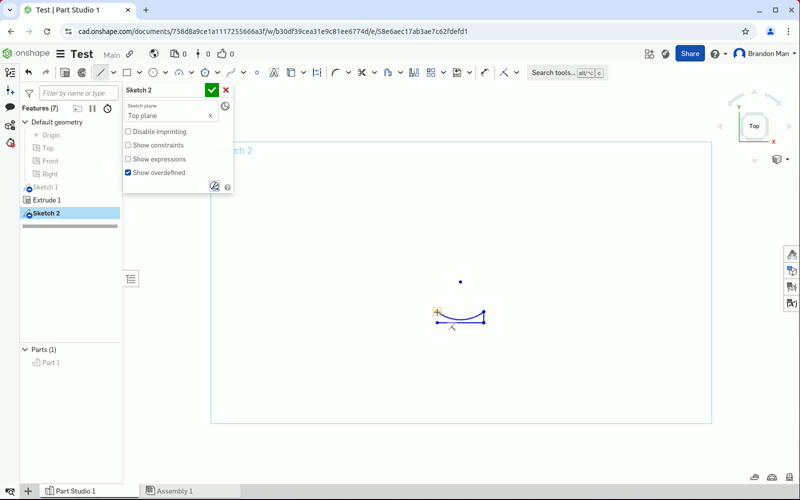
mouse_move(467, 311)
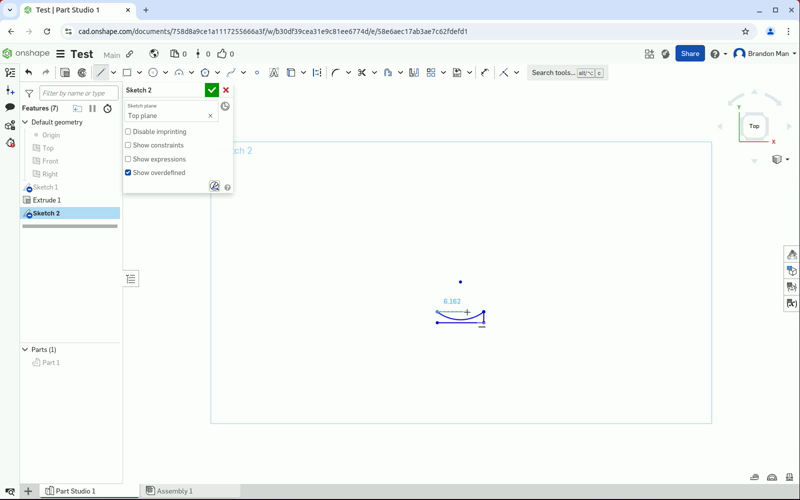
key_down(shift)
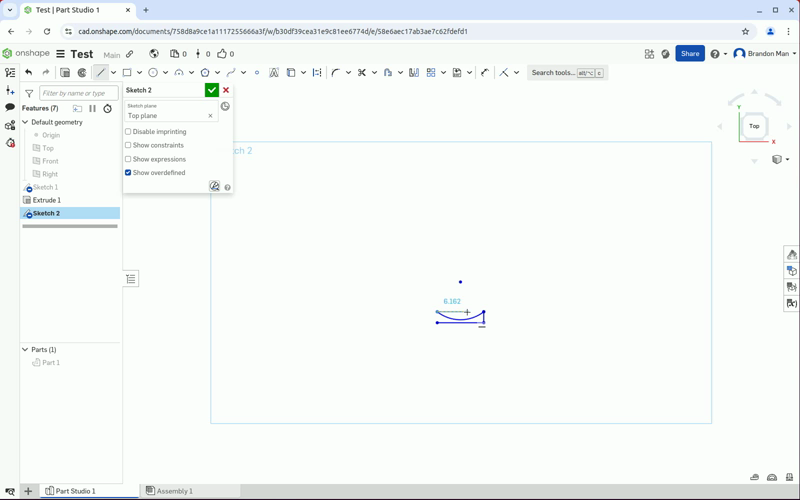
mouse_move(437, 322)
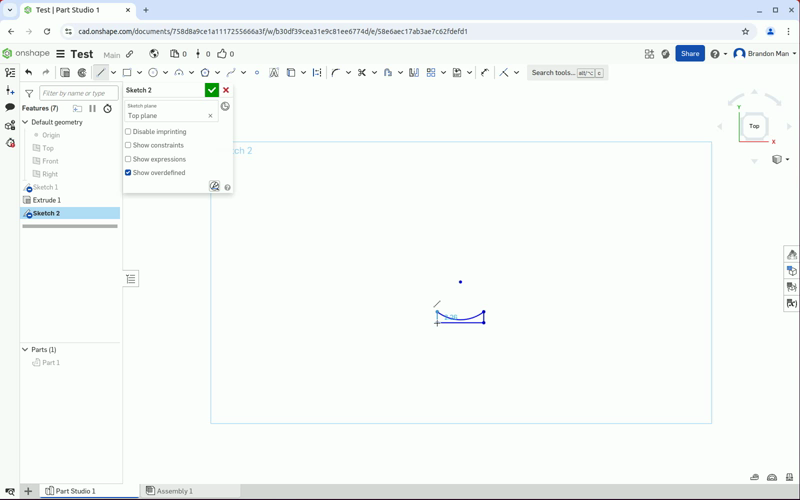
key_up(shift)
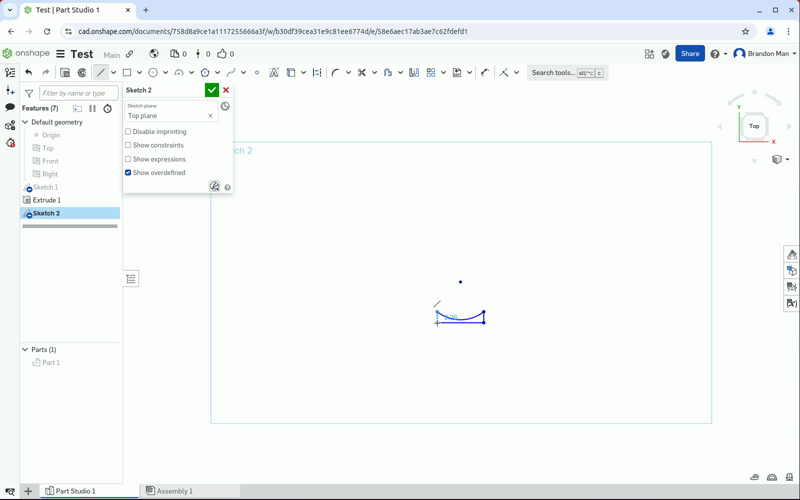
click(437, 322)
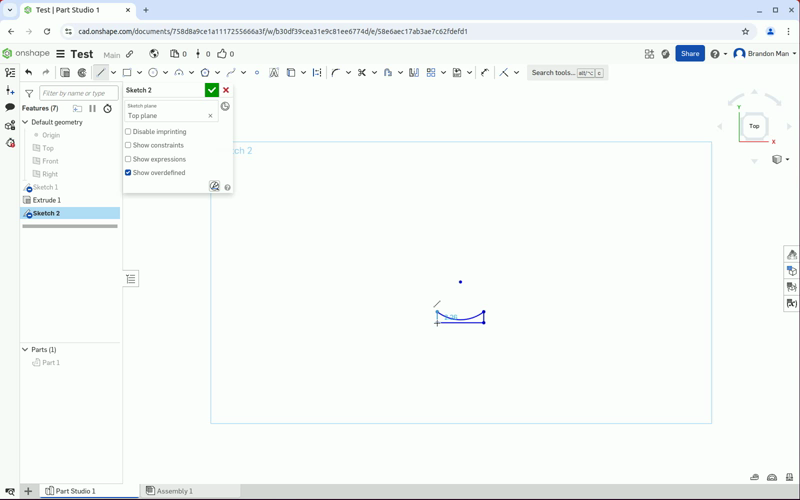
key(esc)
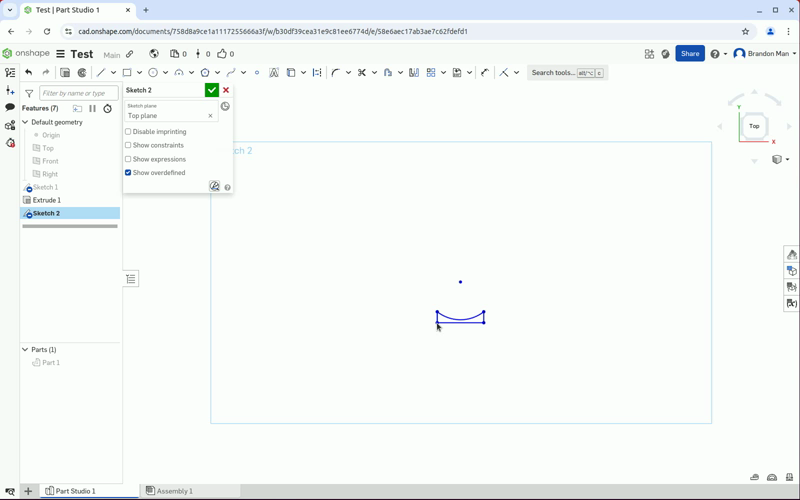
mouse_move(448, 319)
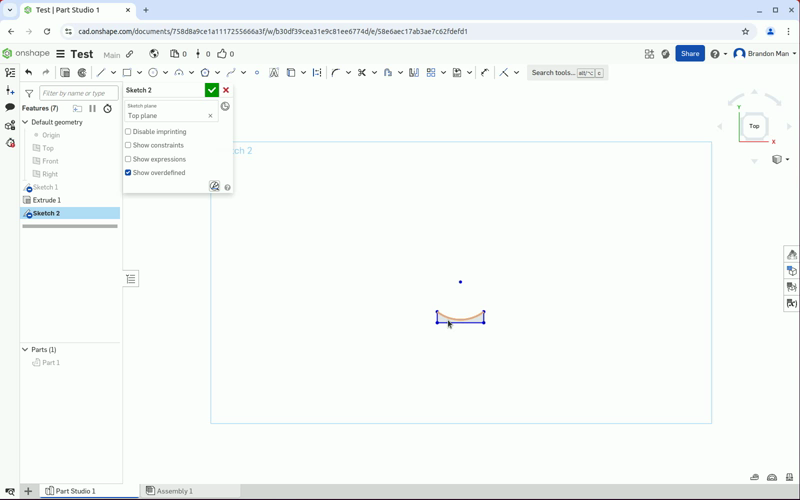
scroll(6)
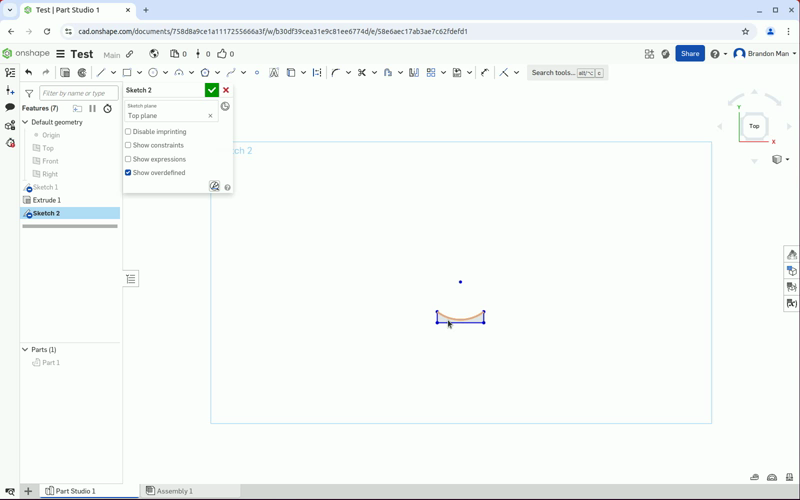
scroll(6)
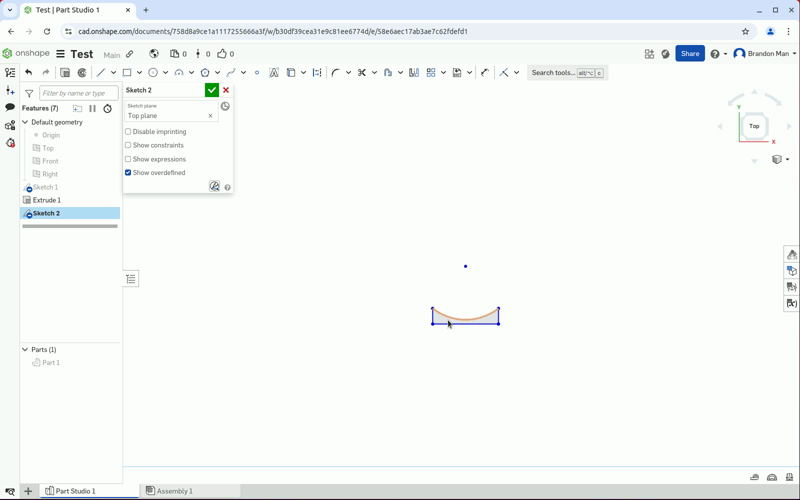
scroll(6)
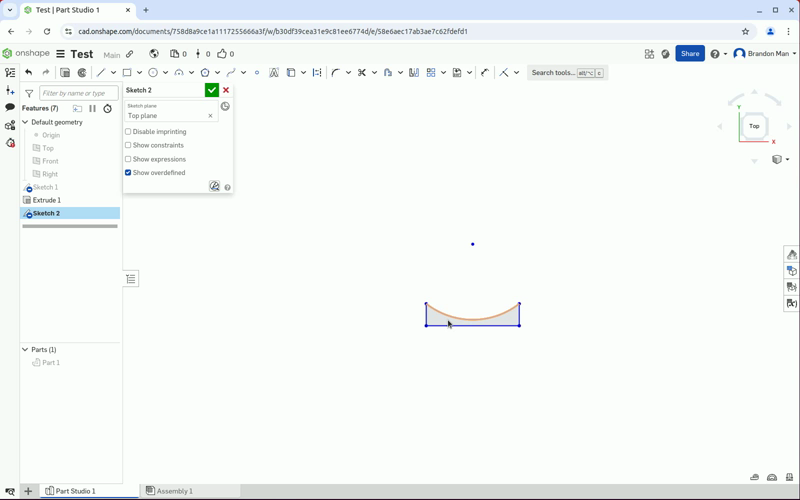
scroll(6)
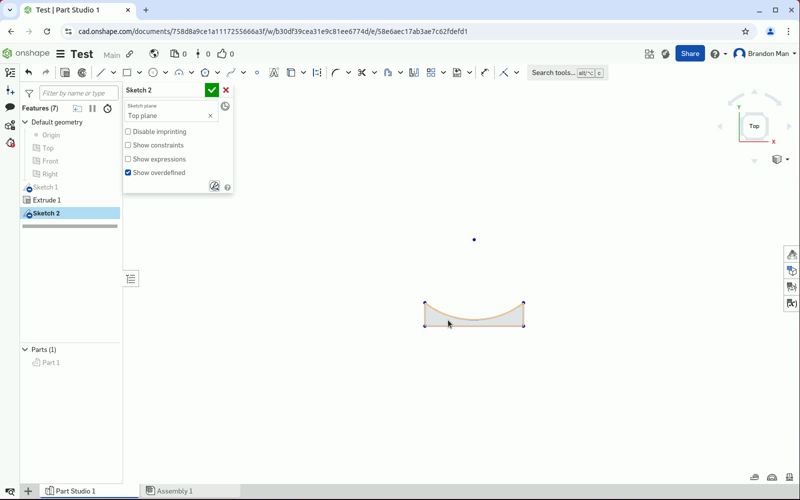
scroll(6)
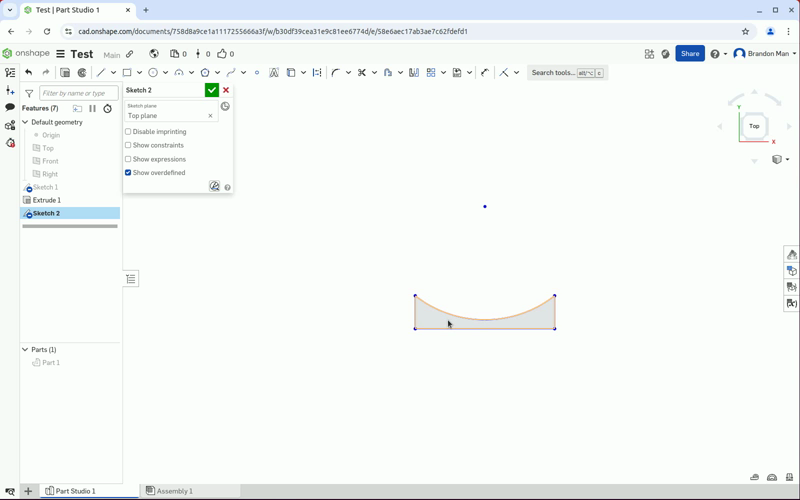
scroll(6)
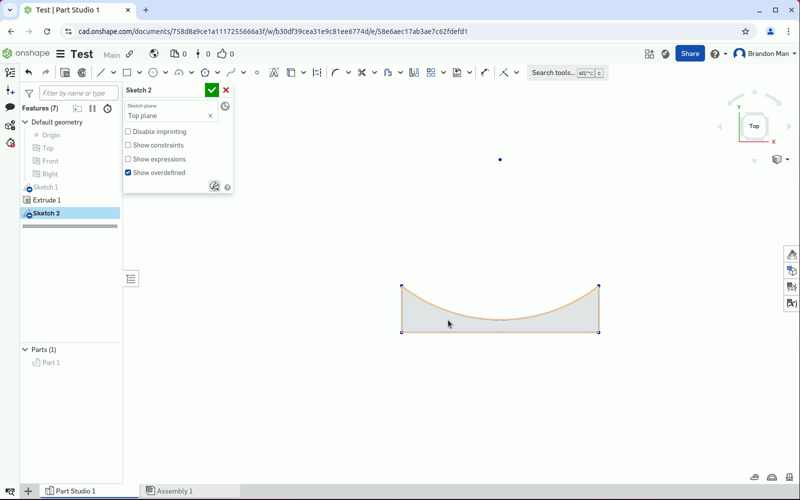
scroll(6)
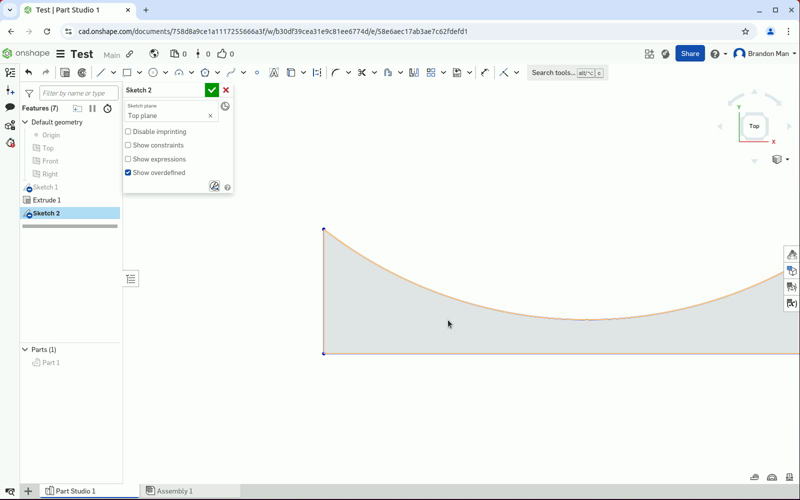
click(448, 319)
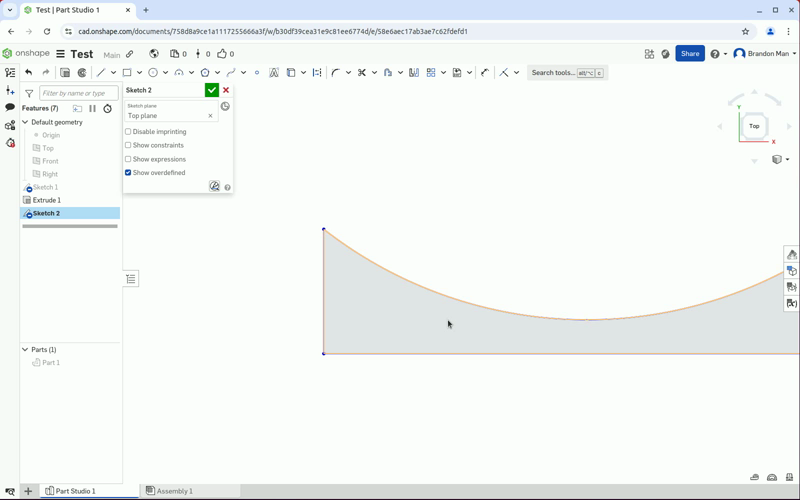
scroll(-6)
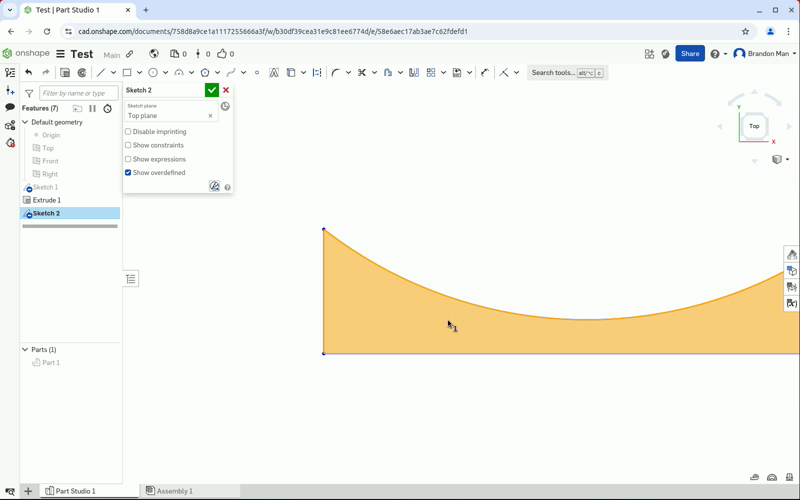
scroll(-6)
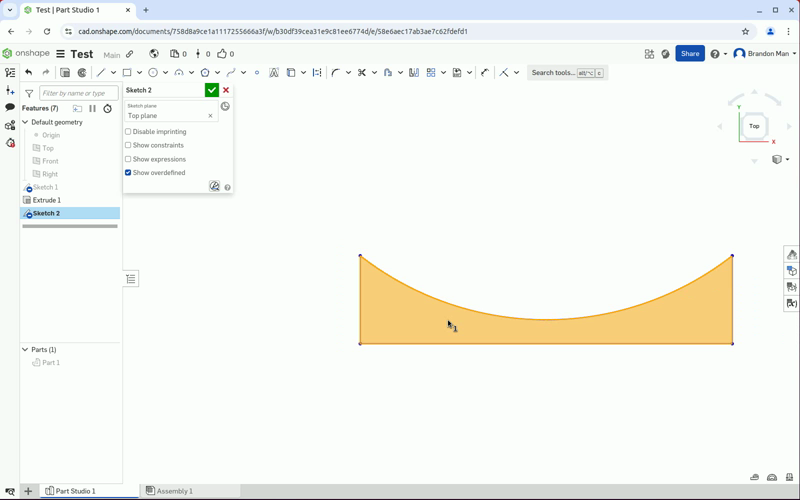
scroll(-6)
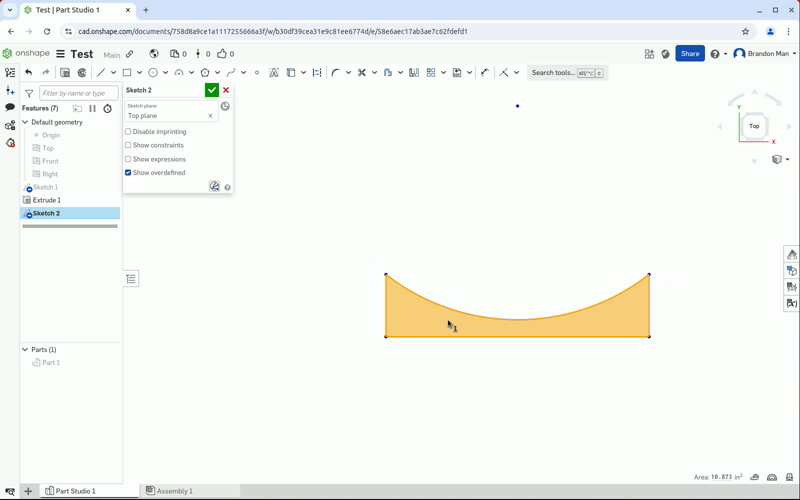
scroll(-6)
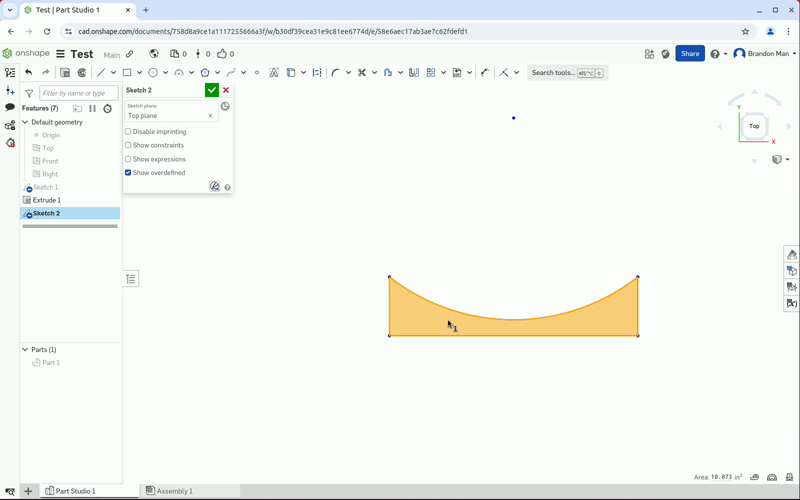
scroll(-6)
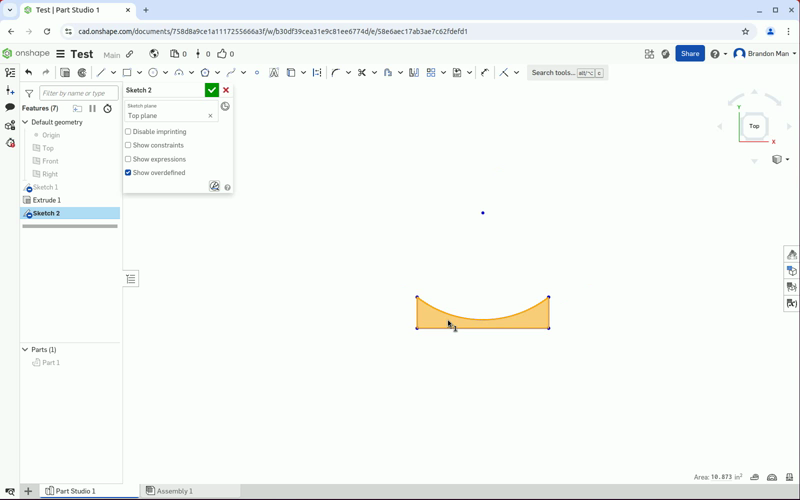
scroll(-6)
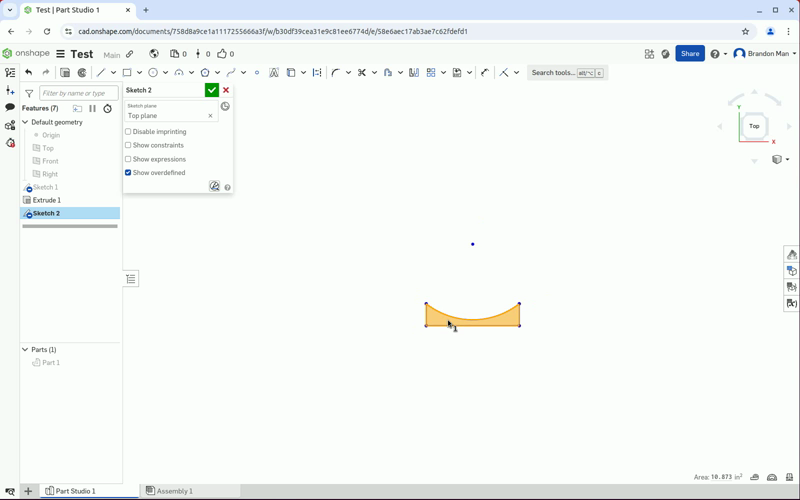
scroll(-6)
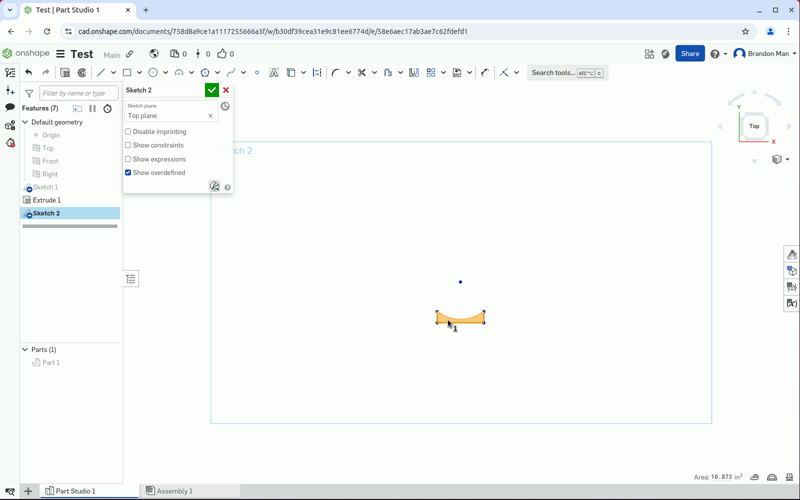
mouse_move(73, 352)
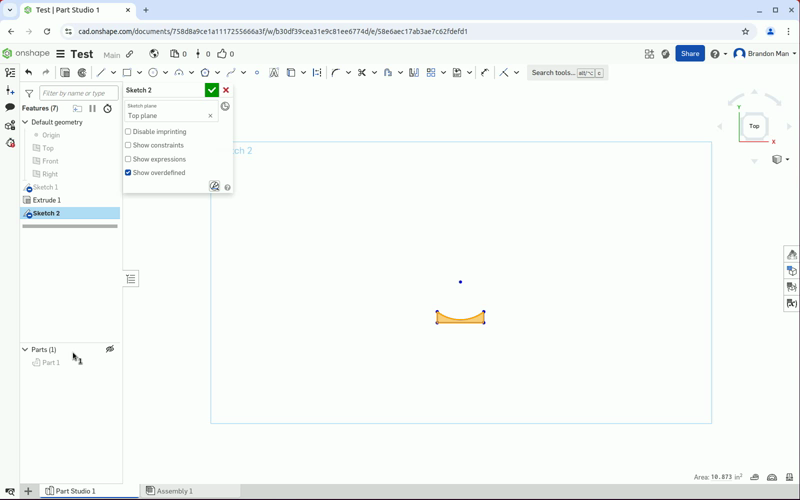
key(shift+y)
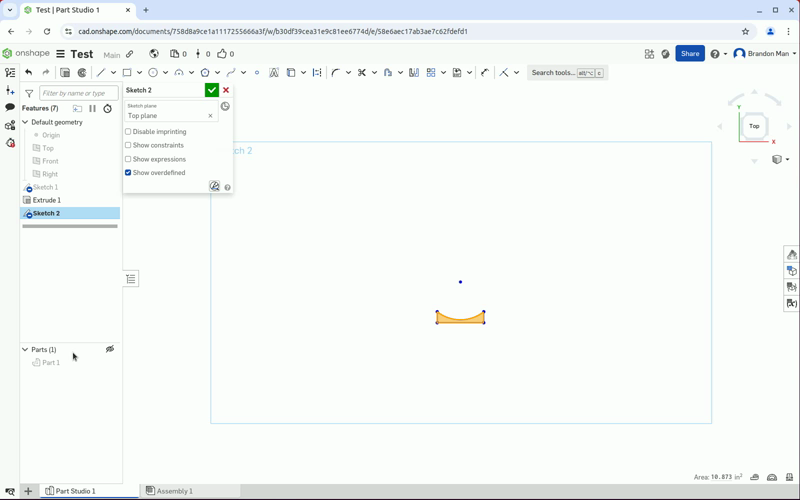
key(shift+e)
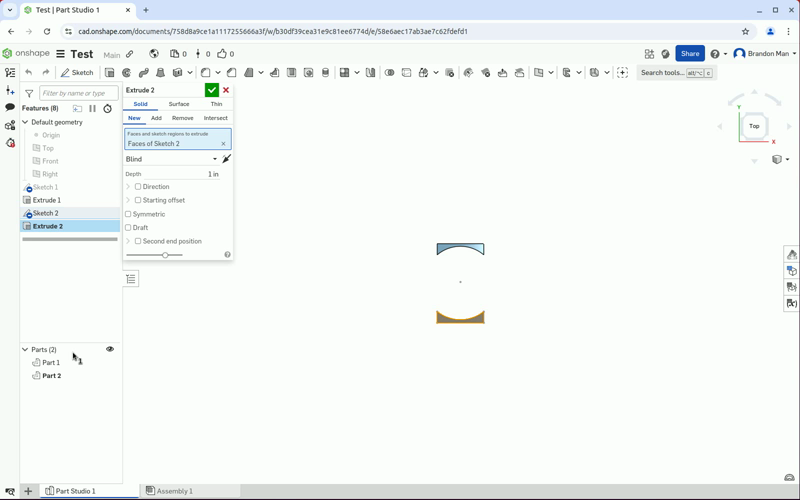
mouse_move(143, 106)
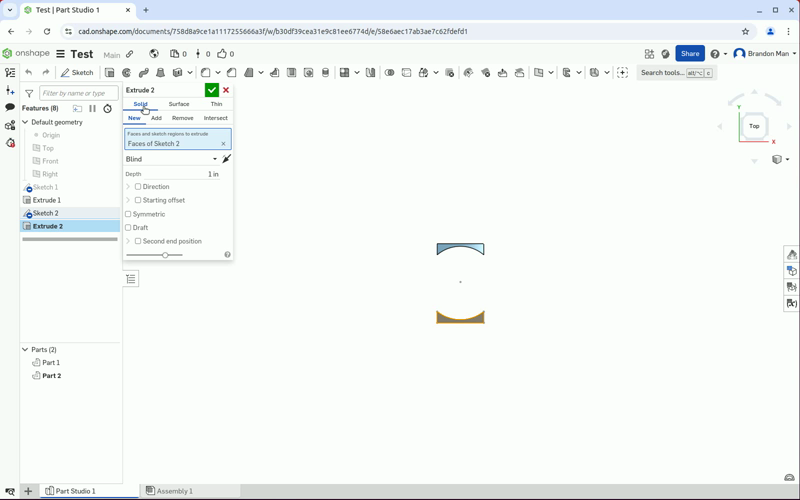
click(143, 106)
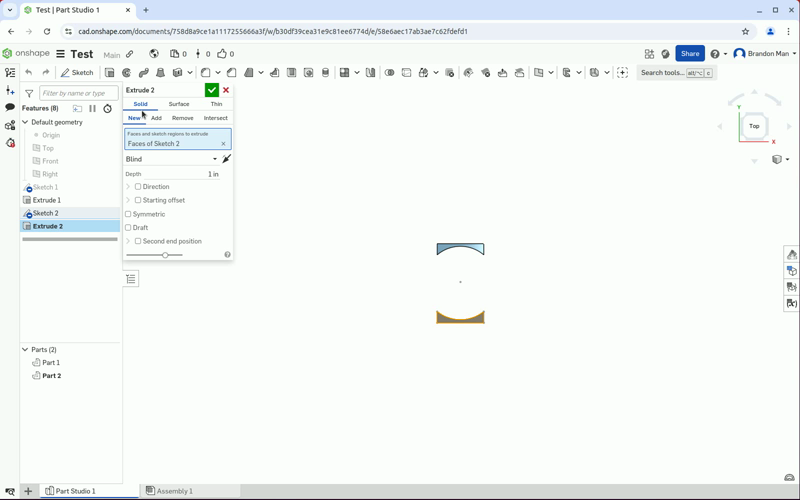
mouse_move(137, 120)
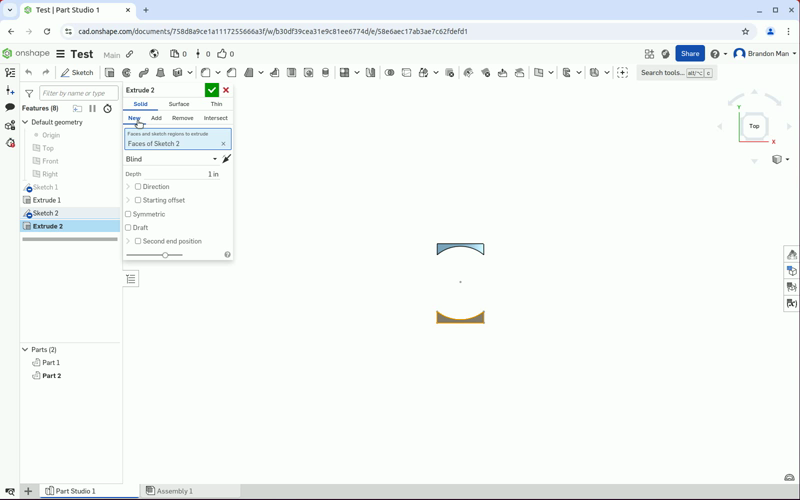
click(137, 120)
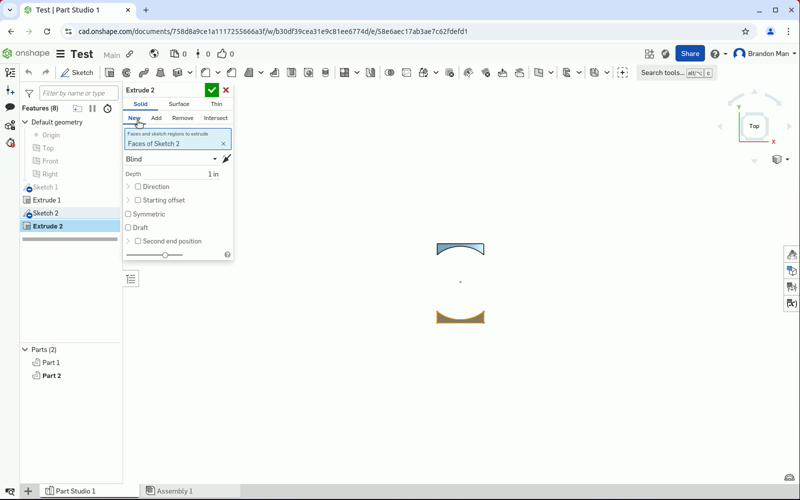
key(tab, 4)
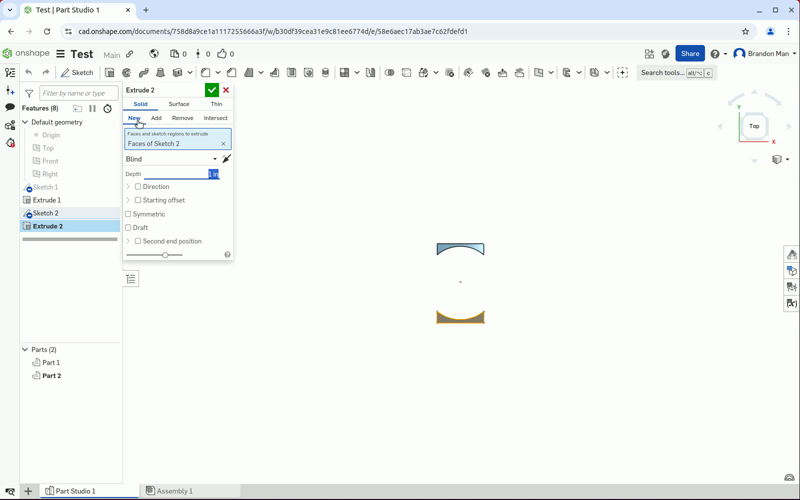
text(0.722)
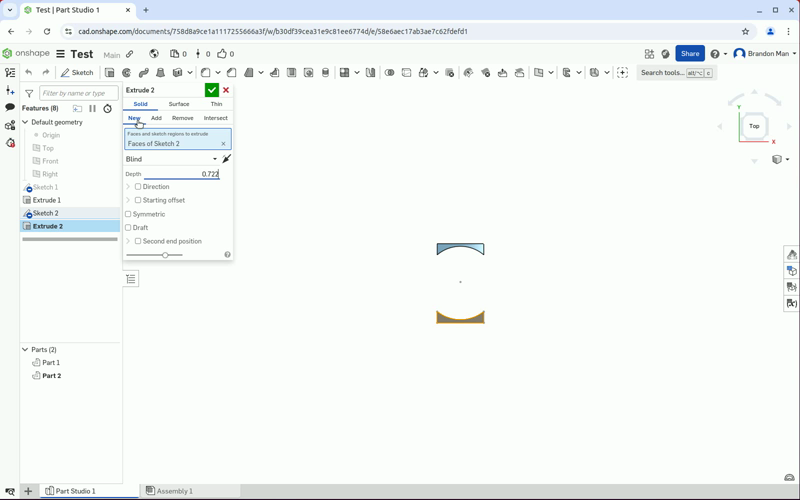
key(enter)
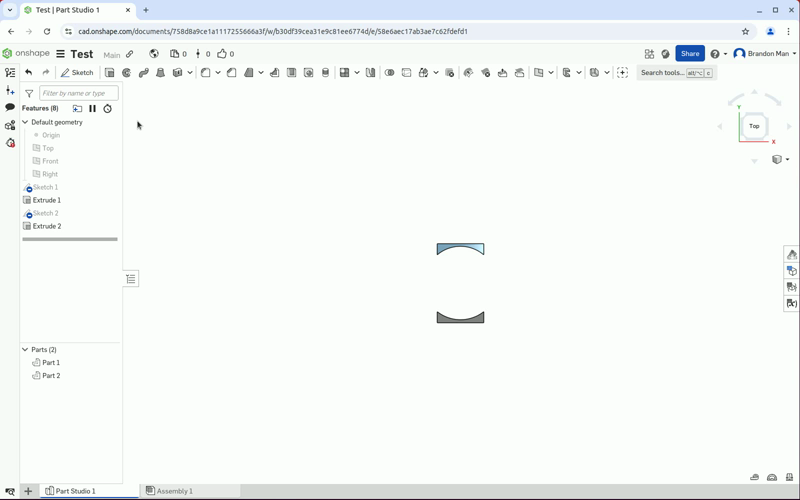
key(shift+h)
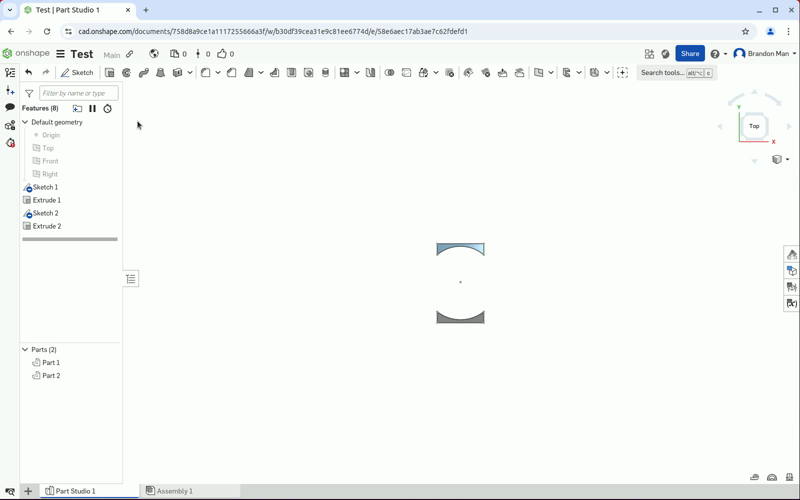
key(shift+h)
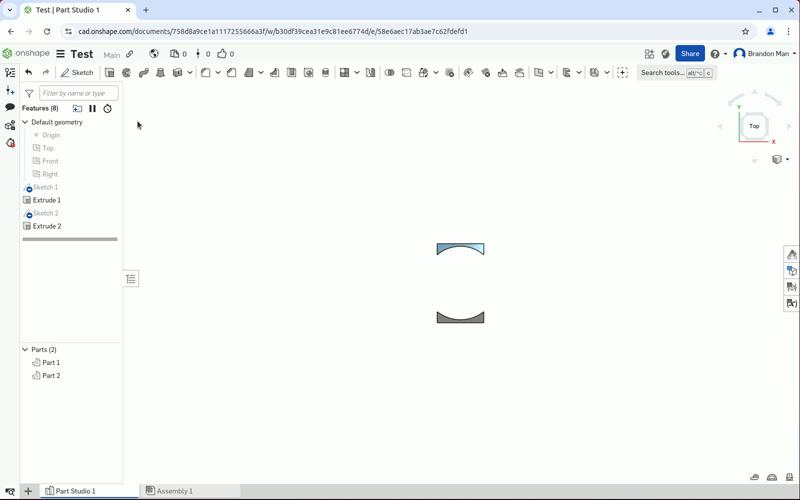
mouse_move(73, 189)
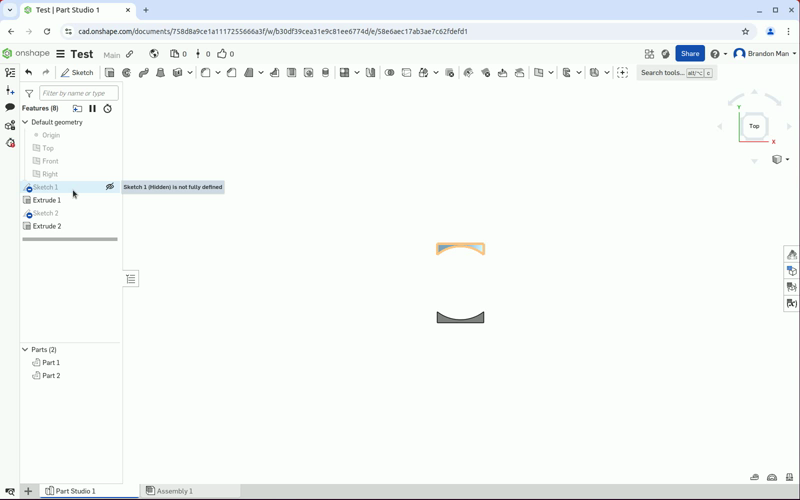
click(73, 189)
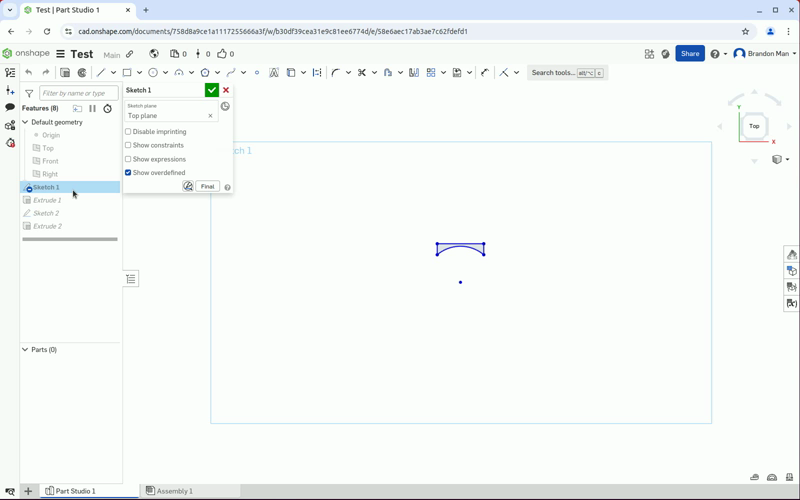
mouse_move(229, 92)
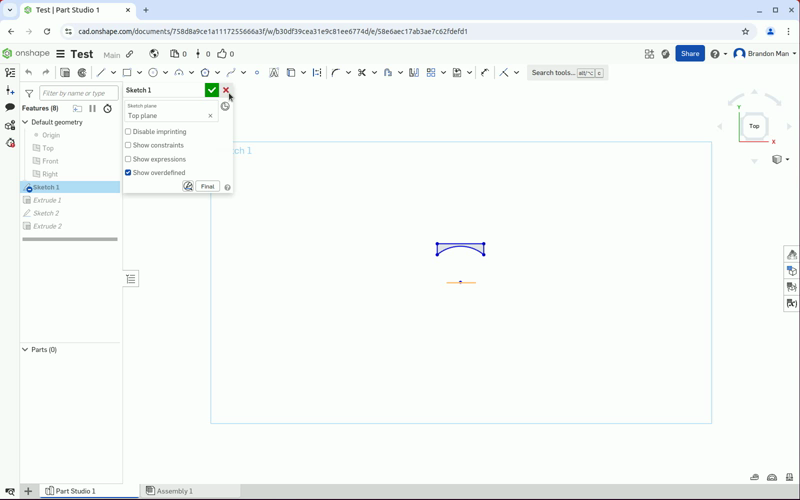
click(229, 92)
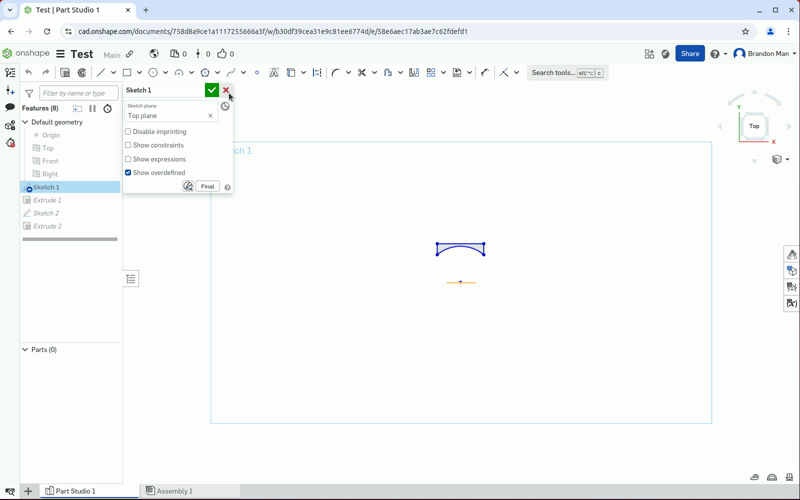
key(shift+s)
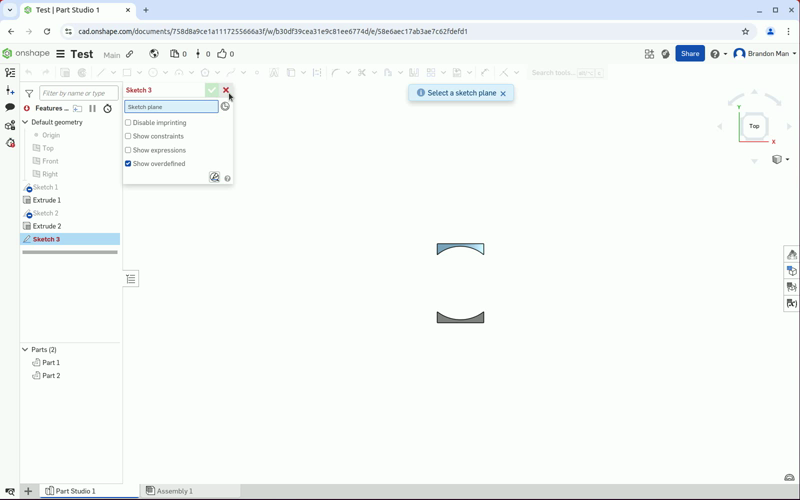
mouse_move(73, 150)
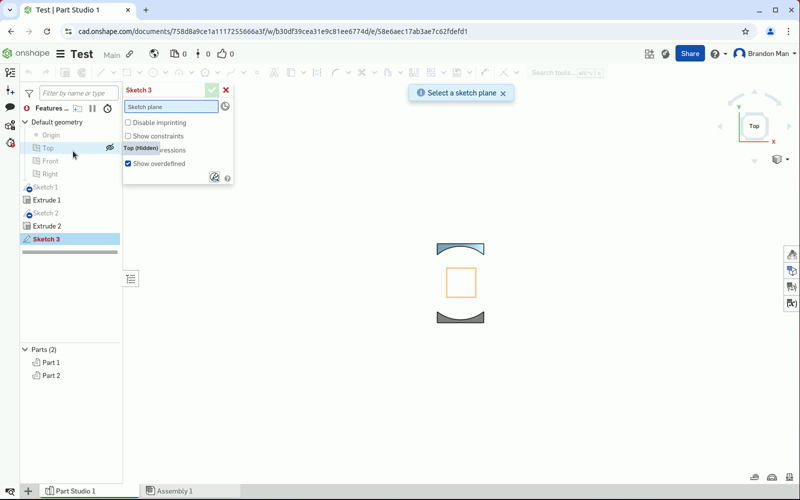
click(73, 150)
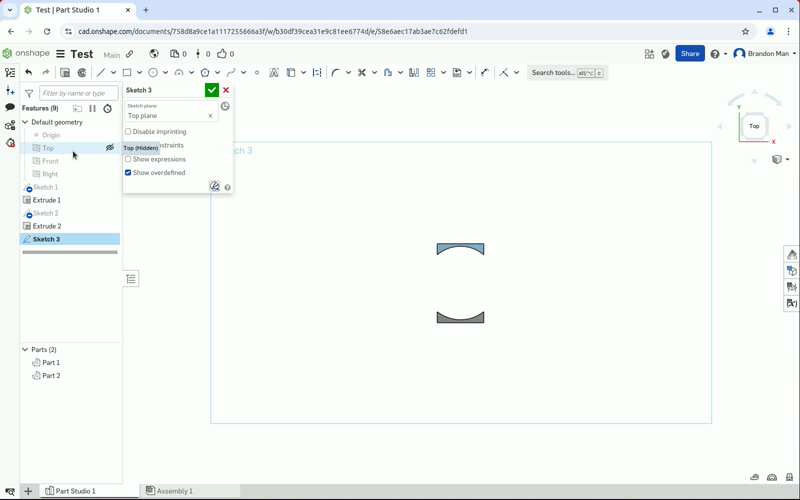
mouse_move(73, 352)
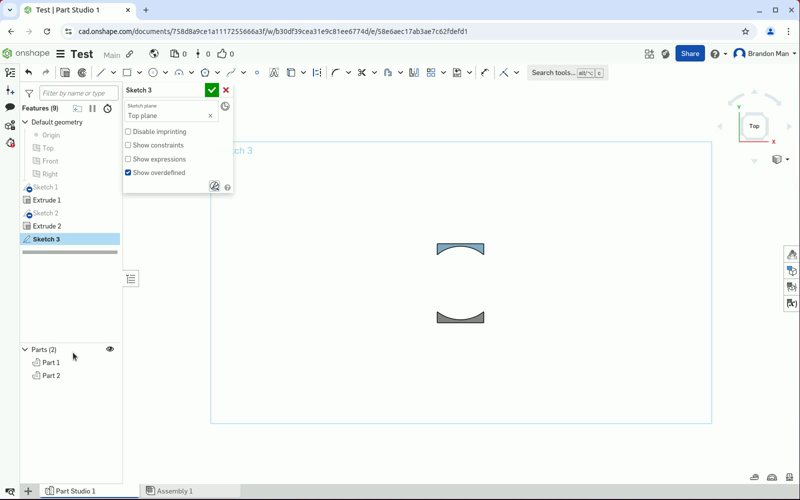
key(y)
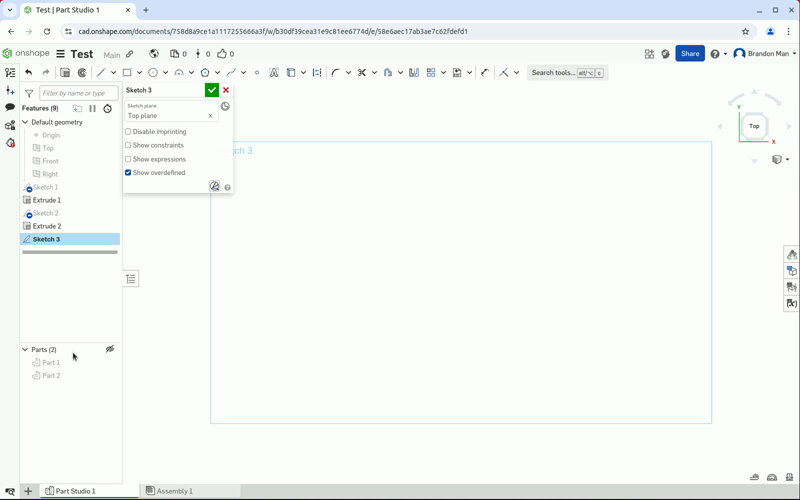
key(a)
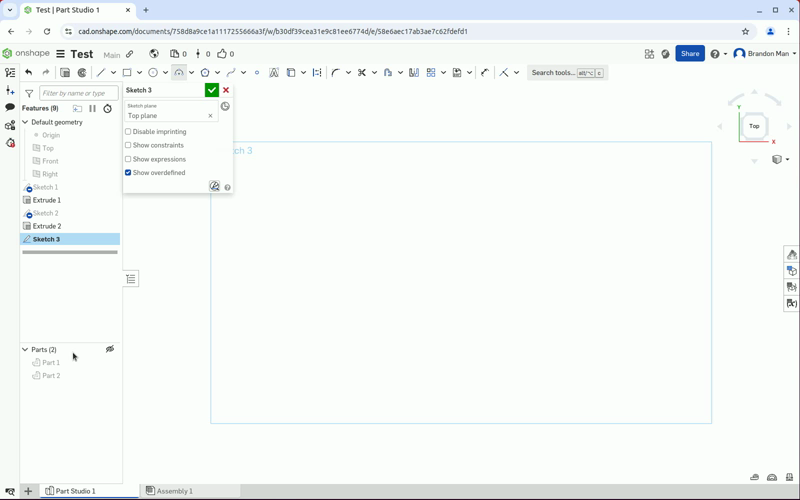
key_down(shift)
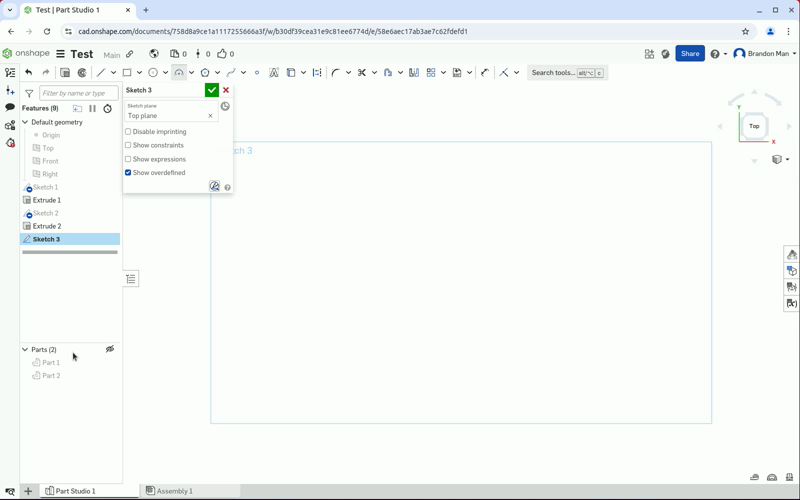
mouse_move(437, 311)
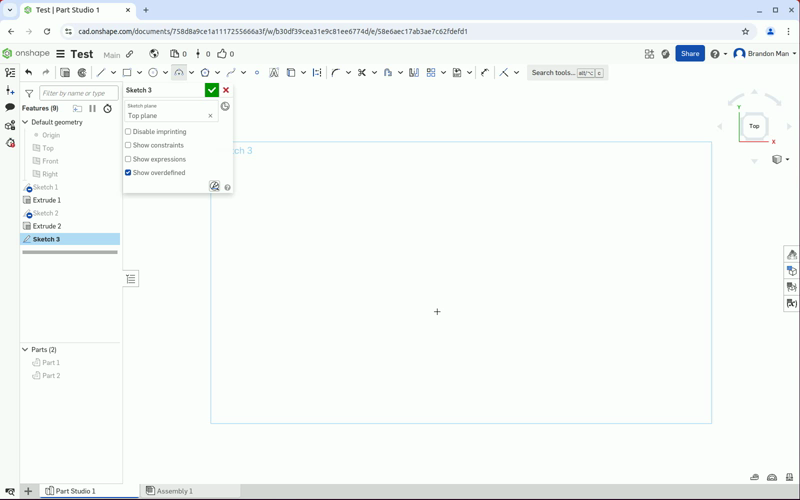
click(437, 311)
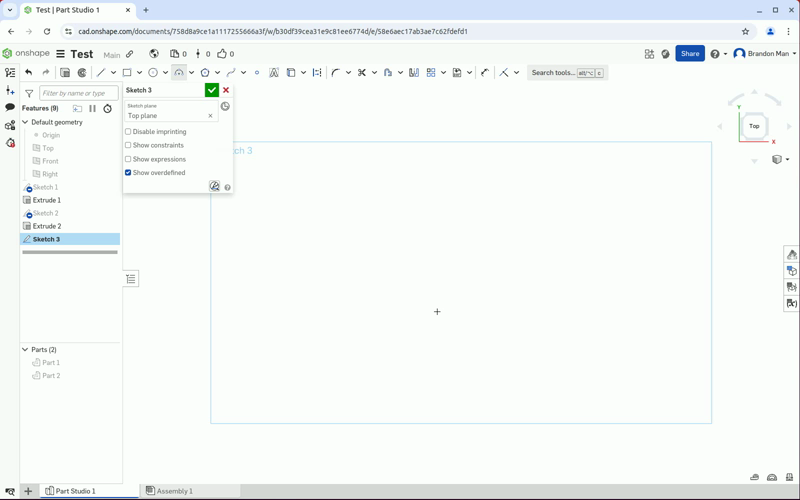
key_up(shift)
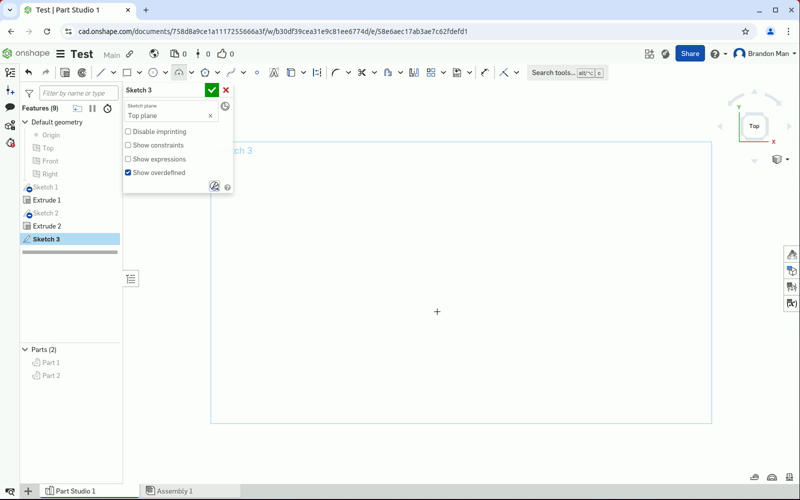
key_down(shift)
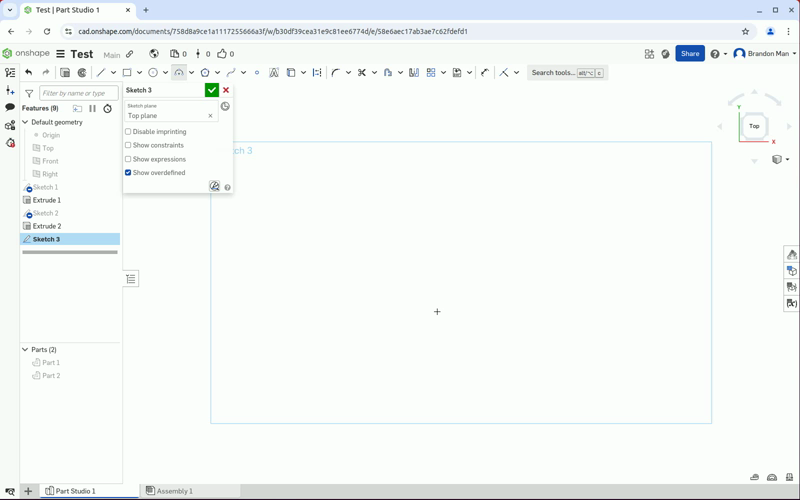
mouse_move(483, 311)
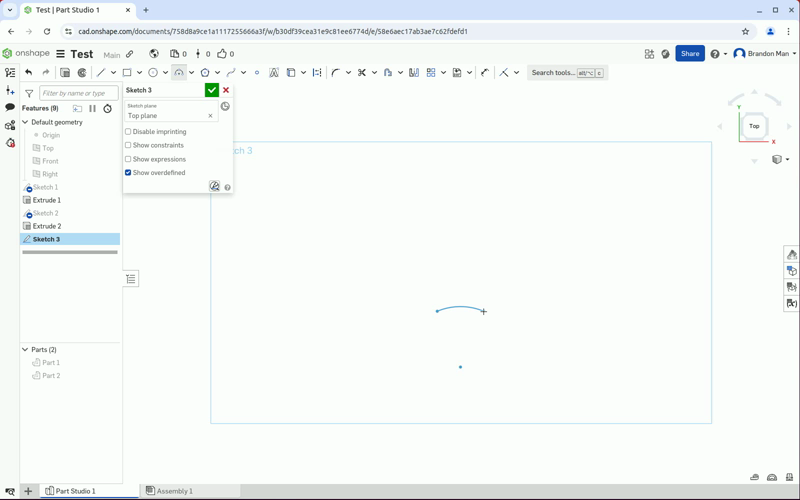
click(483, 311)
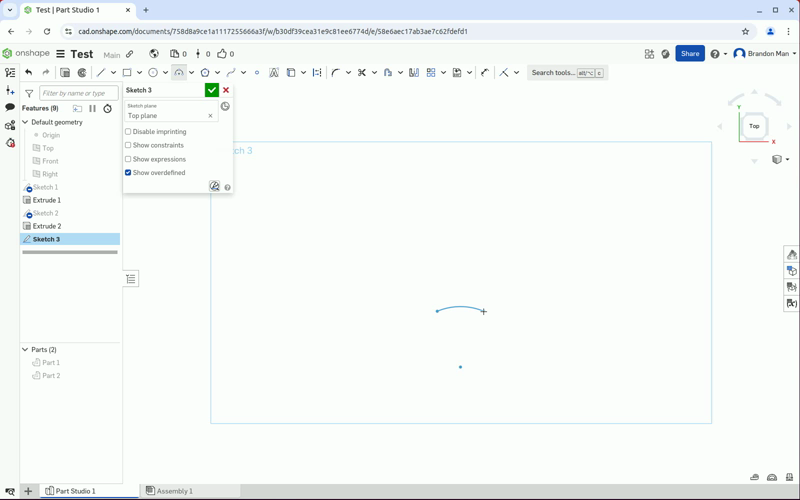
mouse_move(460, 319)
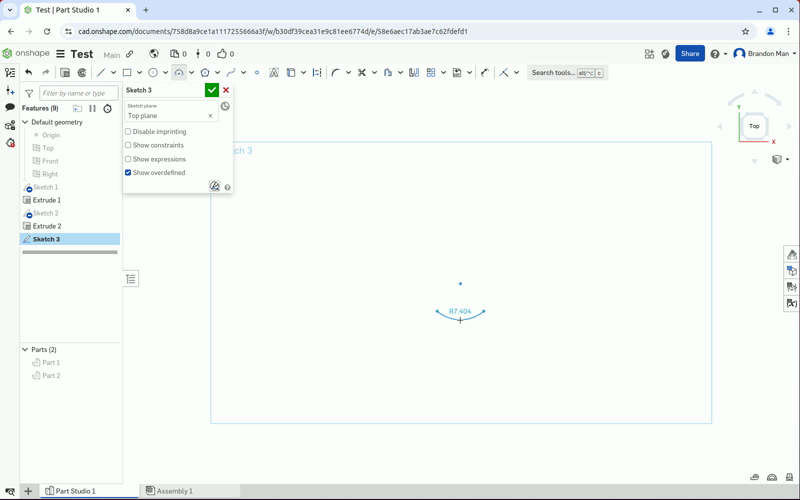
click(460, 319)
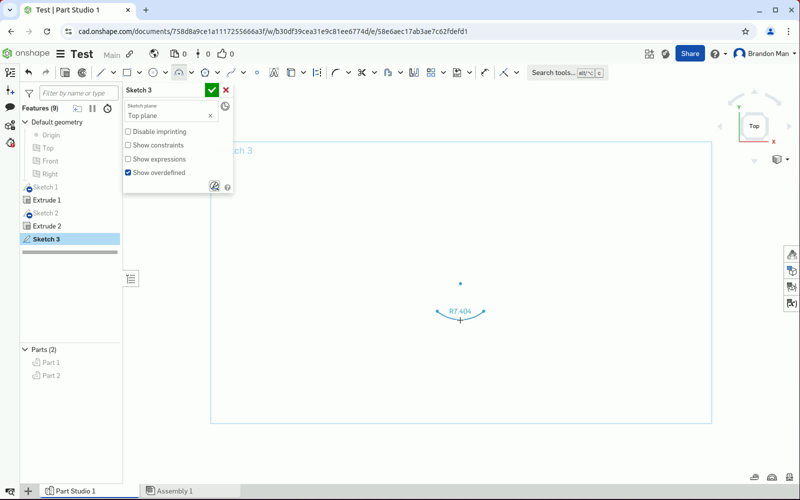
key_up(shift)
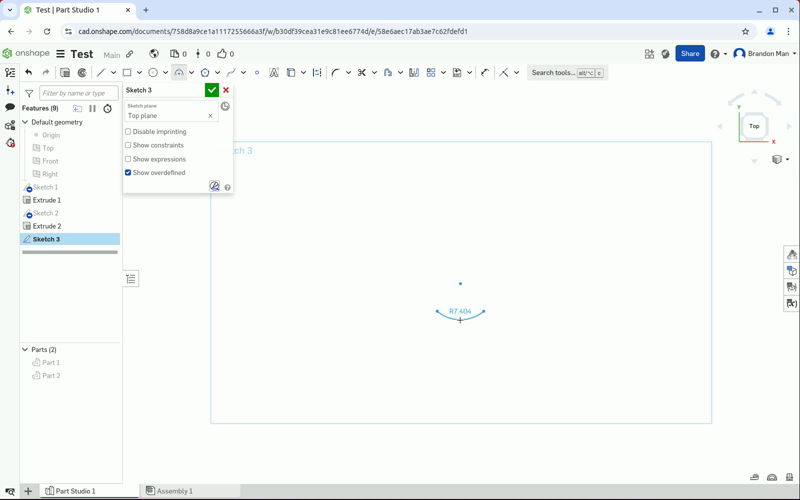
key(esc)
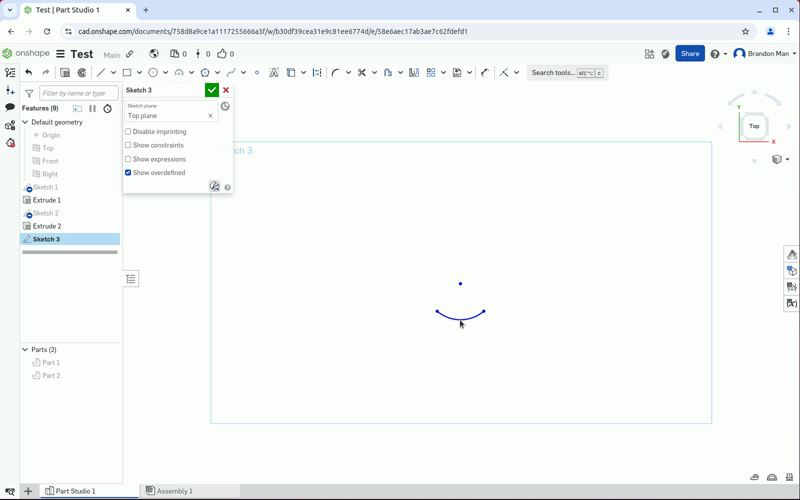
key(l)
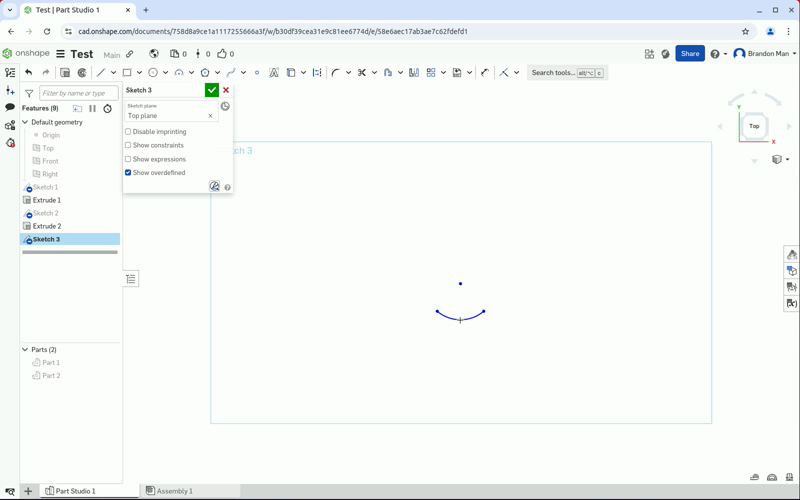
mouse_move(483, 311)
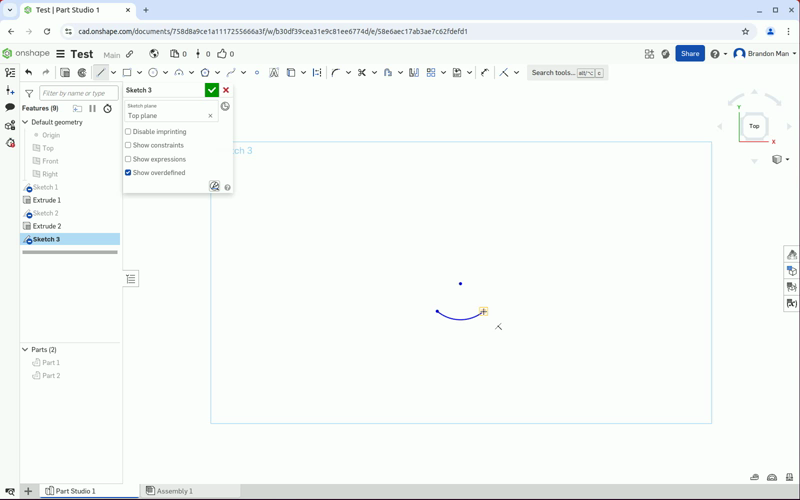
click(483, 311)
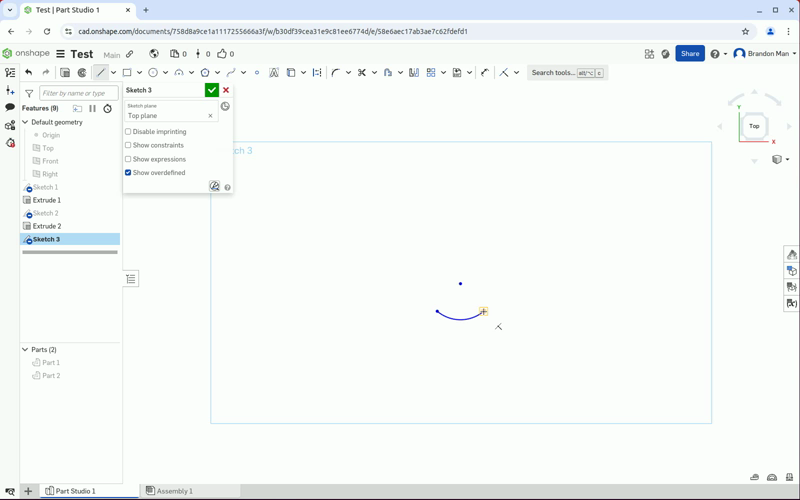
key_down(shift)
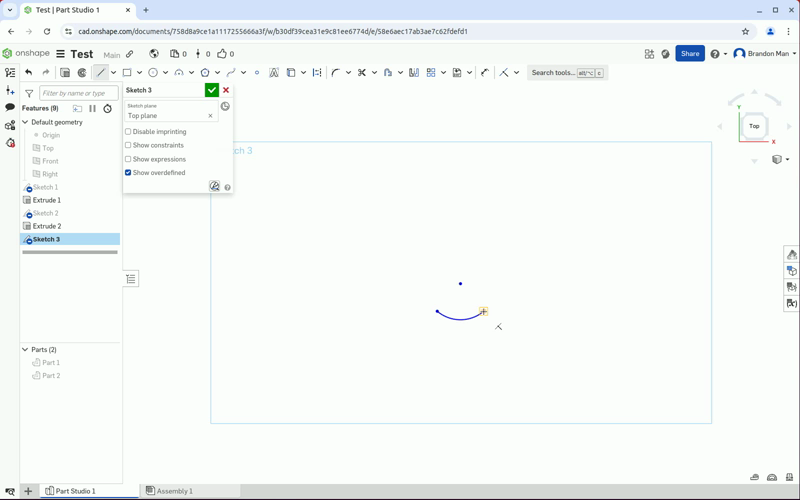
mouse_move(513, 311)
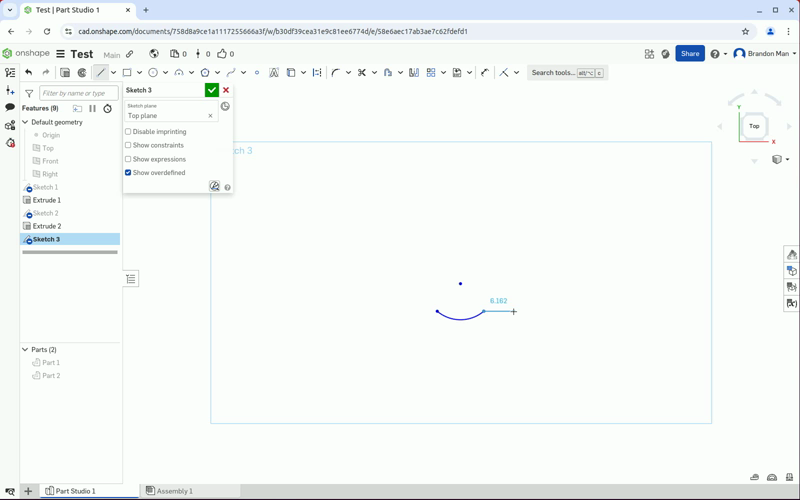
mouse_move(483, 254)
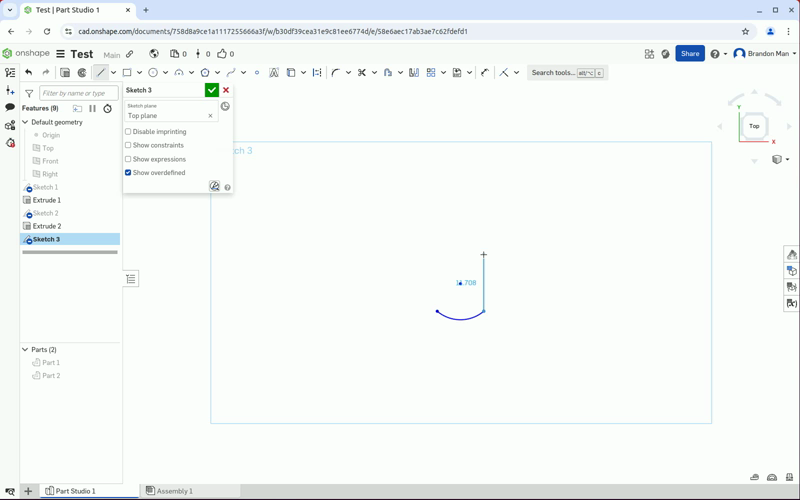
click(483, 254)
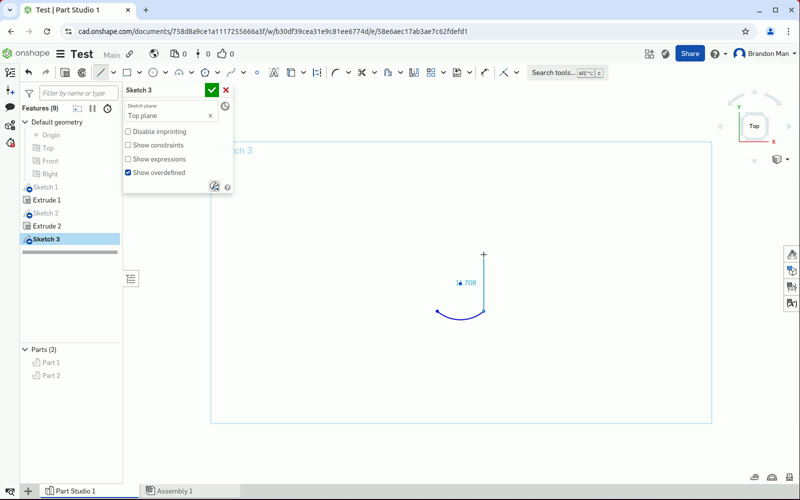
key_up(shift)
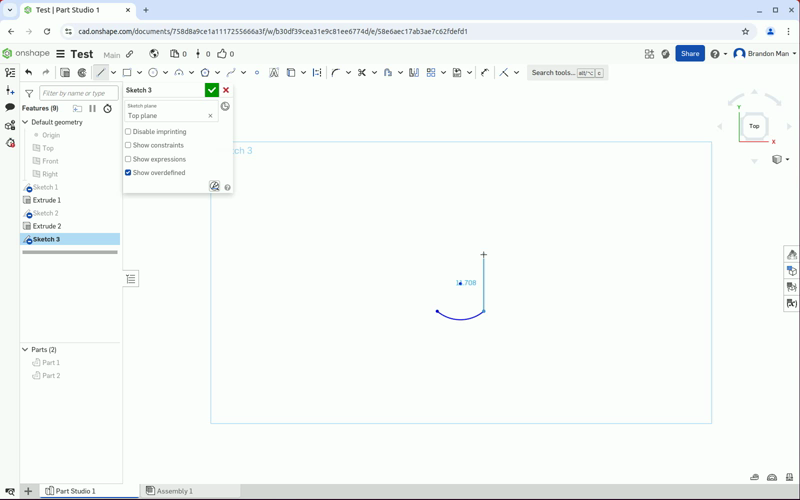
key(esc)
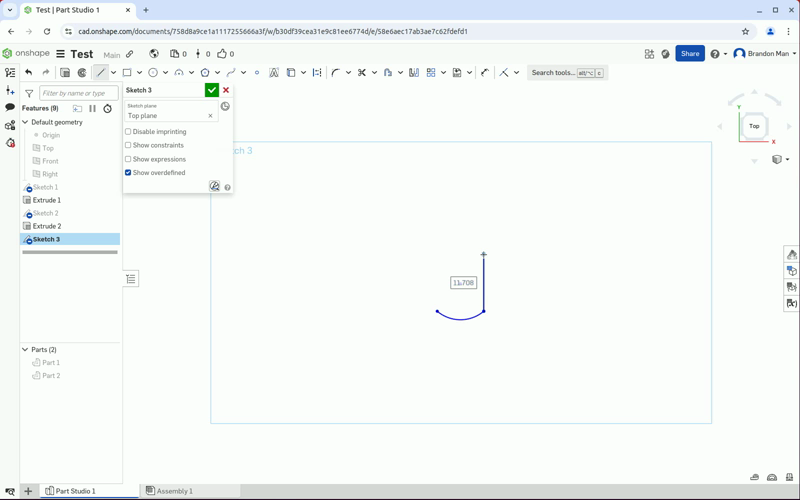
key(a)
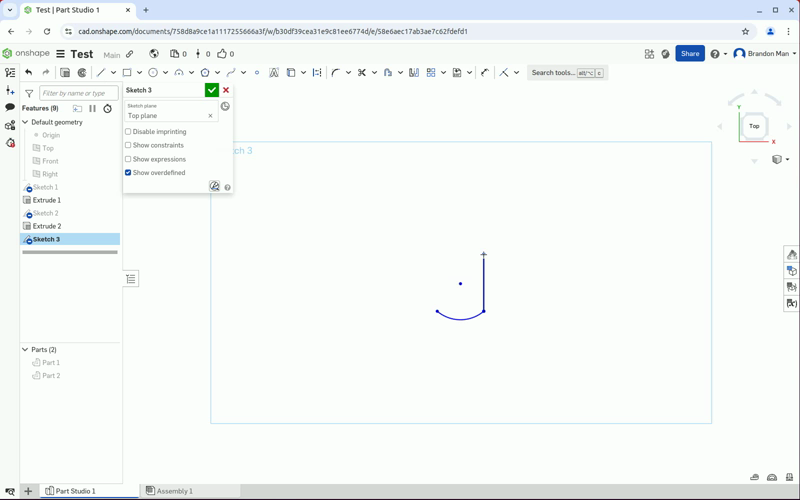
mouse_move(483, 254)
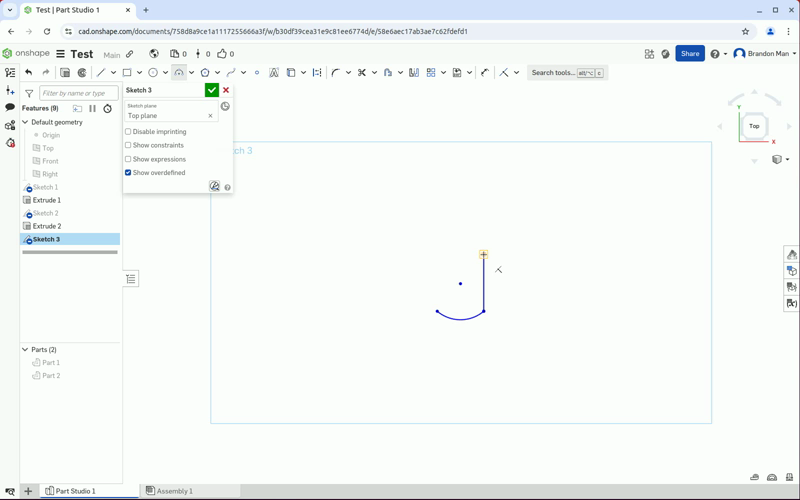
click(483, 254)
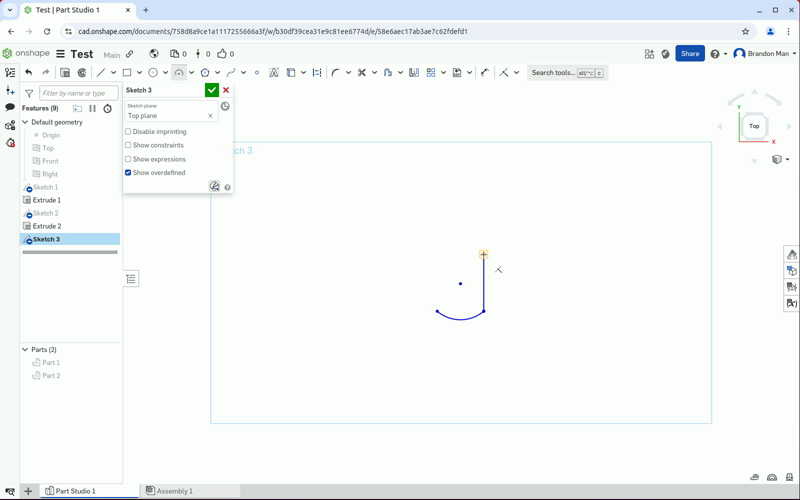
key_down(shift)
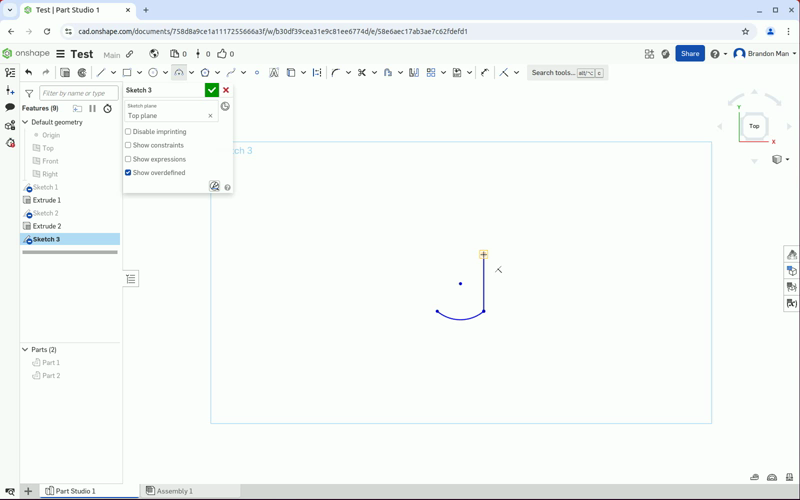
mouse_move(437, 254)
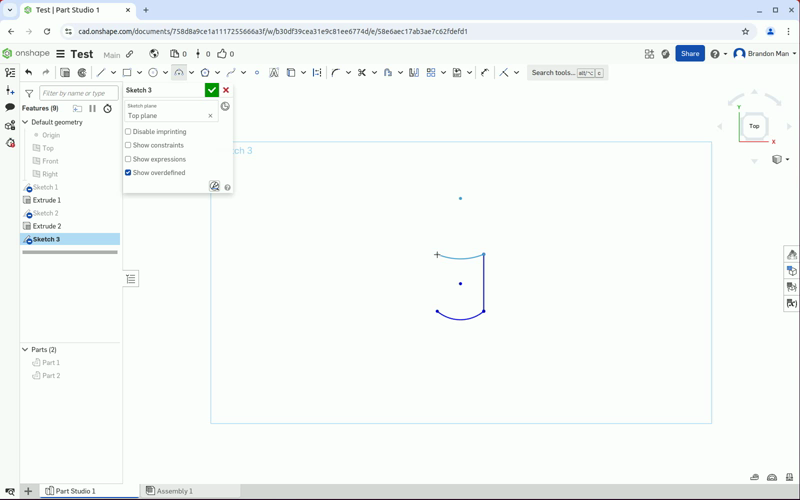
click(437, 254)
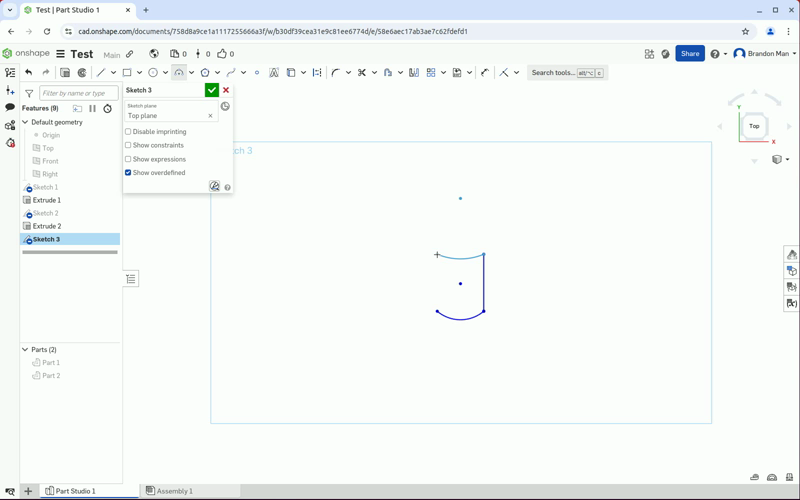
mouse_move(460, 246)
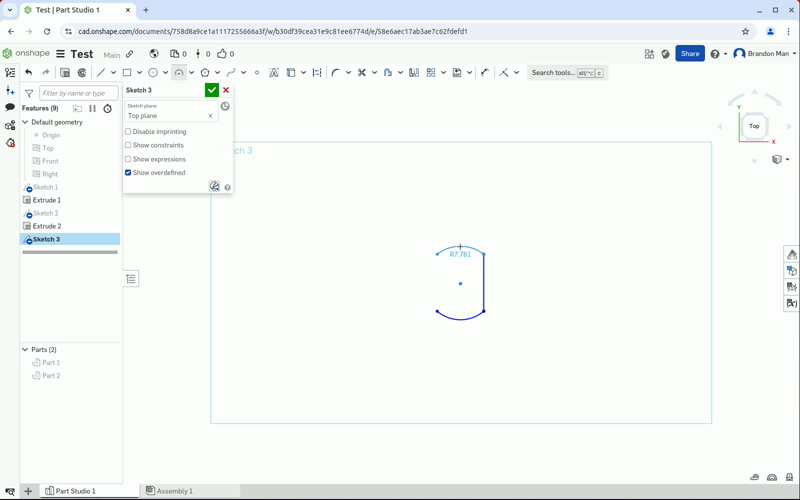
click(460, 246)
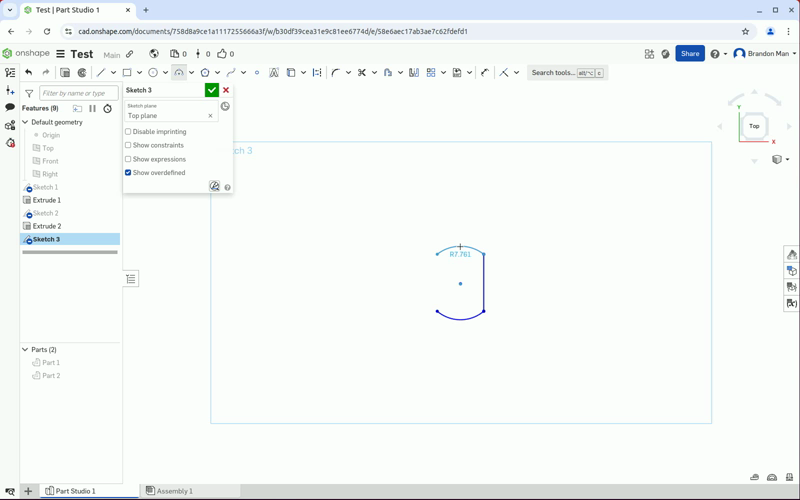
key_up(shift)
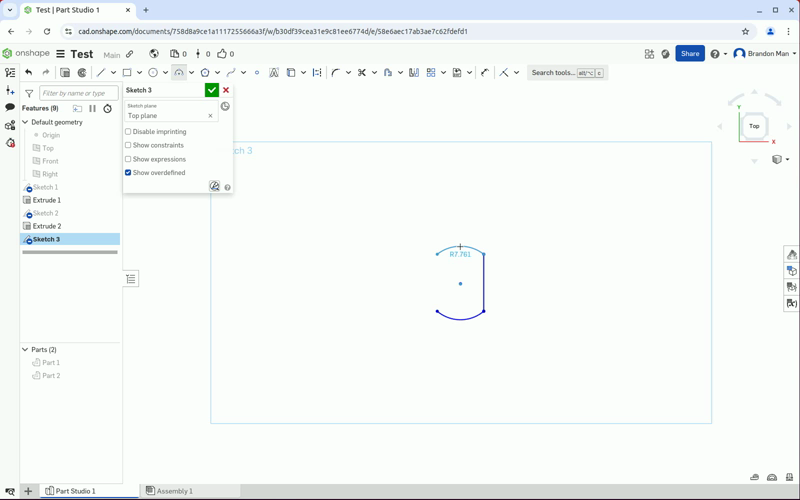
key(esc)
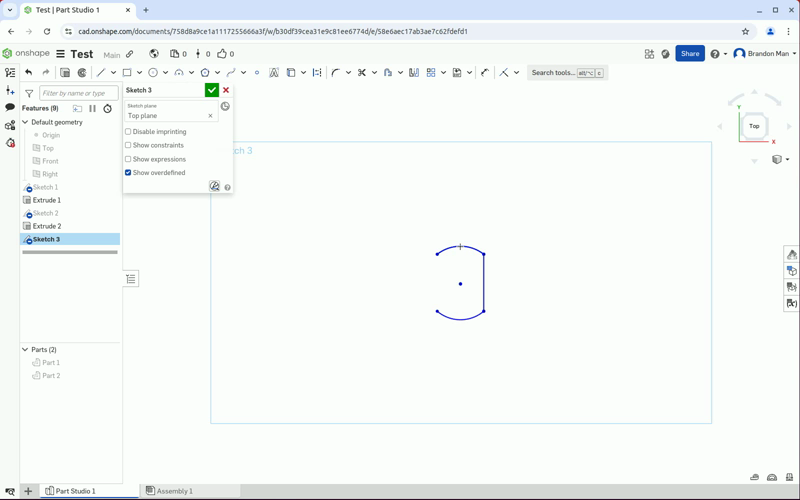
key(l)
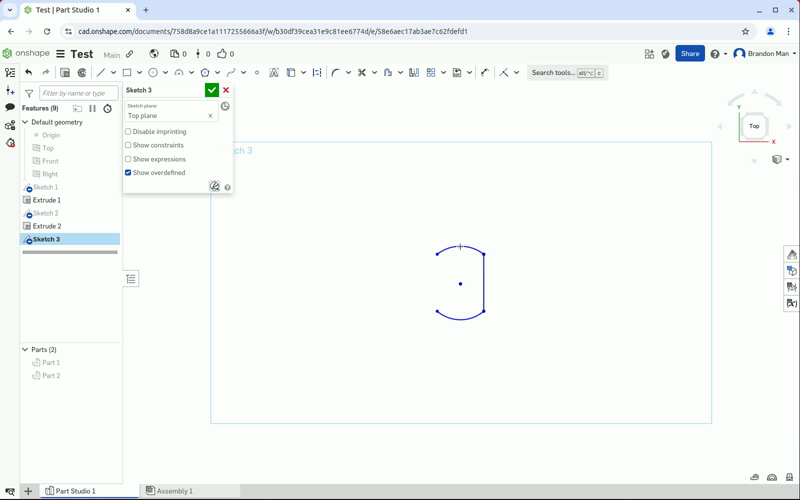
mouse_move(437, 254)
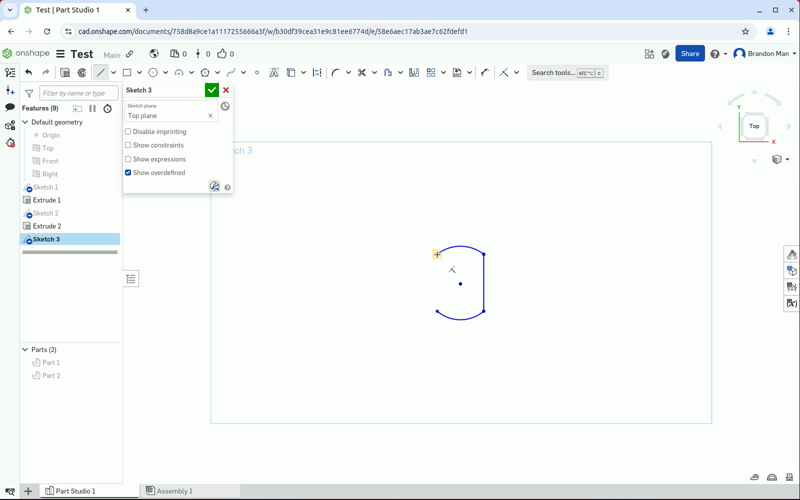
click(437, 254)
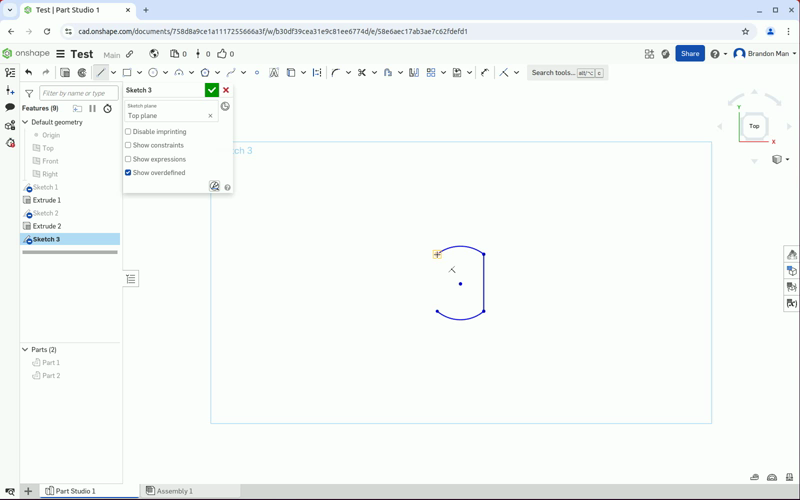
mouse_move(467, 254)
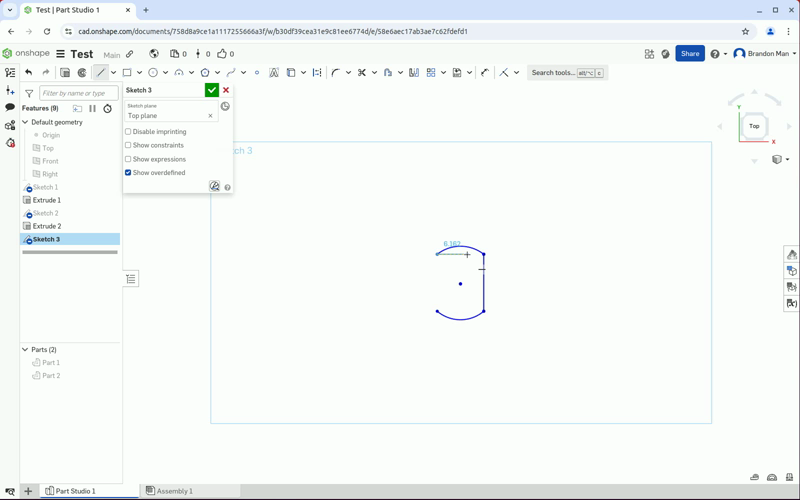
key_down(shift)
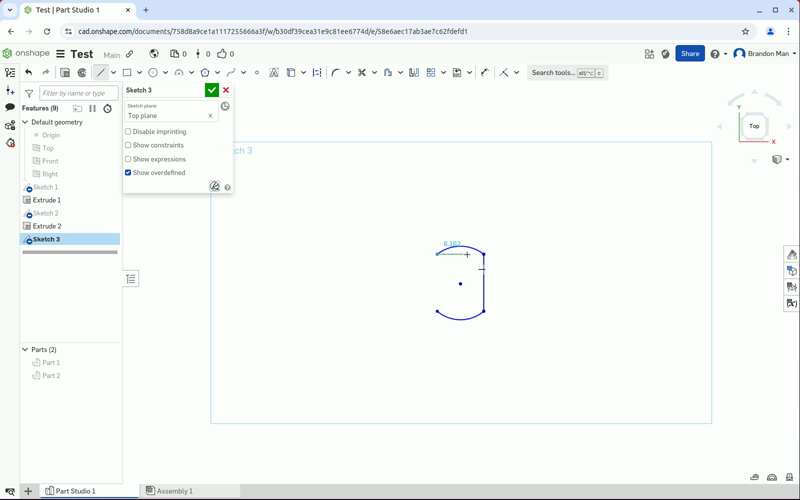
mouse_move(437, 311)
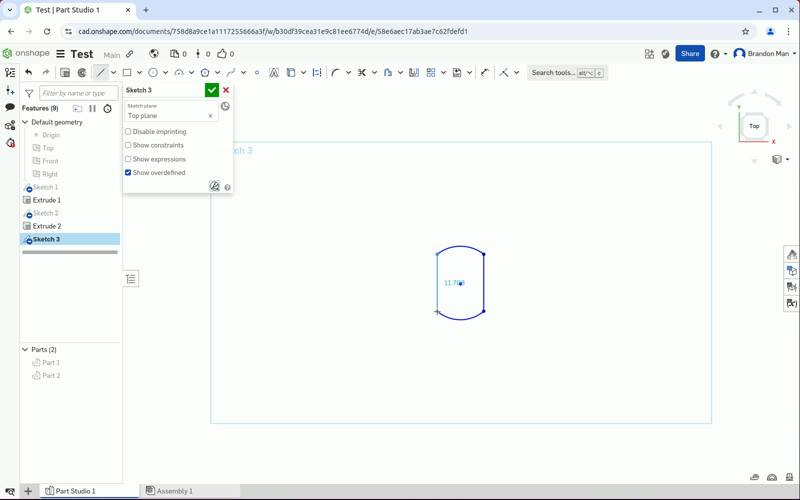
key_up(shift)
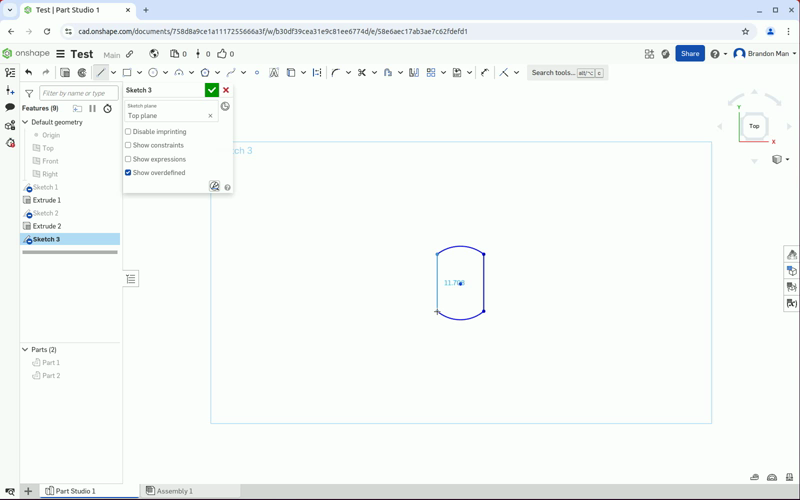
click(437, 311)
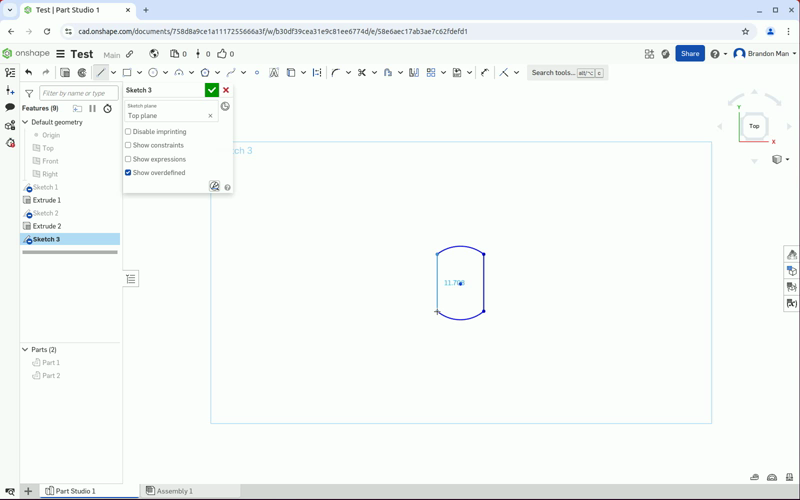
key(esc)
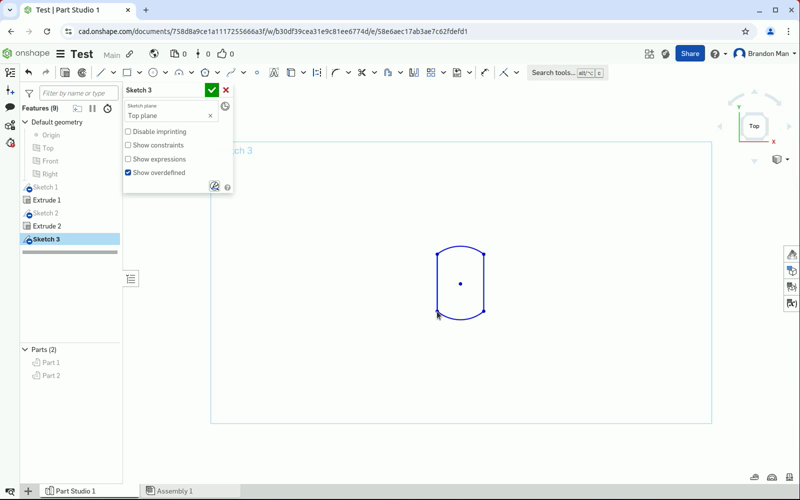
mouse_move(443, 253)
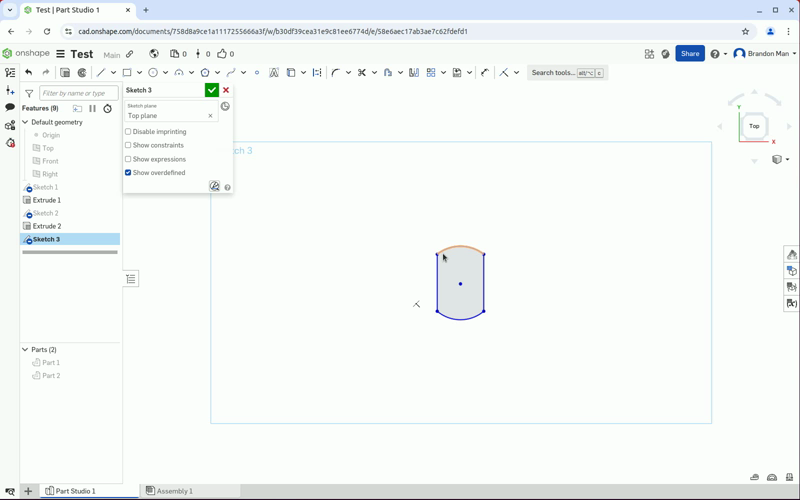
click(443, 253)
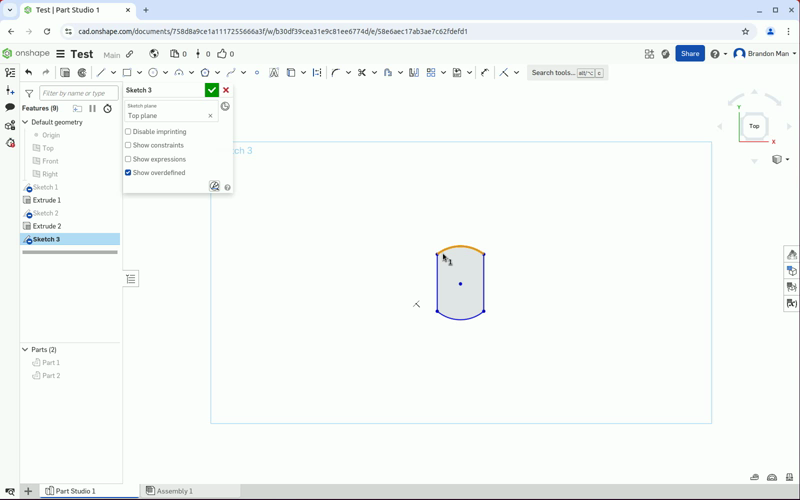
mouse_move(73, 352)
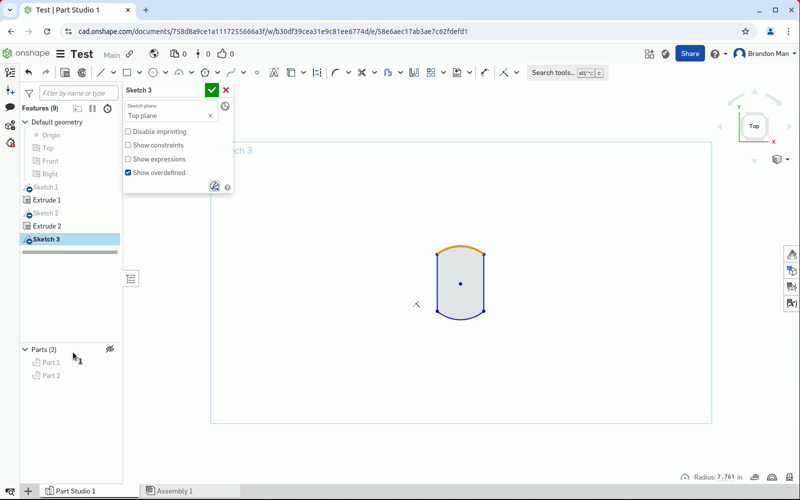
key(shift+y)
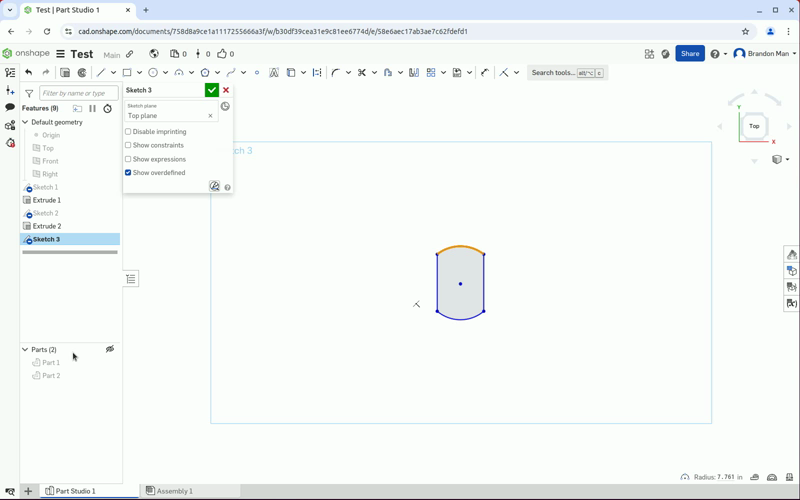
key(shift+e)
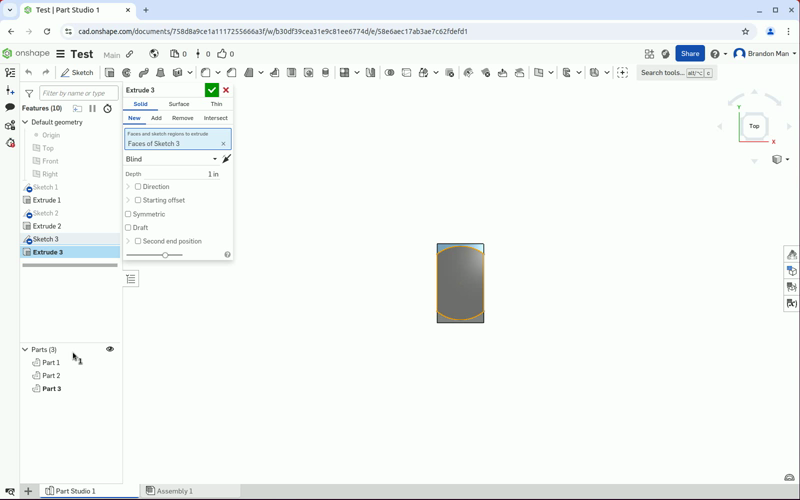
mouse_move(143, 106)
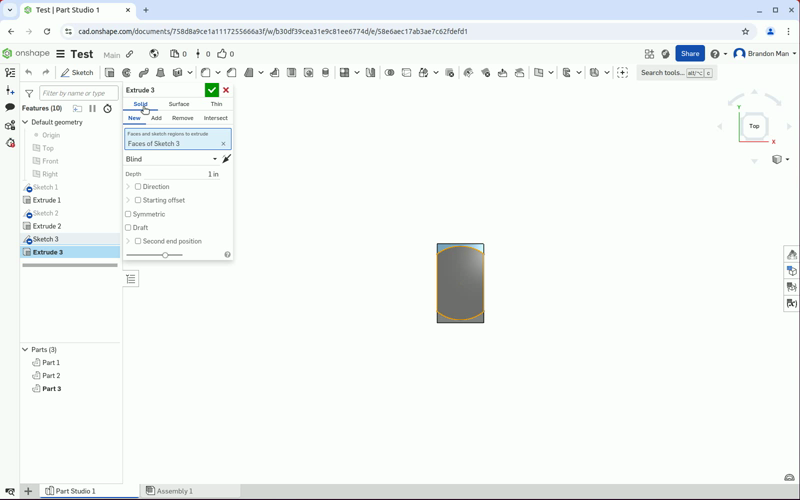
click(143, 106)
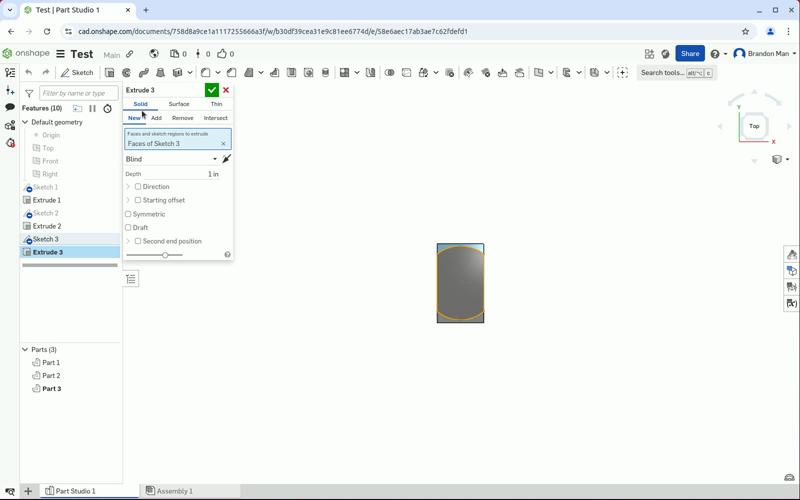
mouse_move(137, 120)
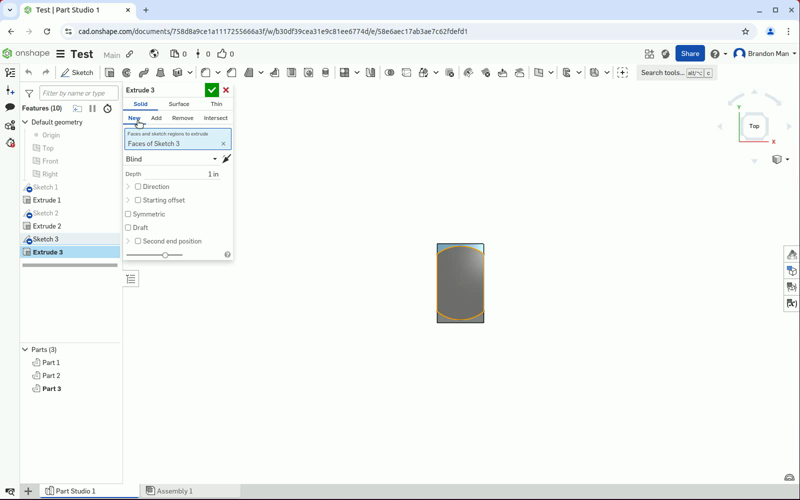
click(137, 120)
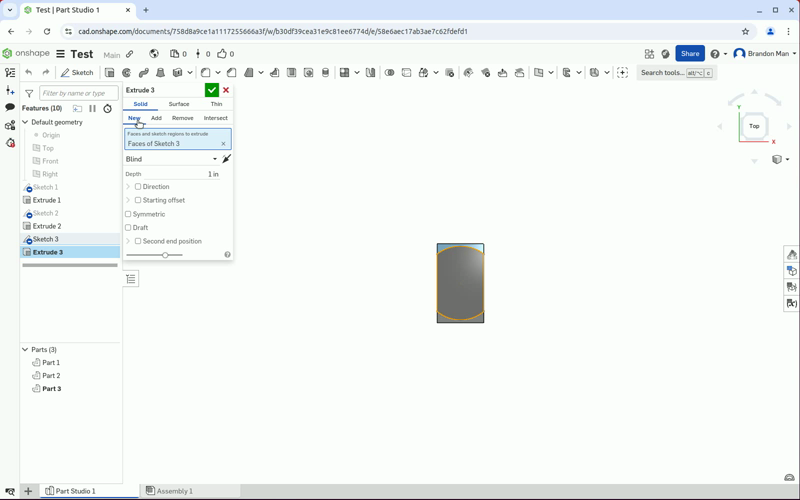
key(tab, 4)
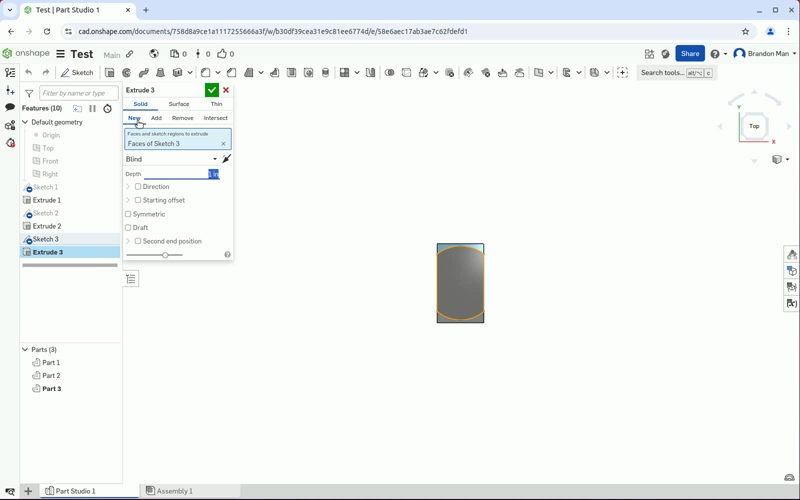
text(0.722)
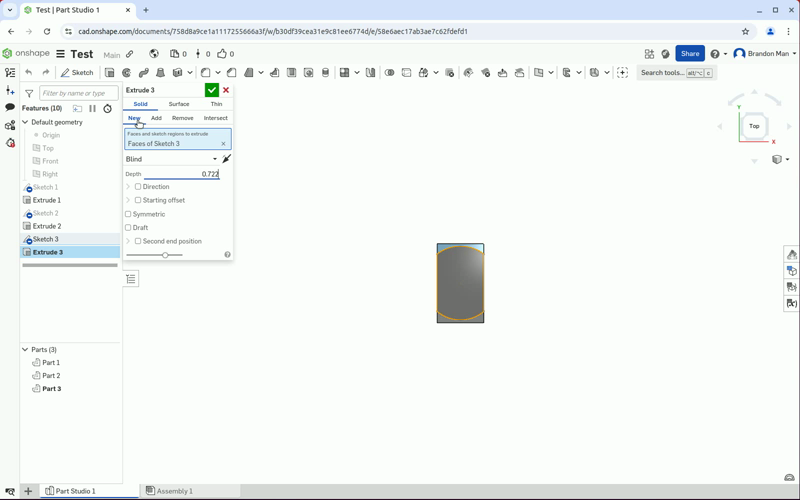
key(enter)
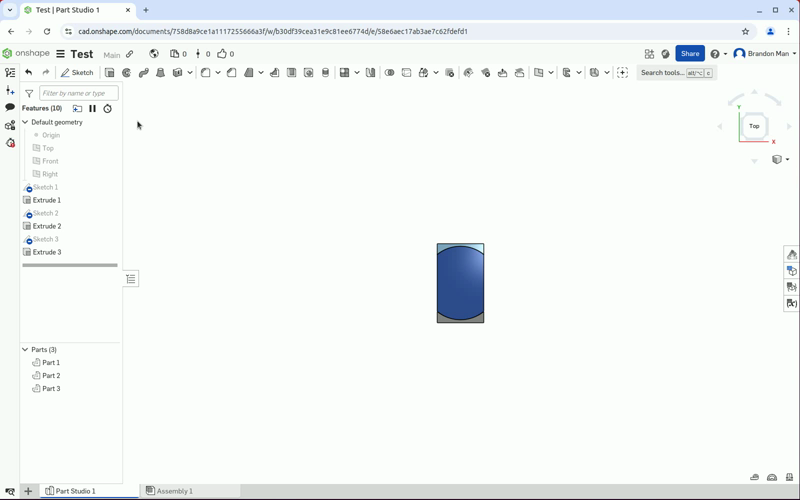
key(shift+h)
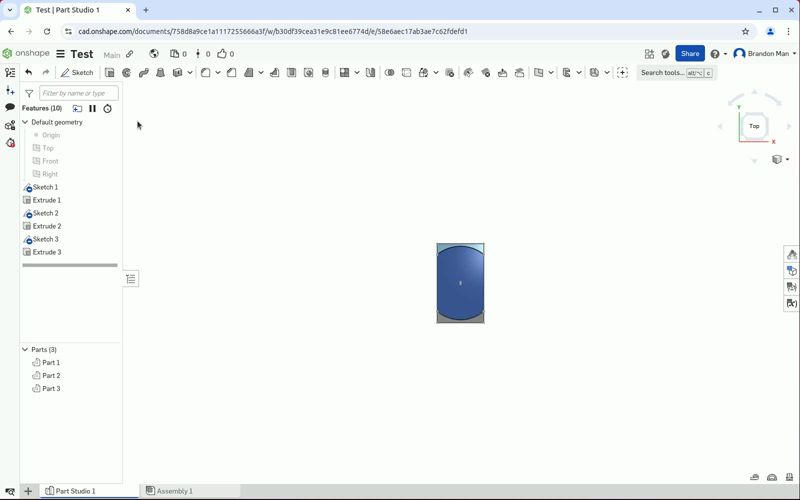
key(shift+h)
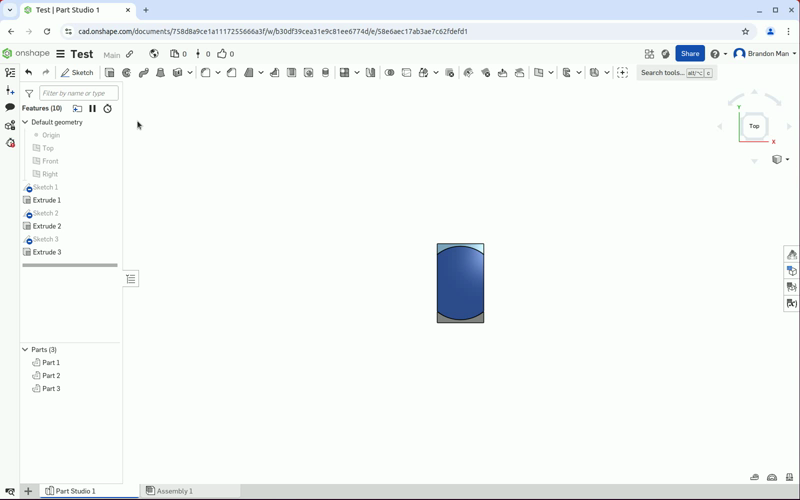
mouse_move(73, 189)
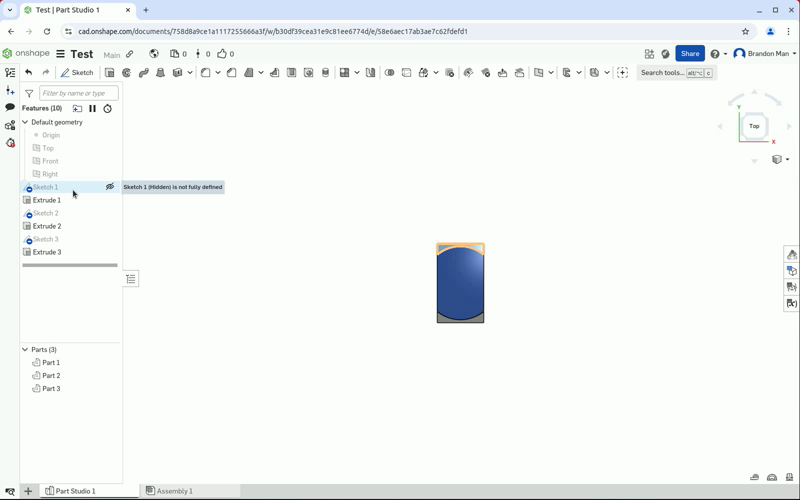
click(73, 189)
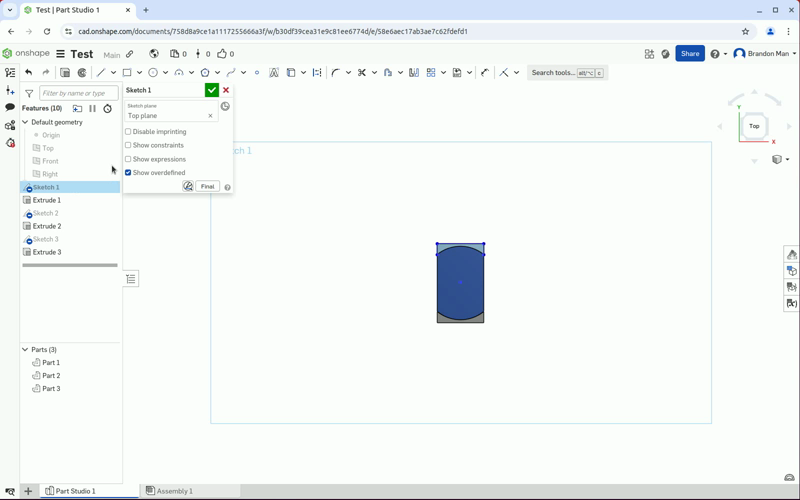
mouse_move(229, 92)
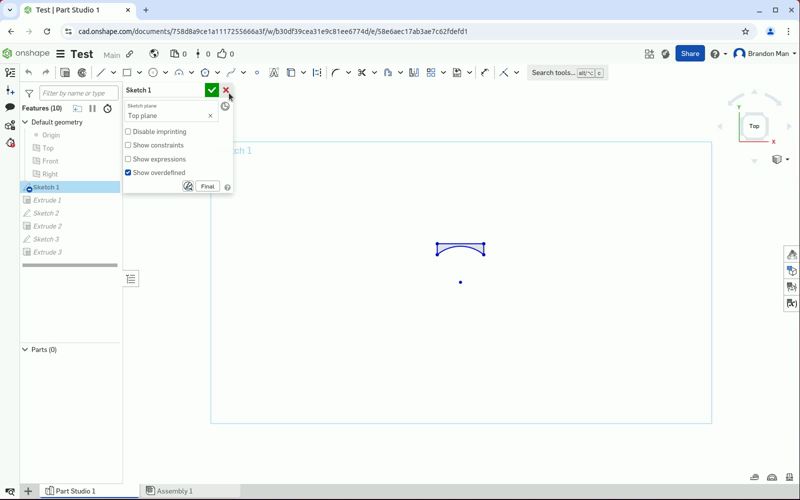
click(229, 92)
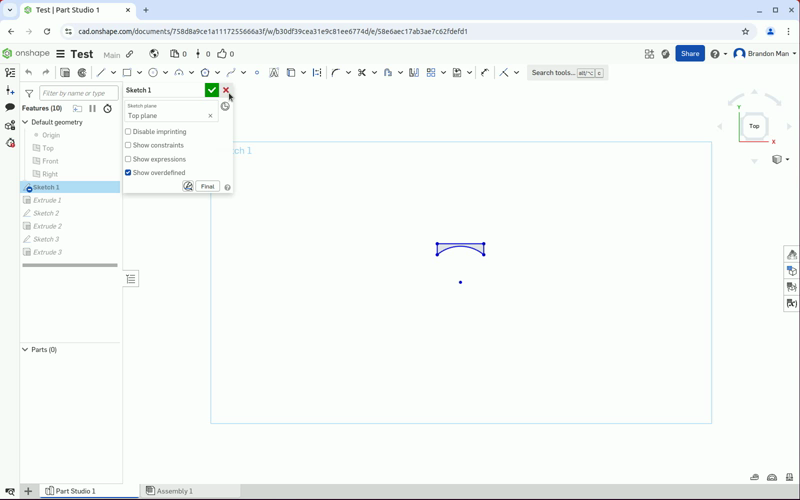
key(shift+s)
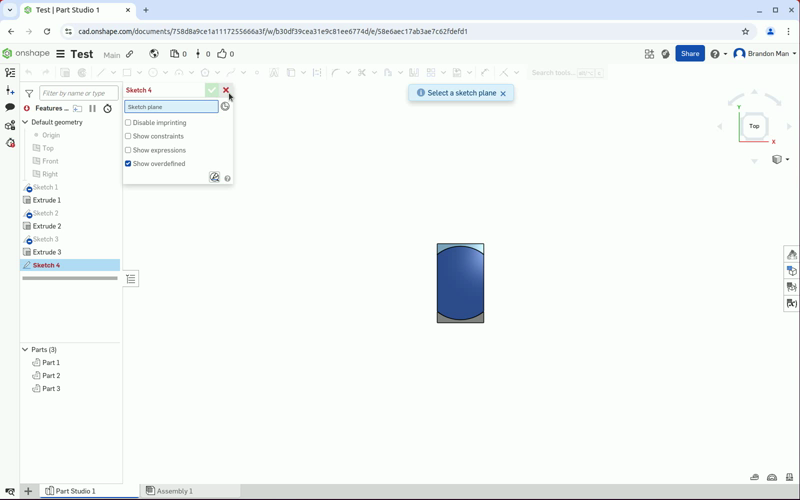
mouse_move(73, 150)
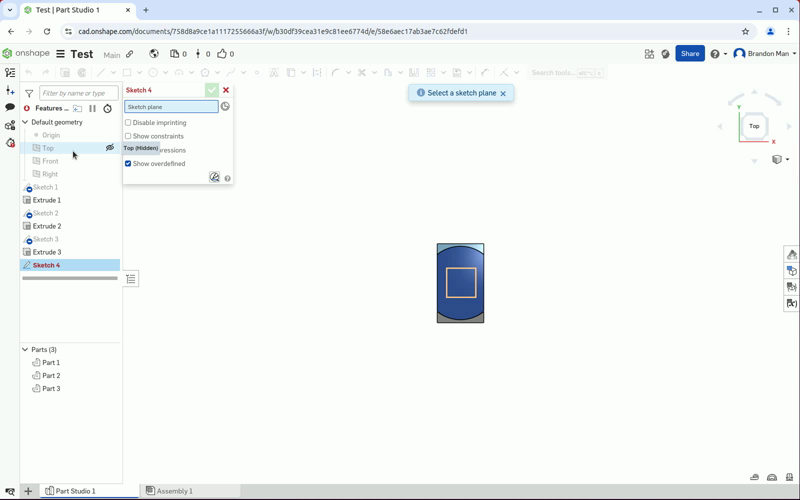
click(73, 150)
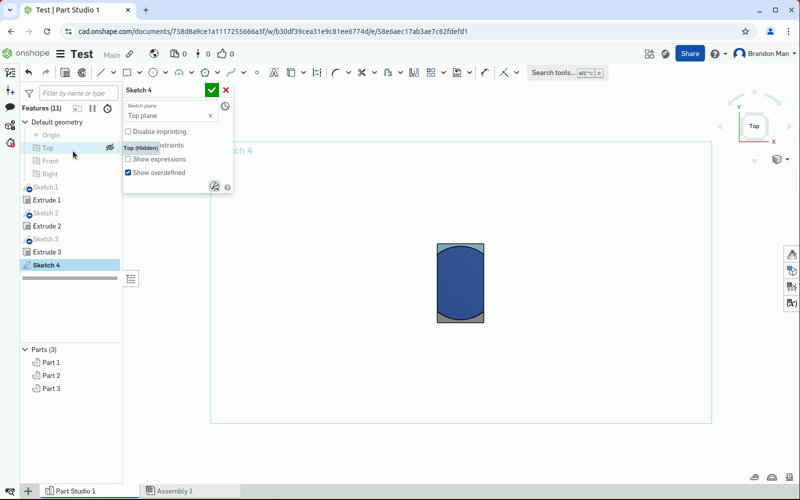
mouse_move(73, 352)
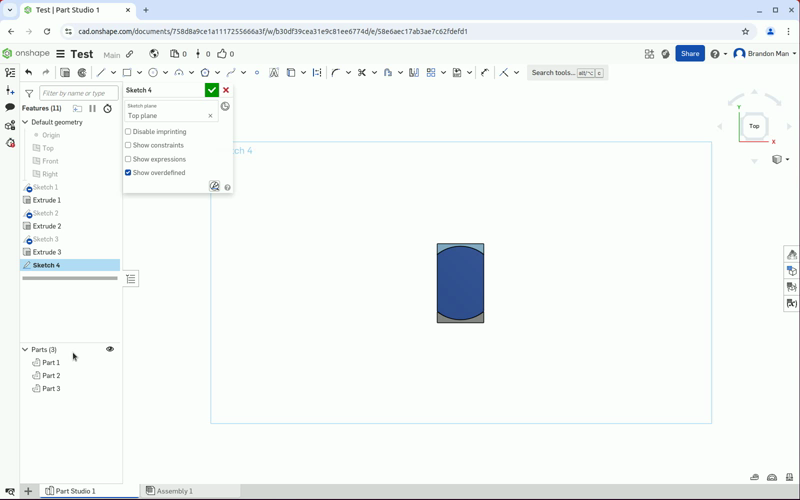
key(y)
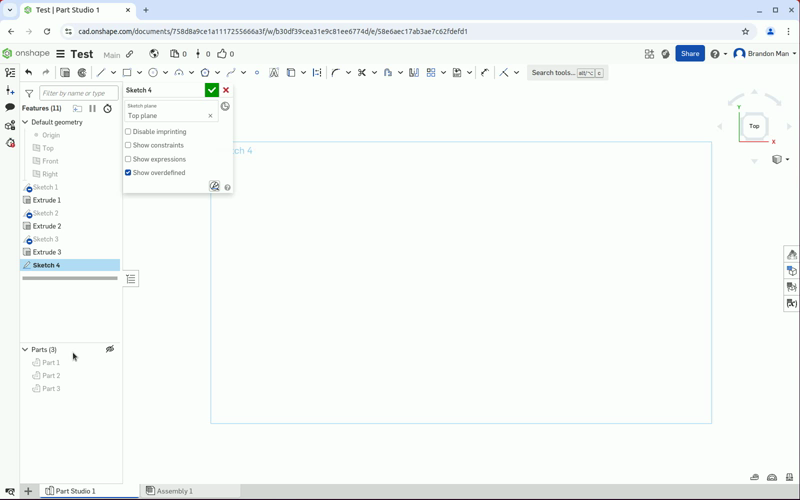
key(c)
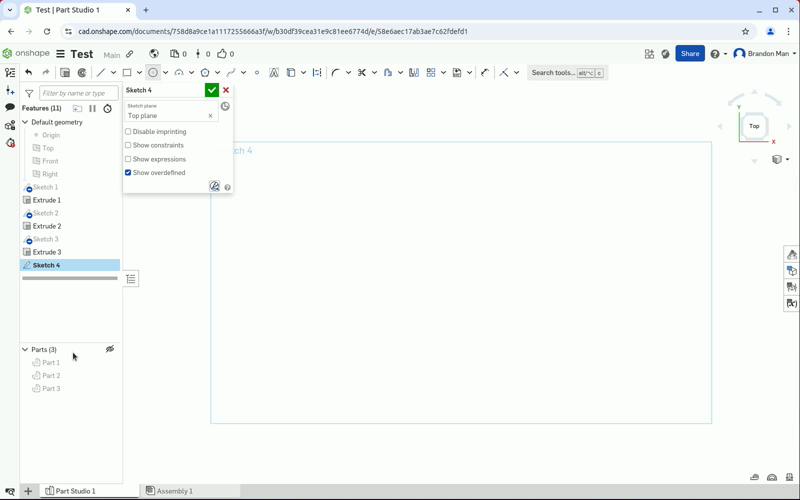
key_down(shift)
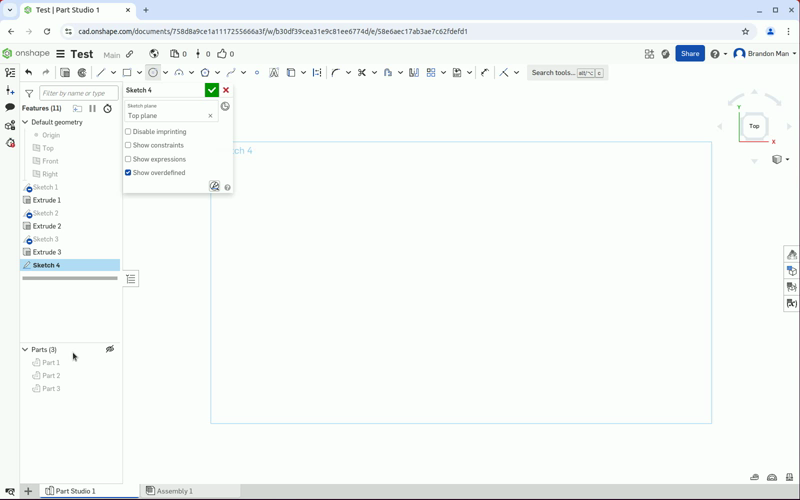
mouse_move(461, 282)
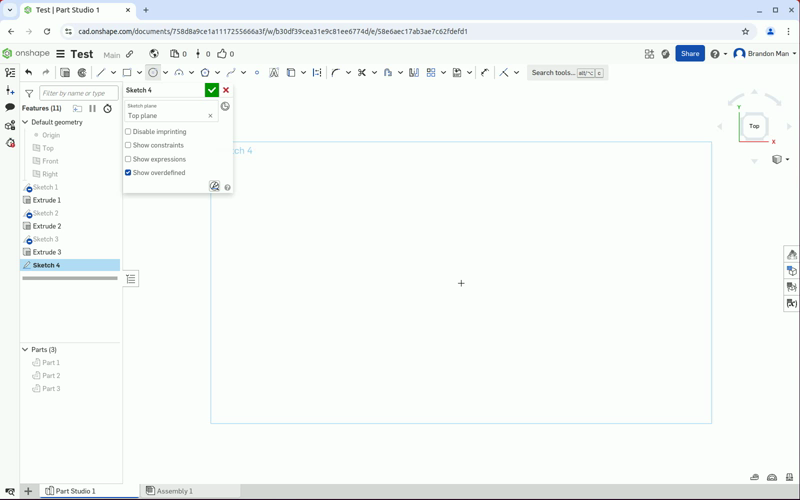
click(461, 282)
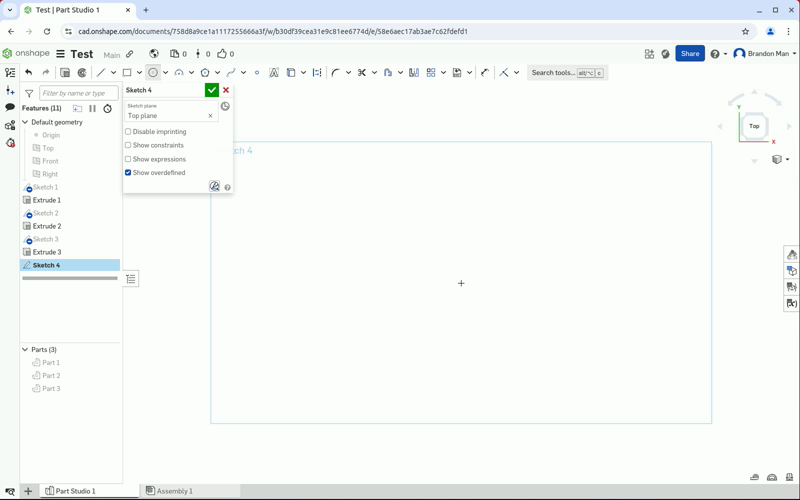
key_up(shift)
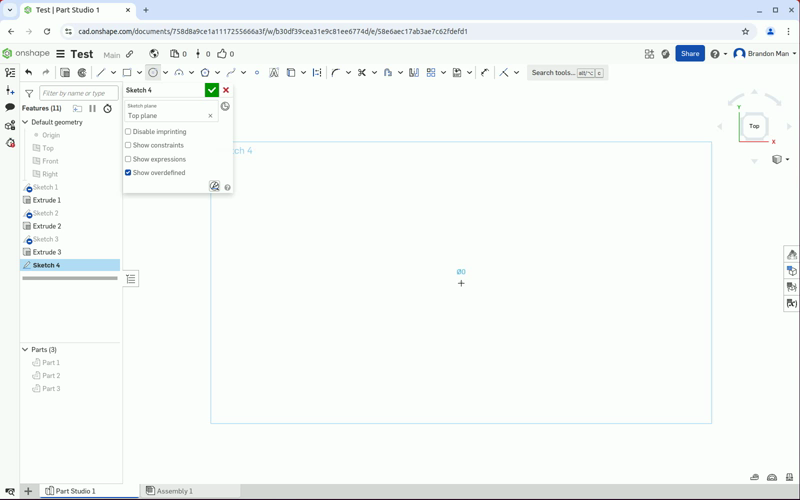
mouse_move(498, 282)
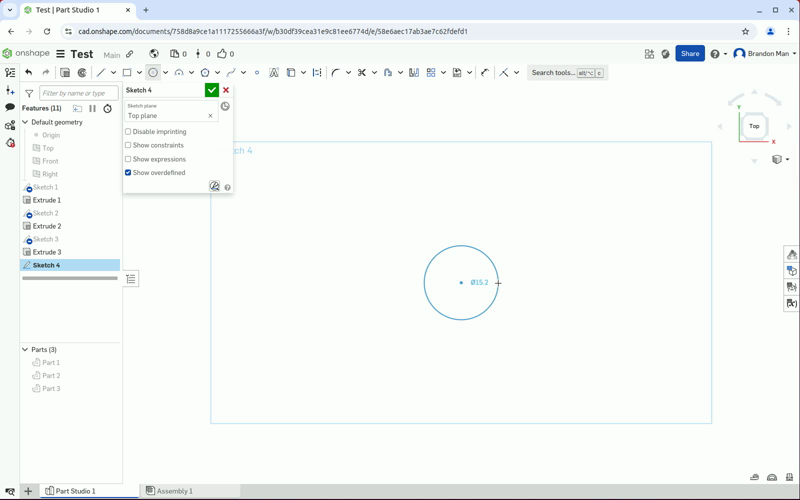
click(498, 282)
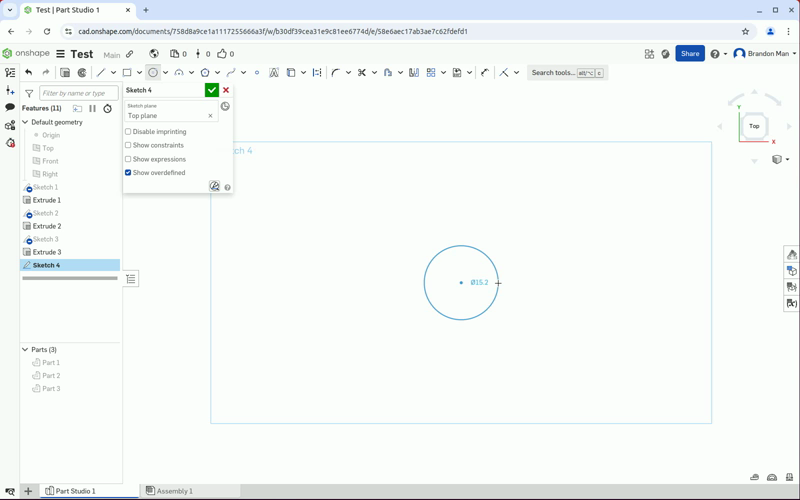
key(esc)
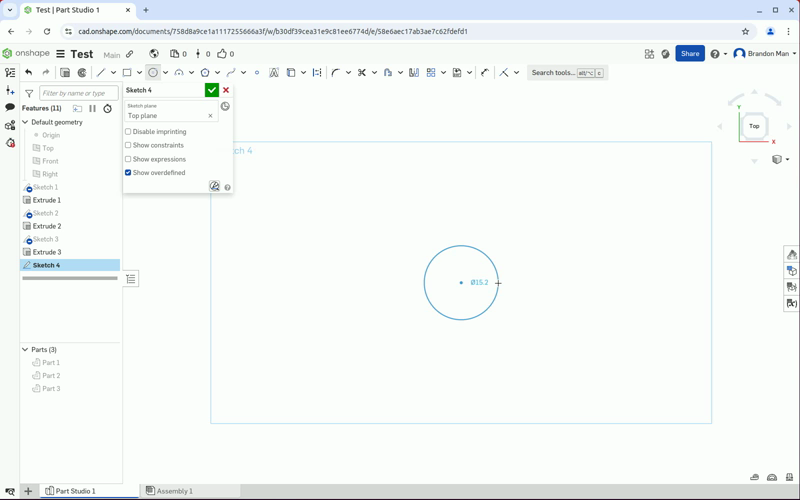
mouse_move(461, 280)
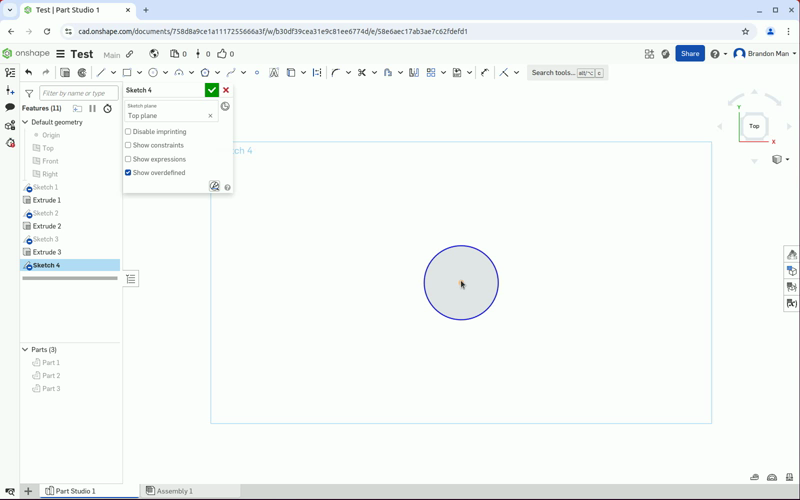
click(461, 280)
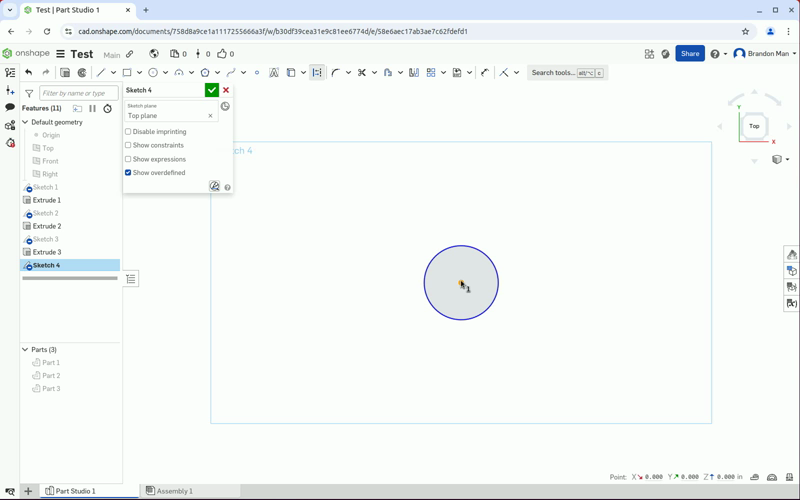
mouse_move(73, 352)
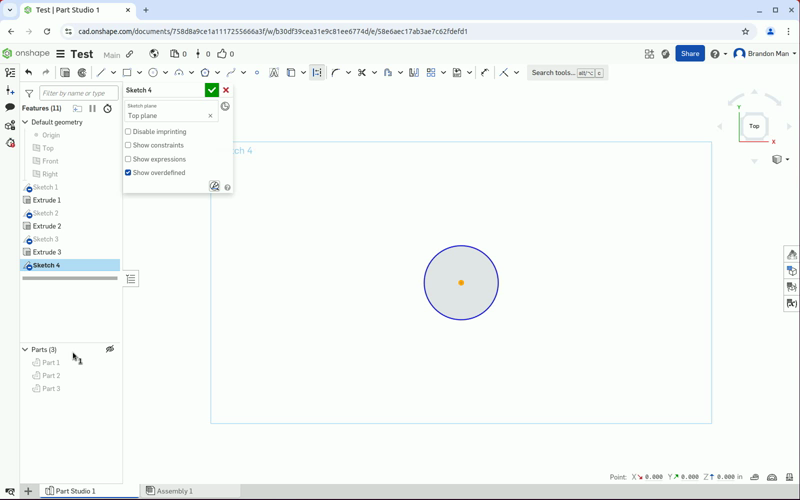
key(shift+y)
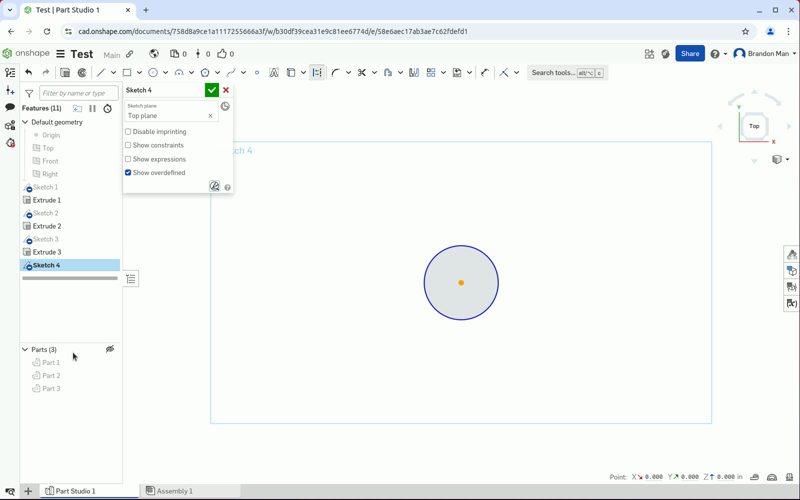
key(shift+e)
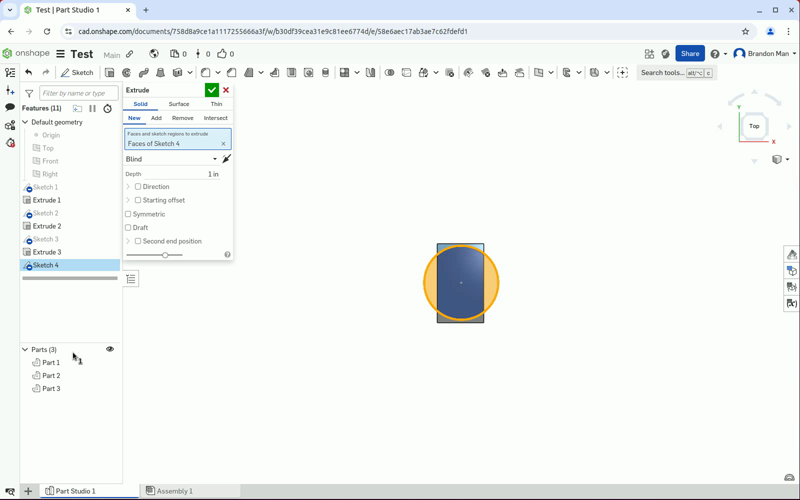
mouse_move(143, 106)
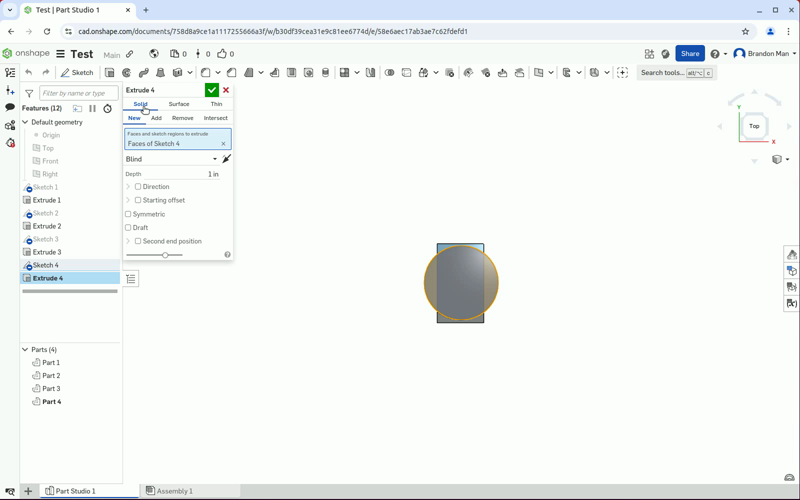
click(143, 106)
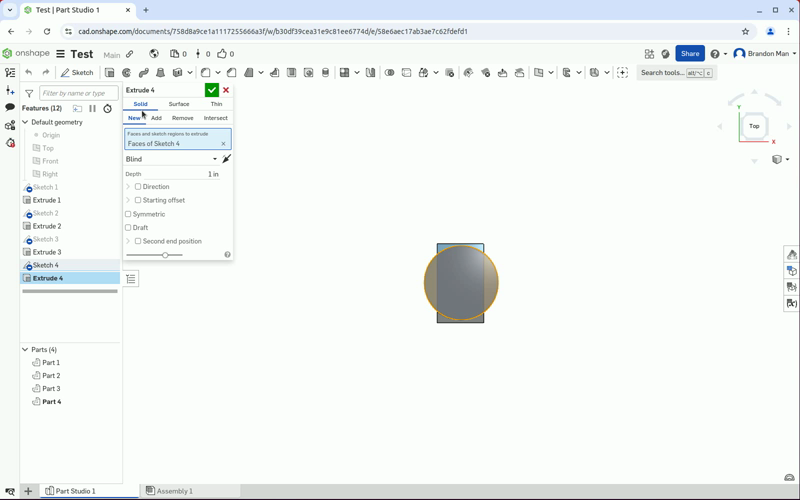
mouse_move(137, 120)
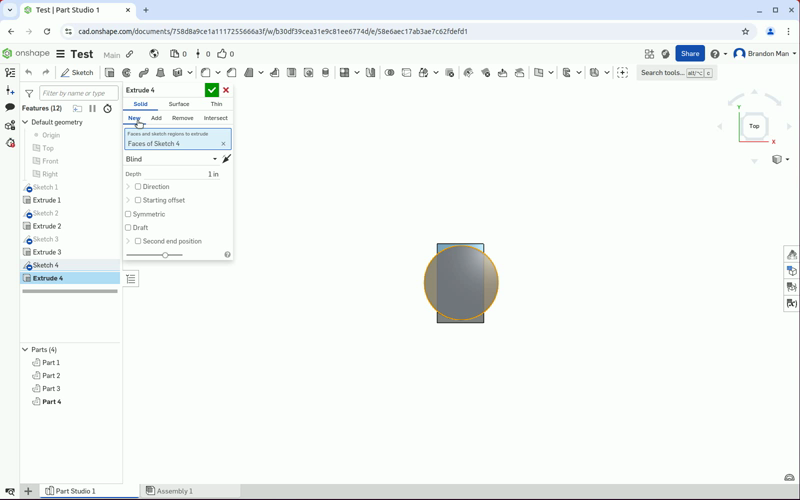
click(137, 120)
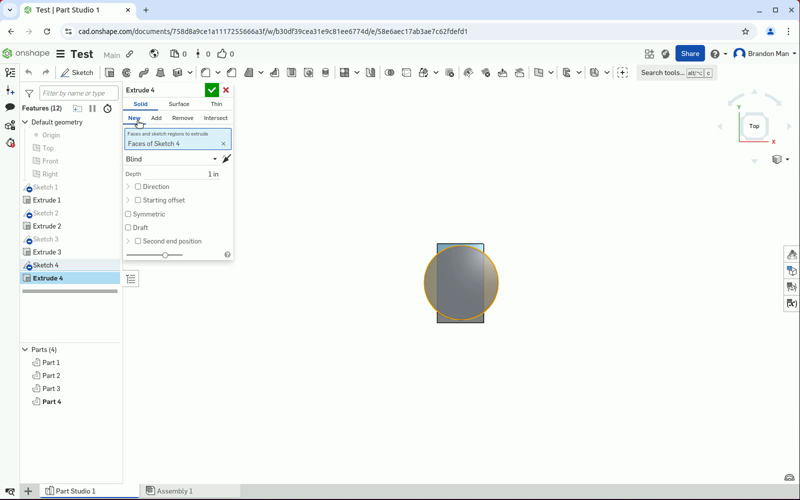
key(tab, 4)
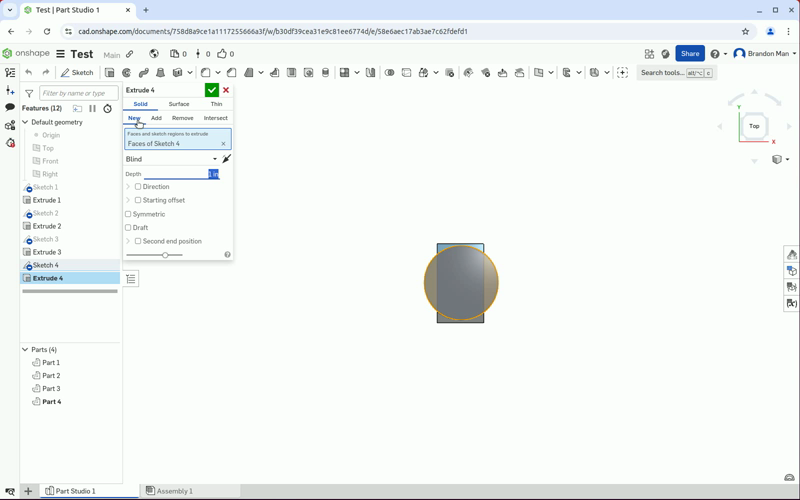
text(1.685)
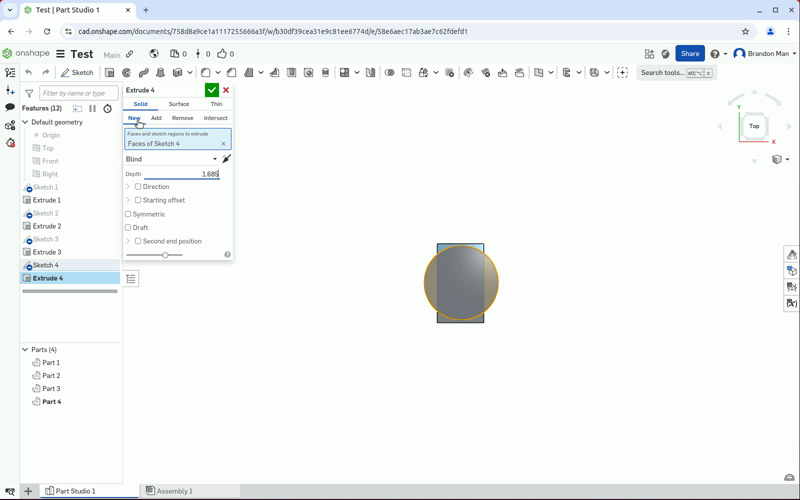
key(enter)
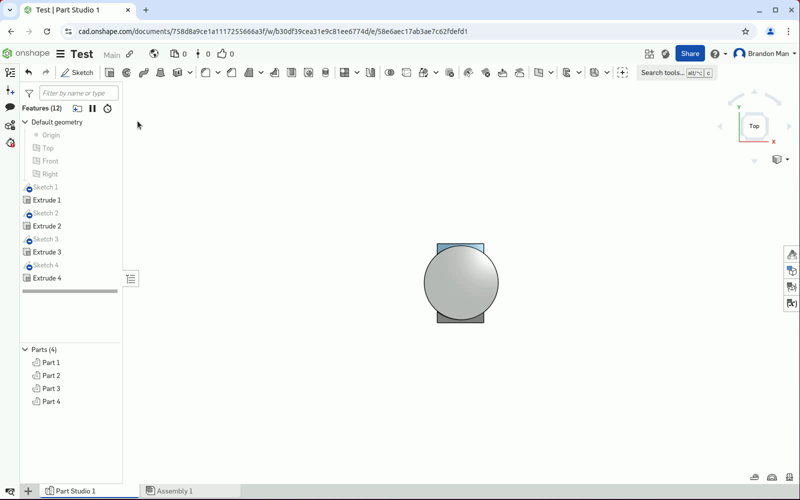
key(shift+h)
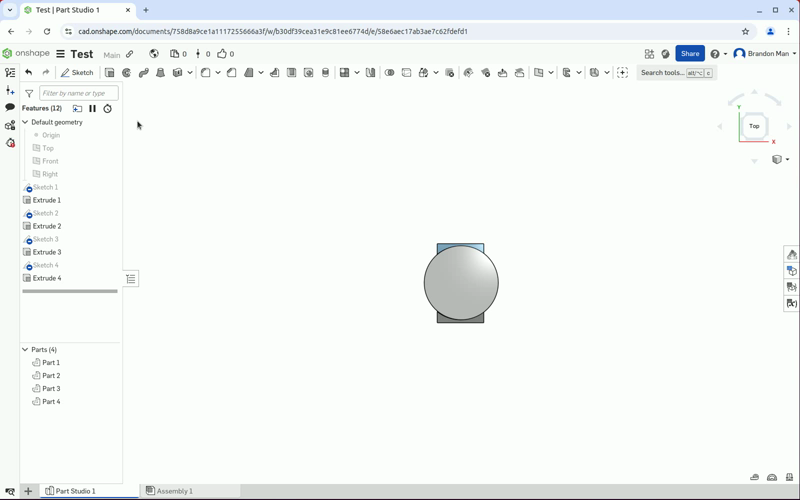
key(shift+h)
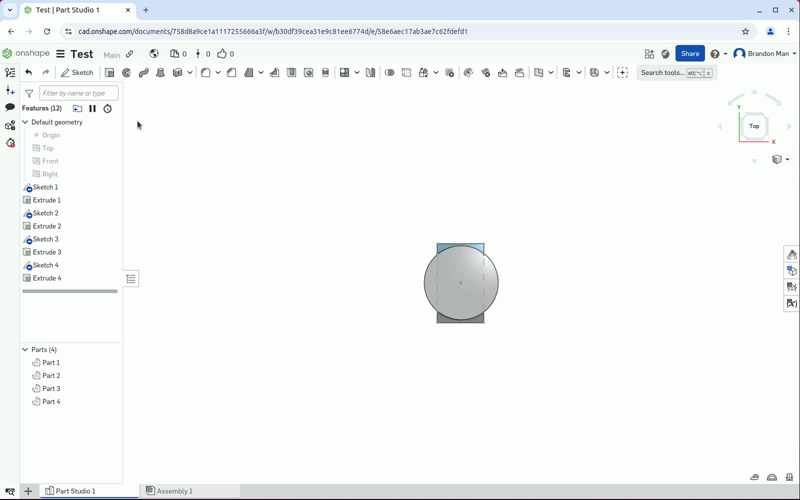
key(shift+7)
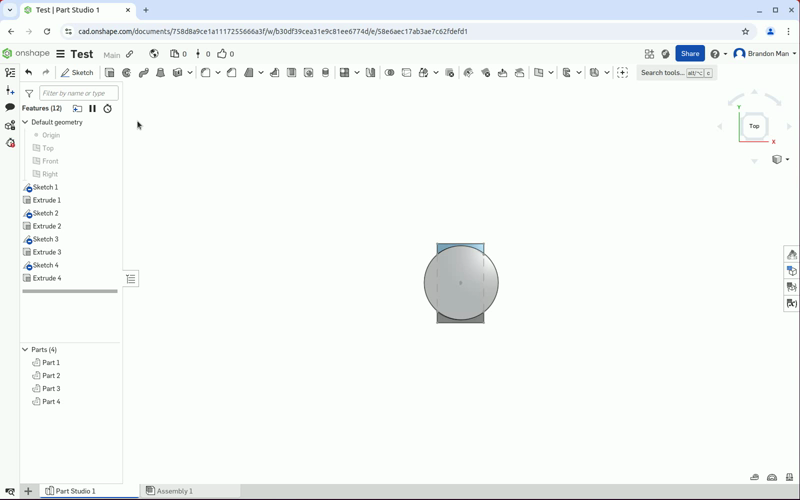
key(up, 3)
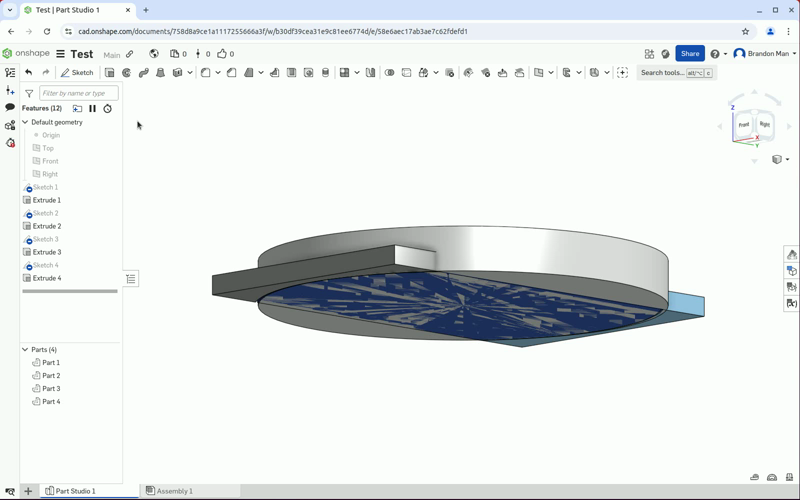
key(left, 3)
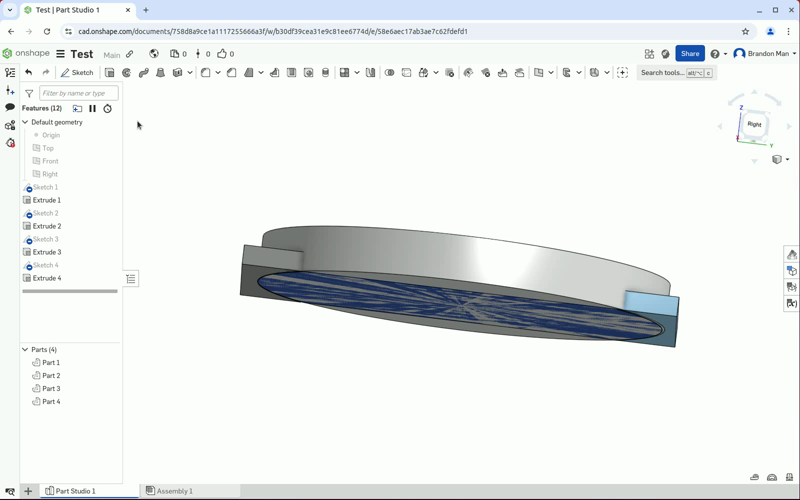
key(right, 3)
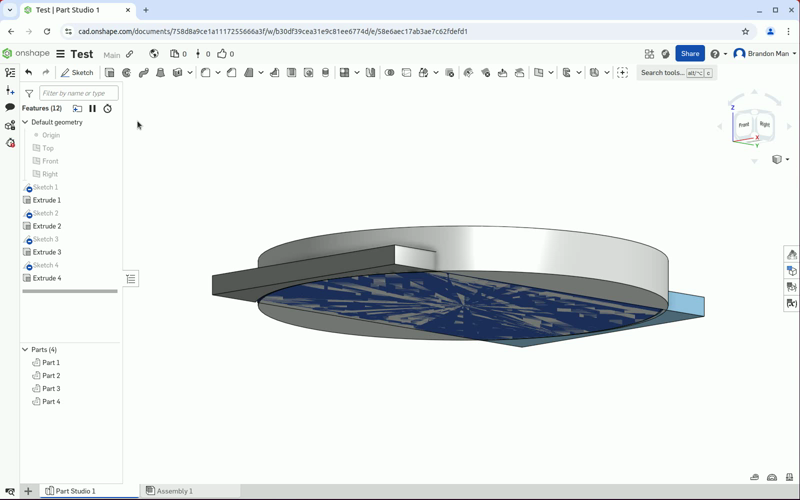
key(down, 3)
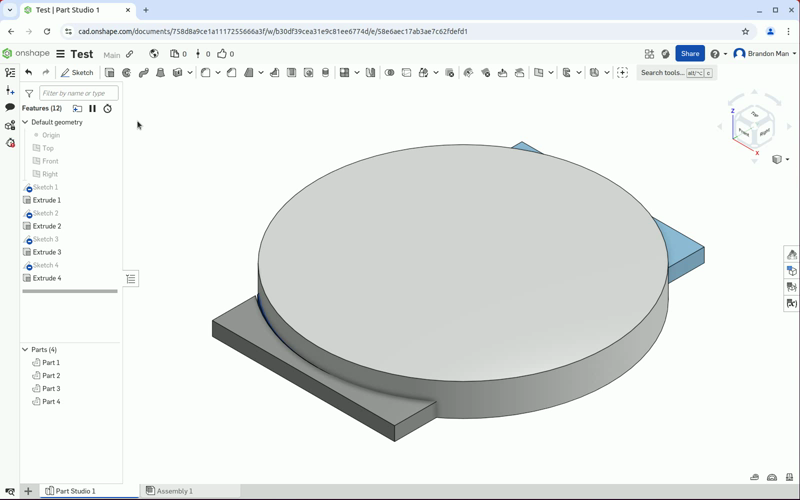
mouse_move(73, 189)
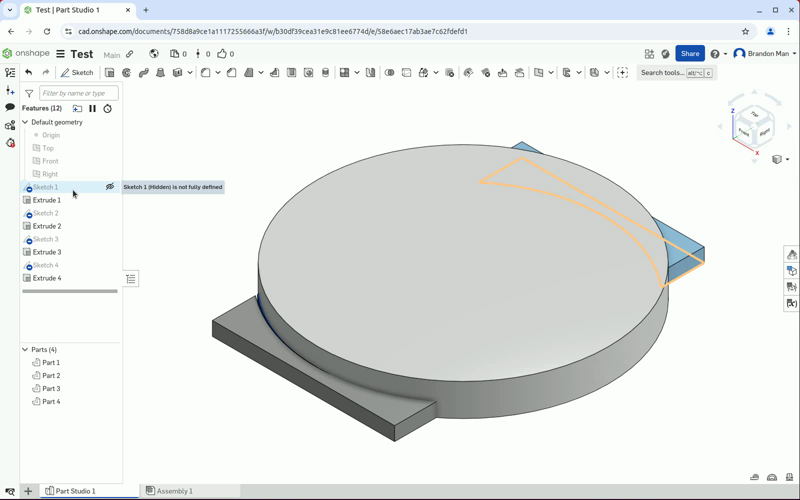
click(73, 189)